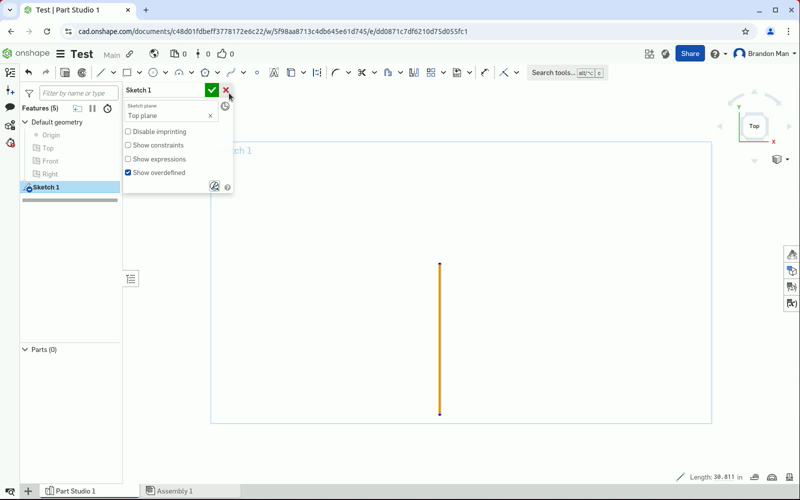
key(shift+h)
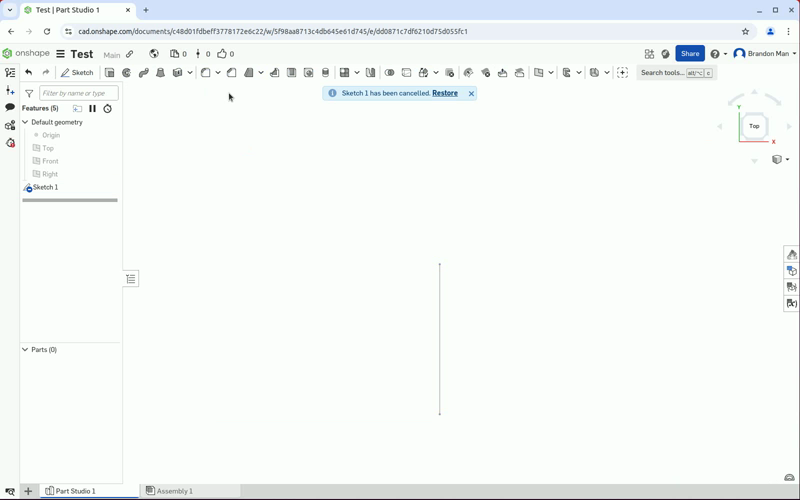
key(shift+s)
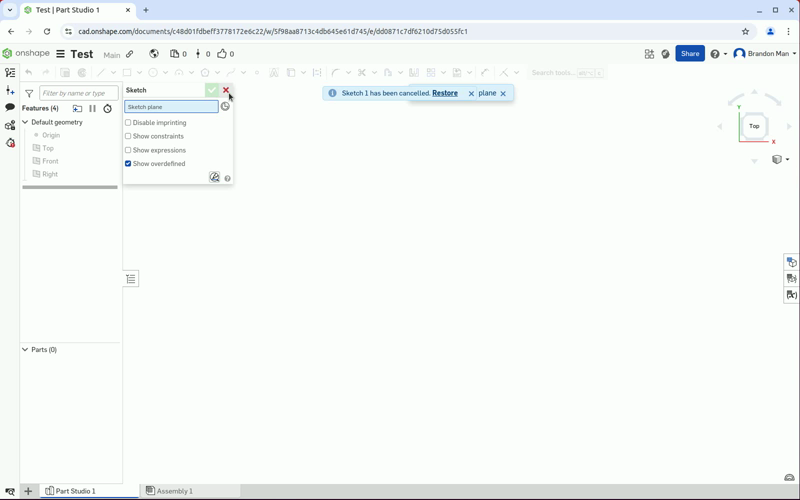
mouse_move(73, 150)
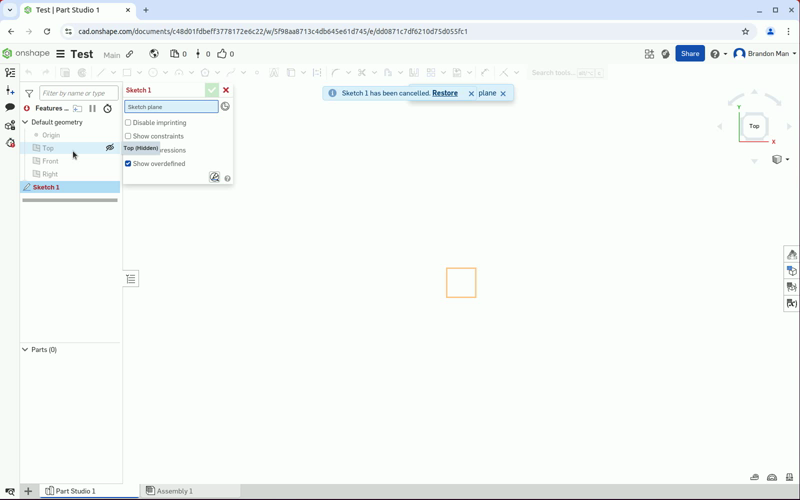
click(73, 150)
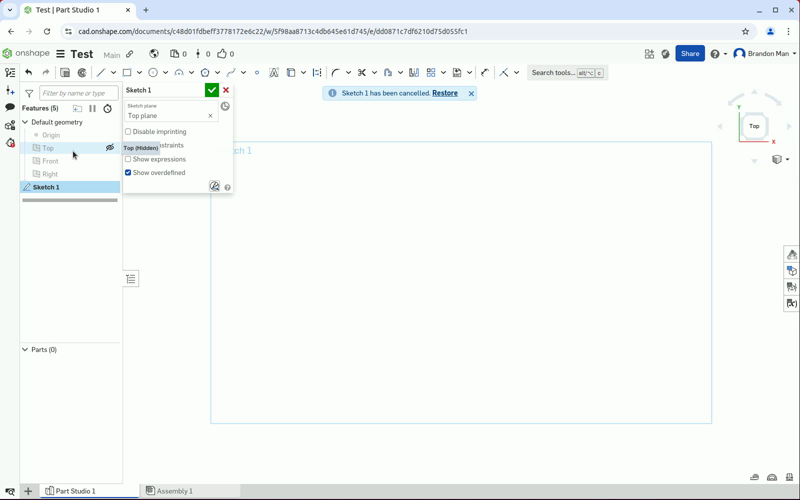
mouse_move(73, 352)
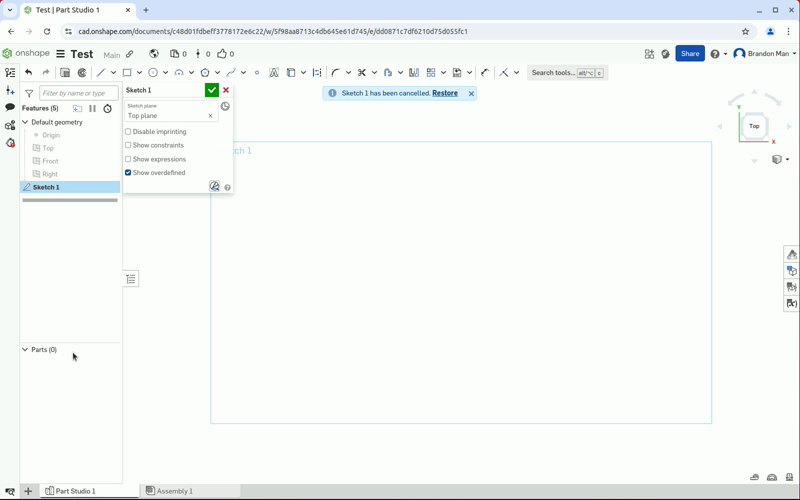
key(y)
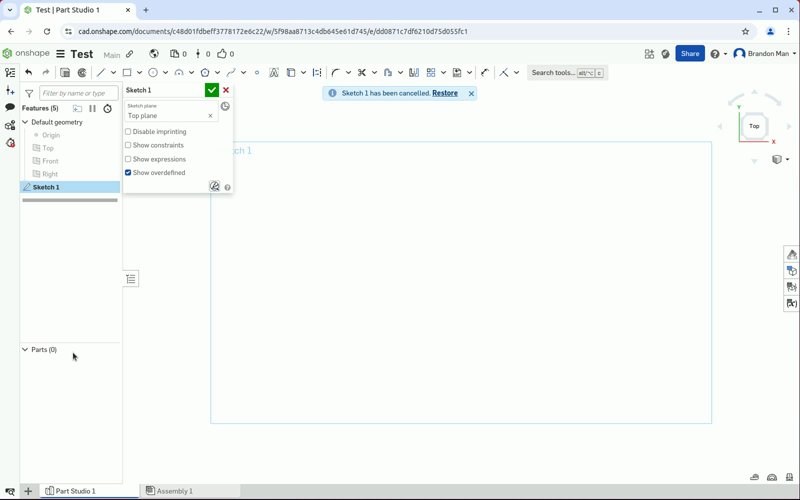
key(l)
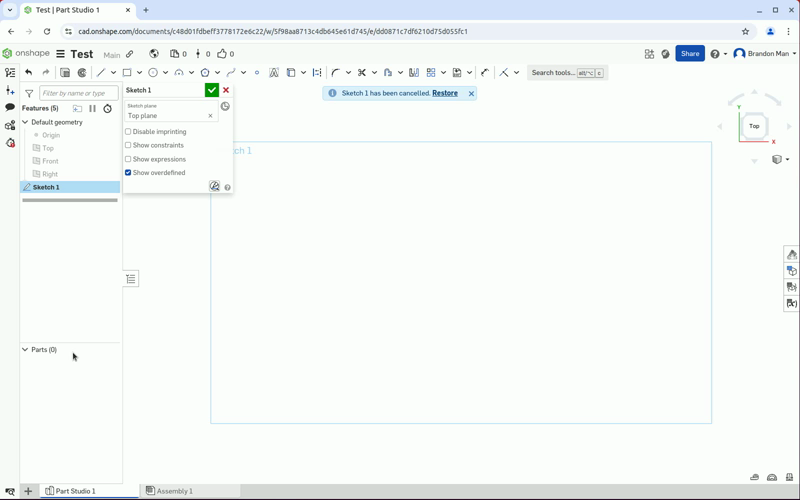
key_down(shift)
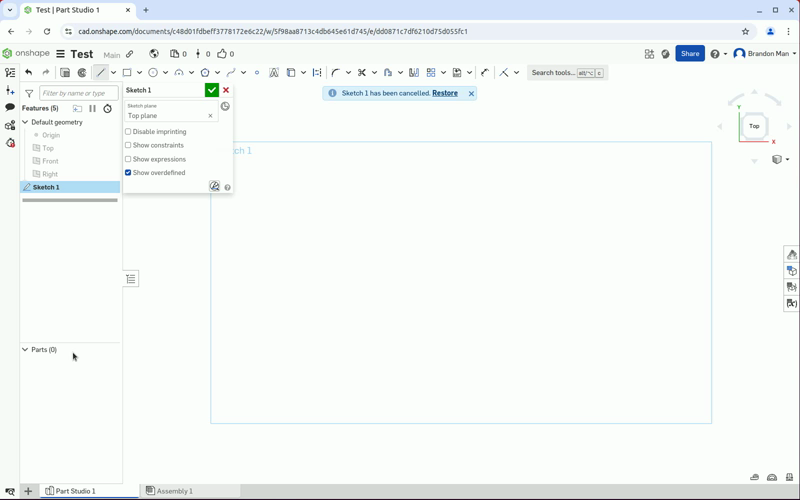
mouse_move(425, 281)
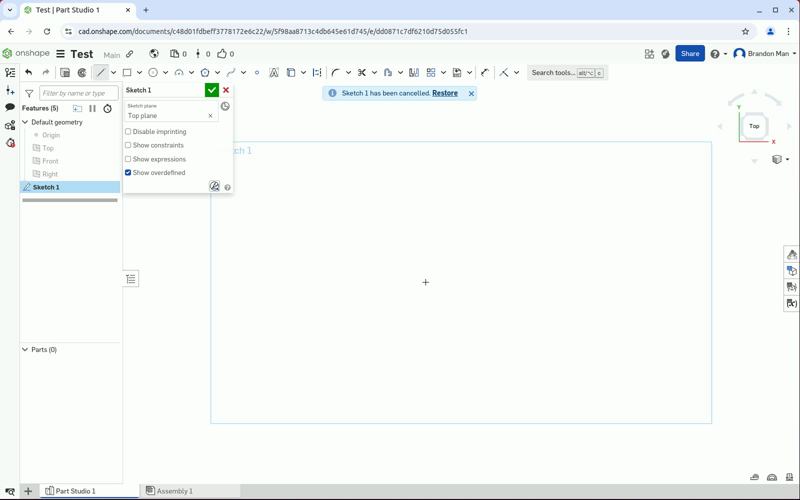
click(425, 281)
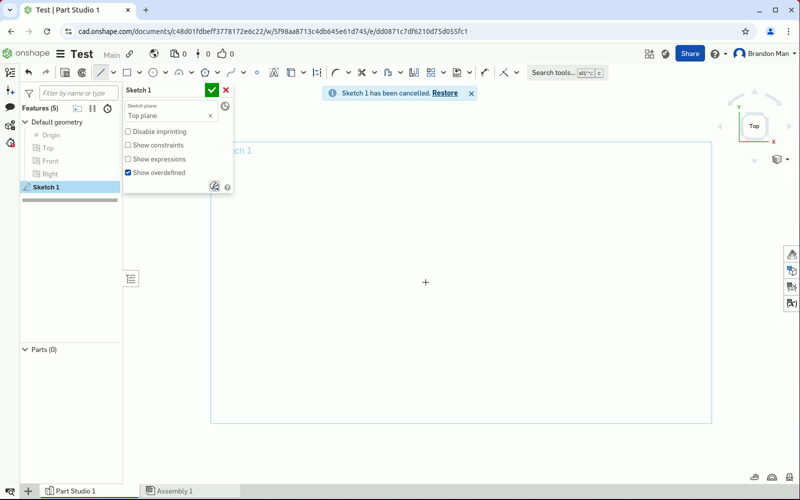
key_up(shift)
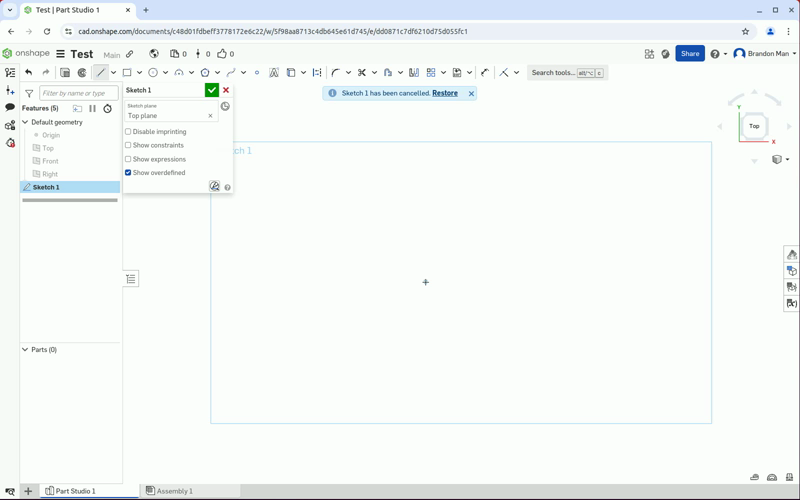
key_down(shift)
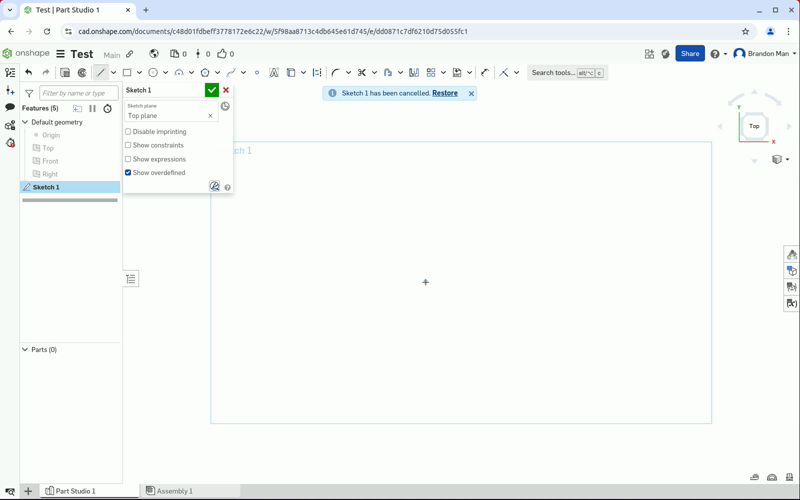
mouse_move(455, 281)
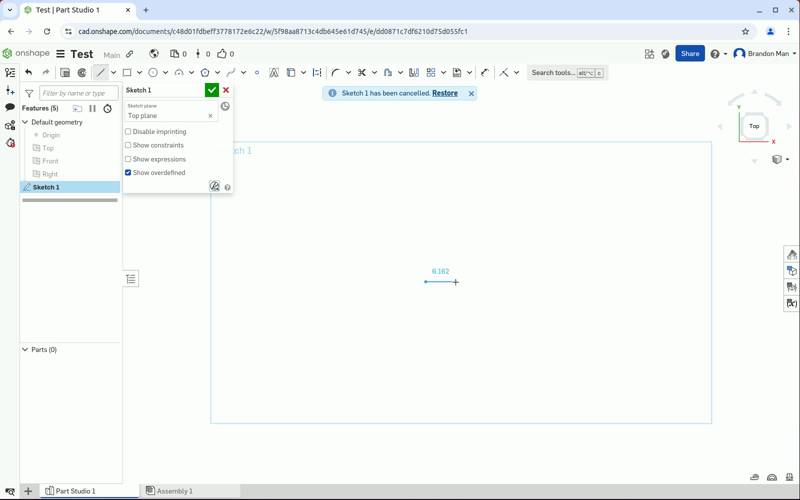
mouse_move(431, 302)
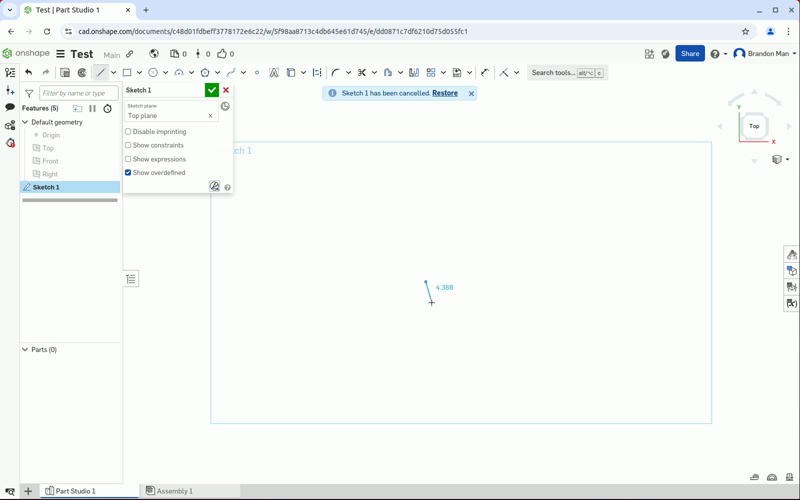
click(431, 302)
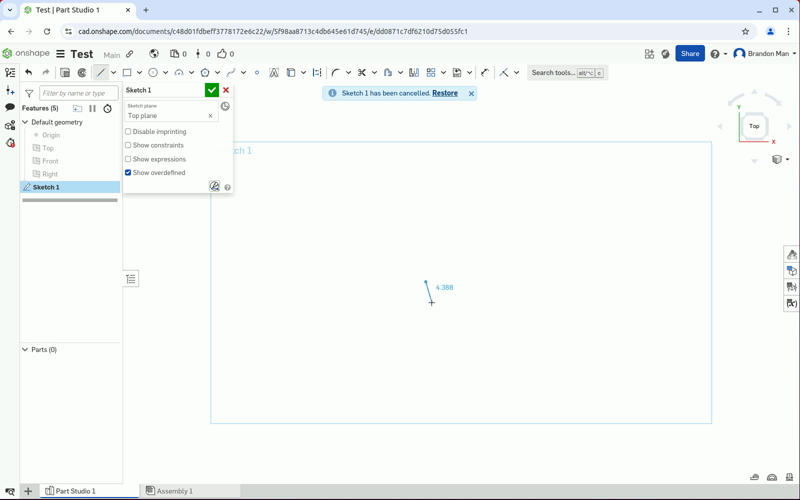
key_up(shift)
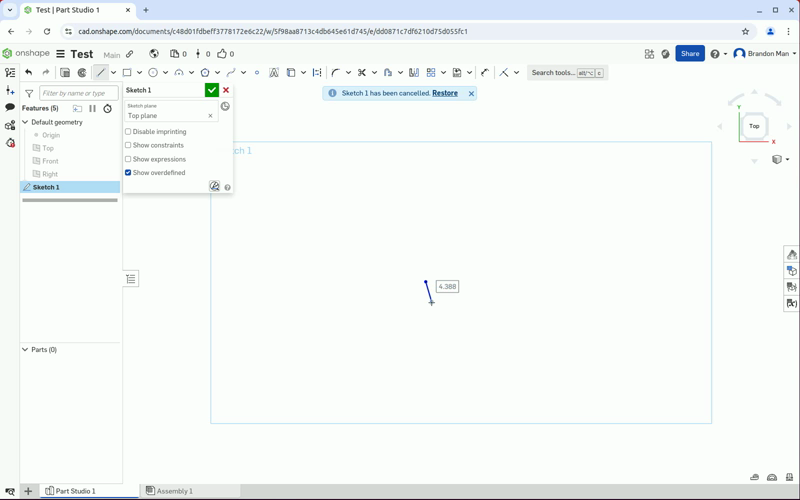
key_down(shift)
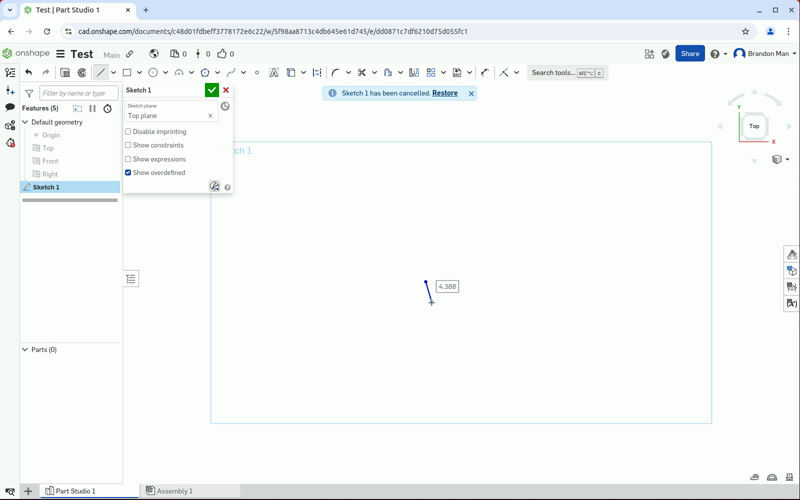
mouse_move(461, 302)
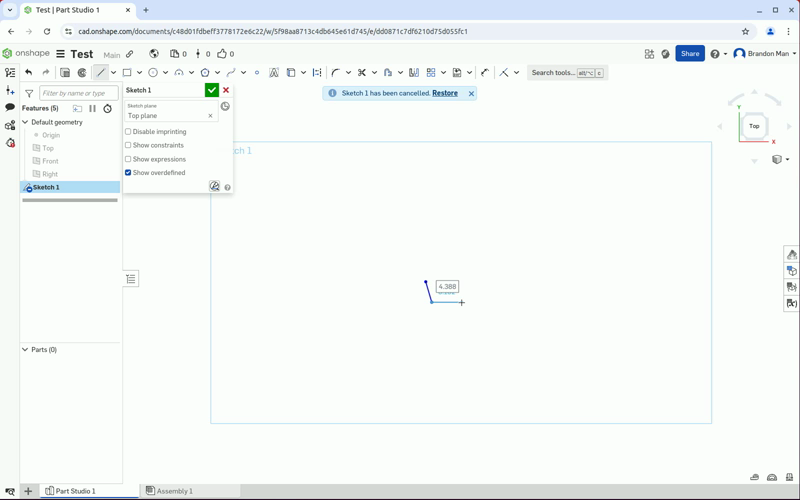
mouse_move(448, 316)
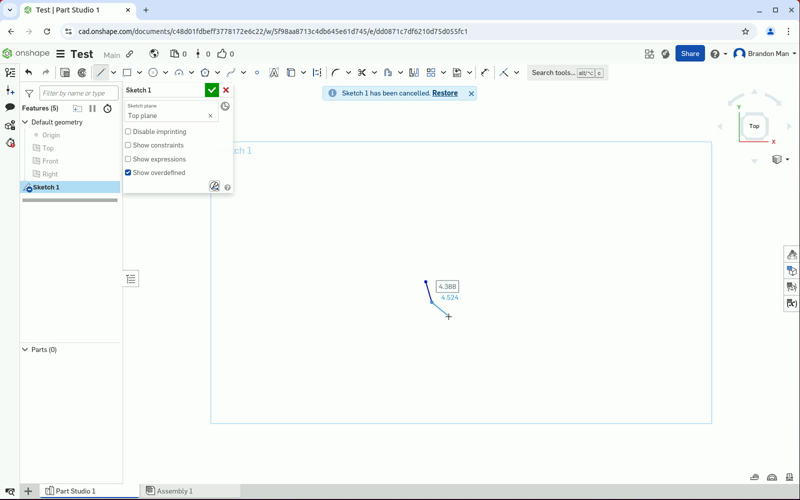
click(448, 316)
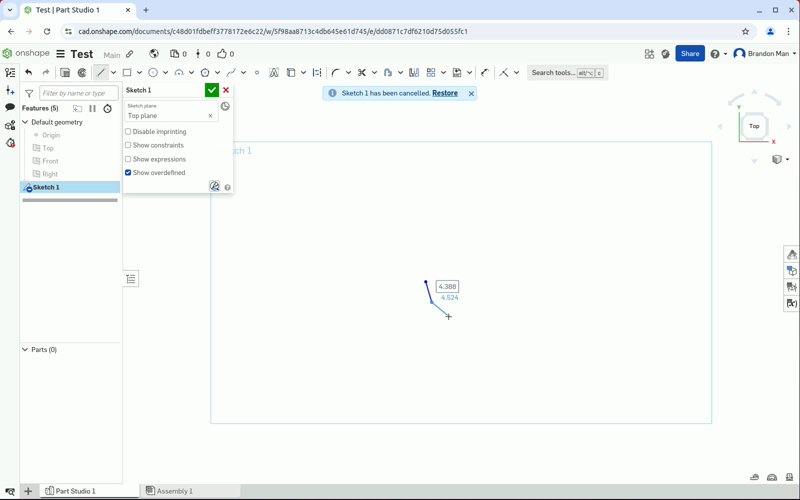
key_up(shift)
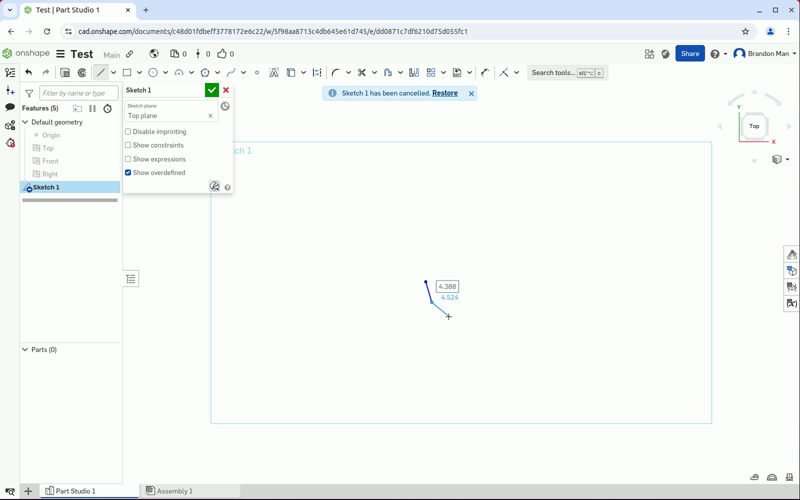
key_down(shift)
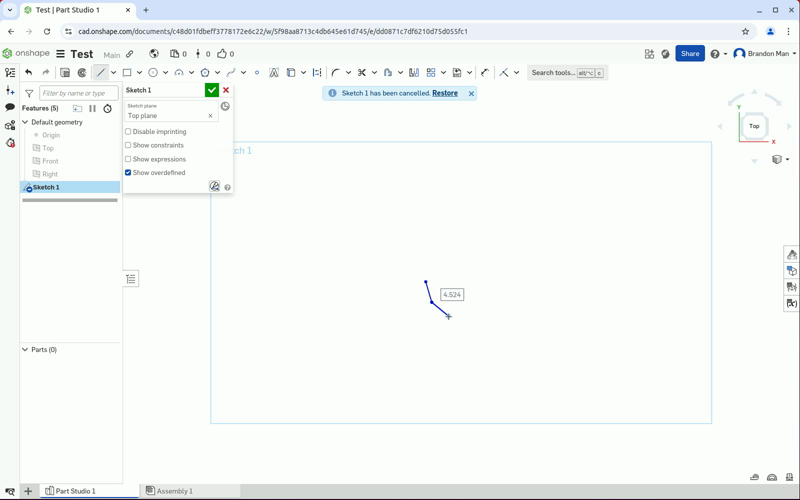
mouse_move(478, 316)
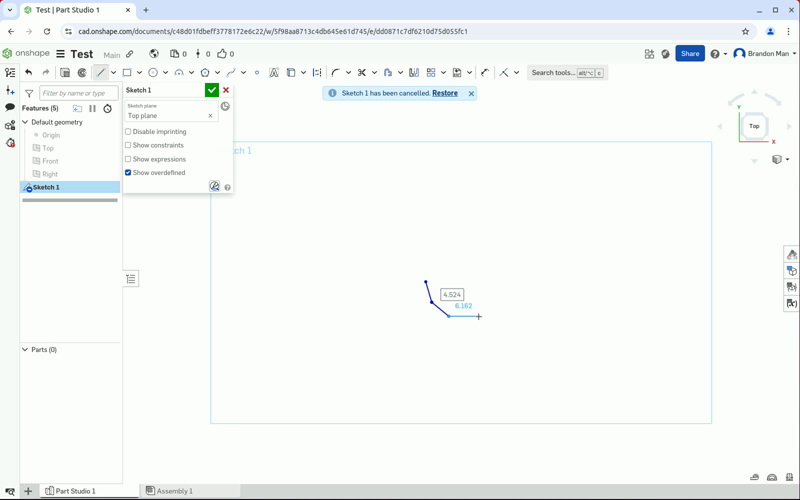
mouse_move(469, 316)
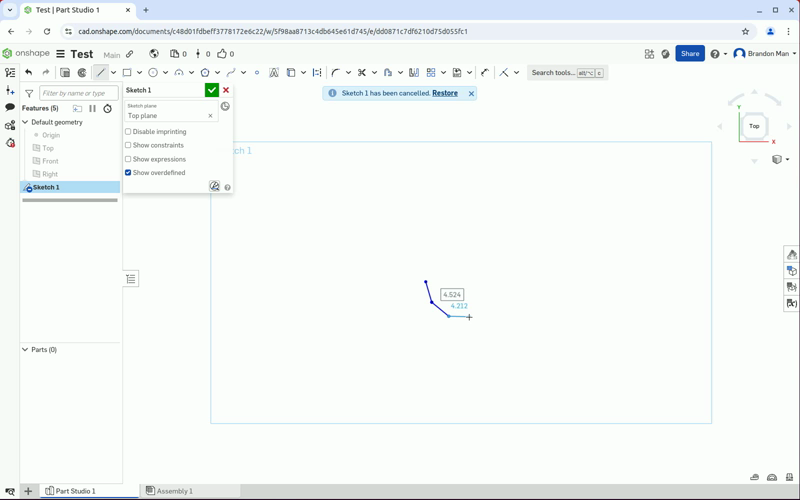
click(469, 316)
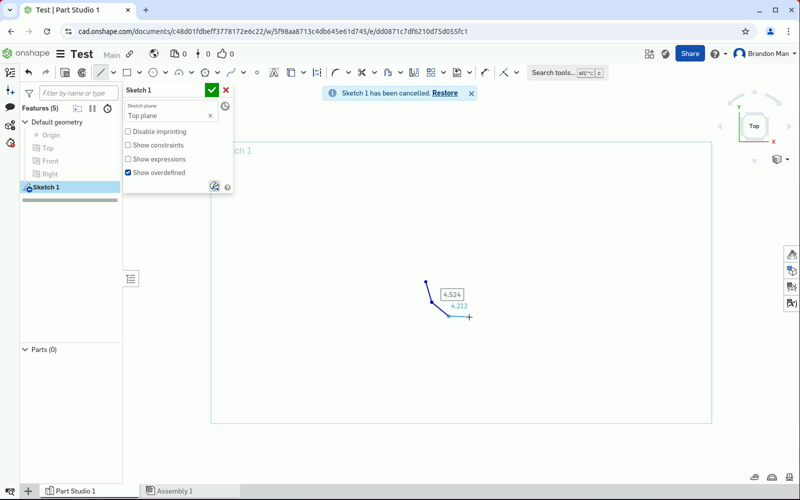
key_up(shift)
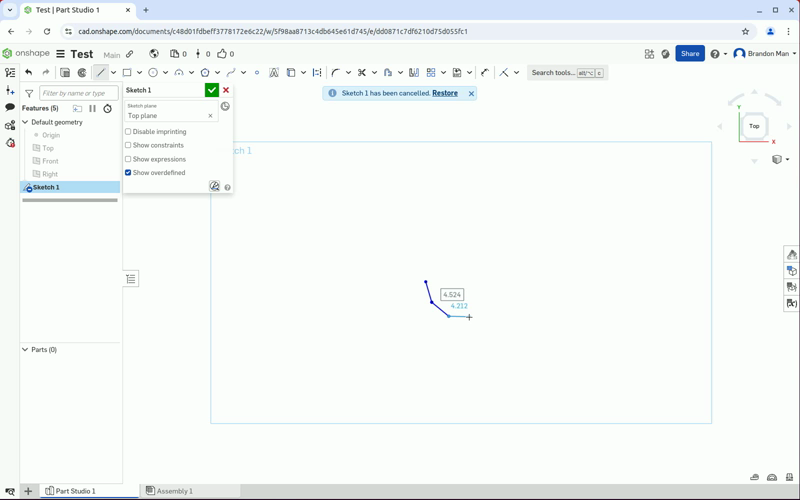
key_down(shift)
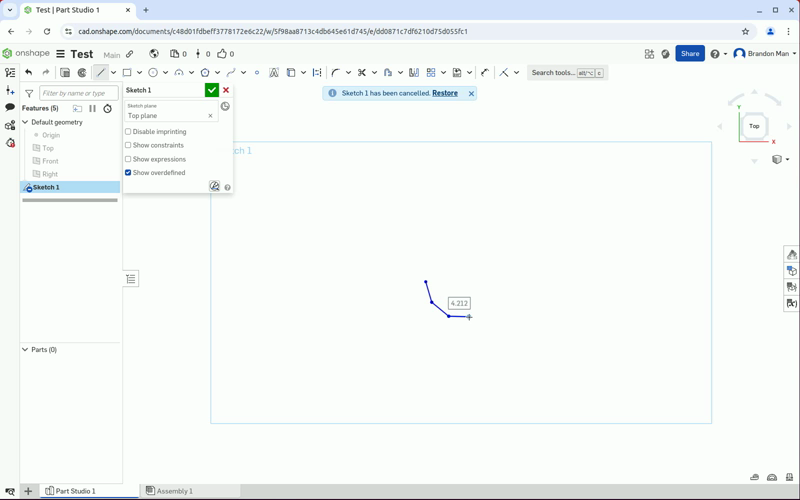
mouse_move(499, 316)
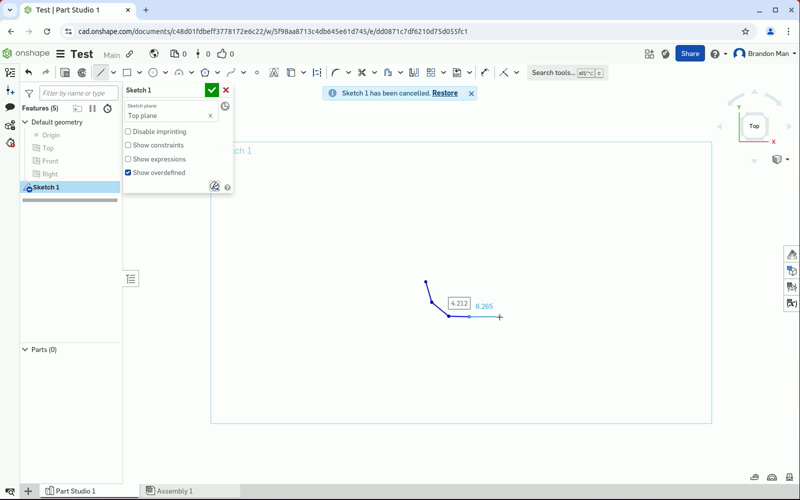
mouse_move(488, 305)
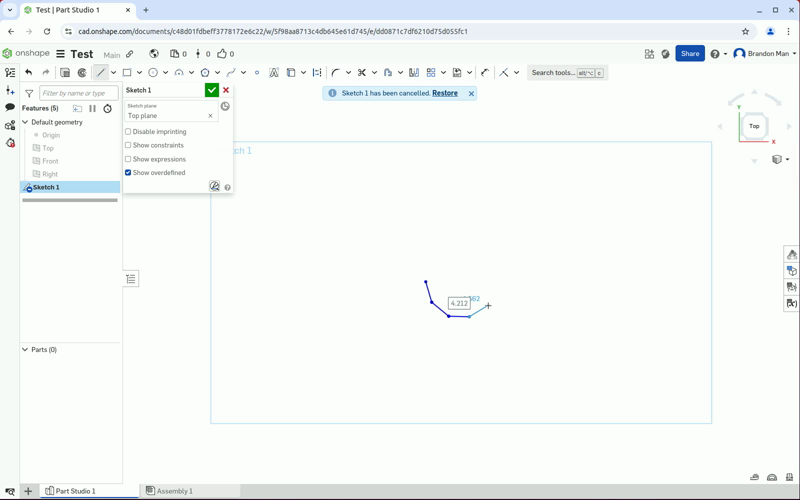
click(488, 305)
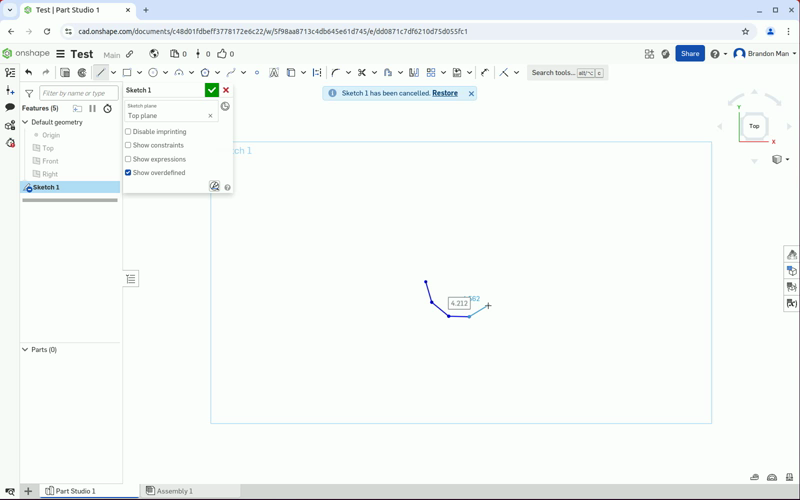
key_up(shift)
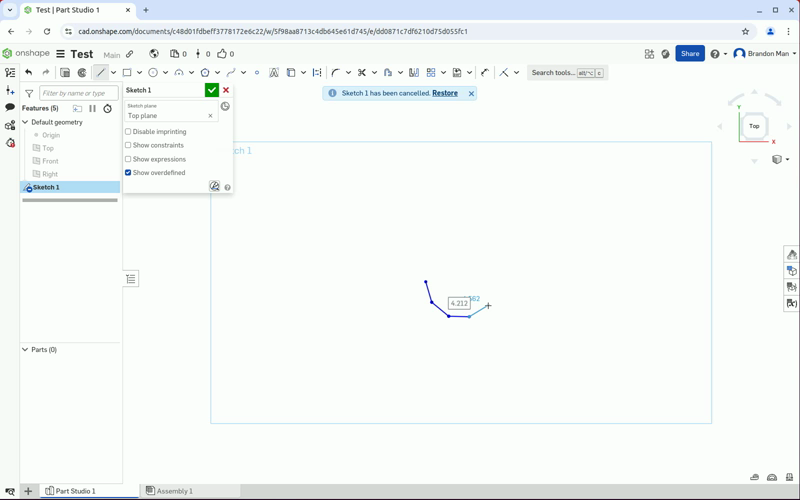
key_down(shift)
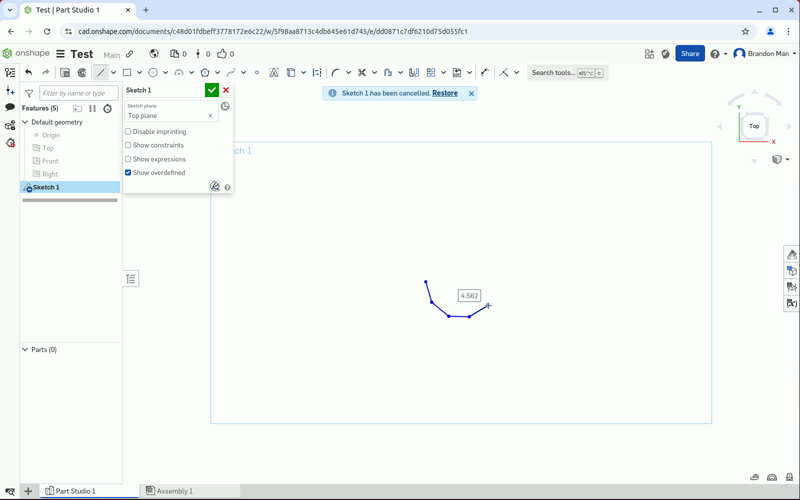
mouse_move(518, 305)
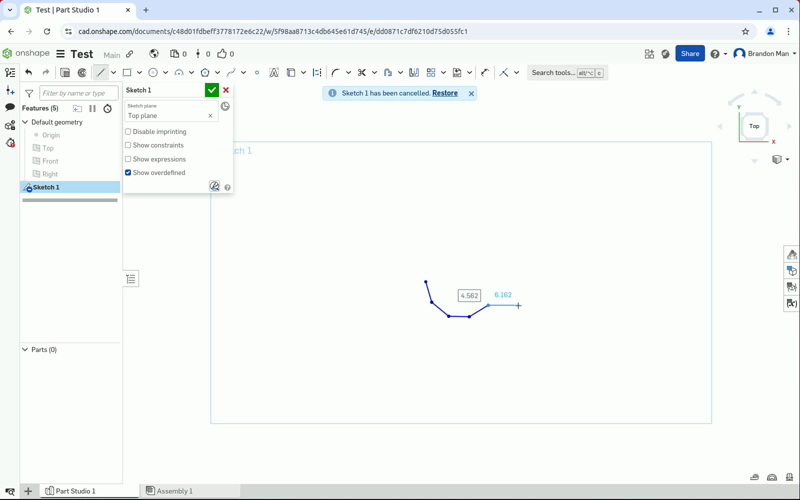
mouse_move(495, 284)
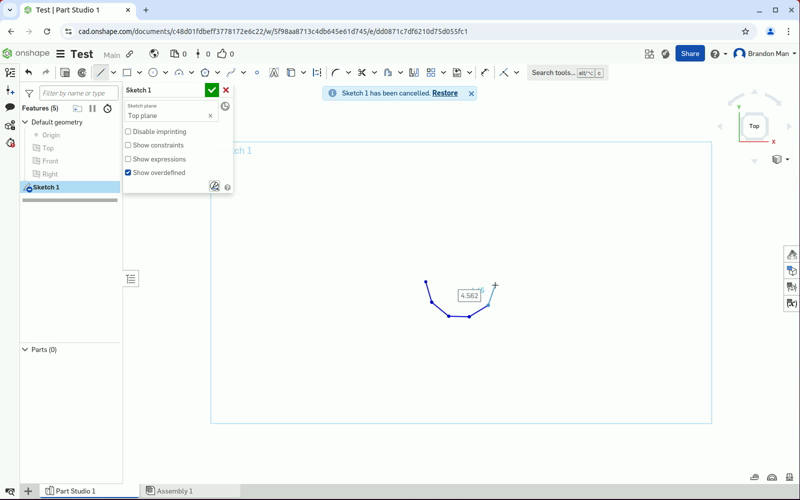
click(495, 284)
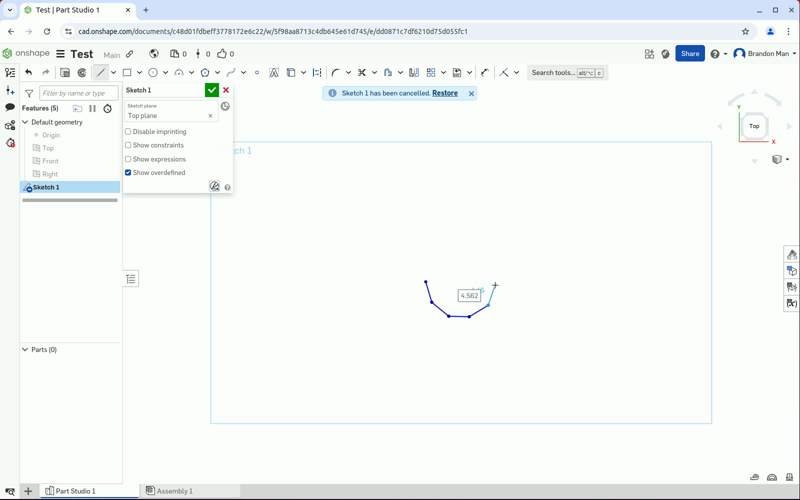
key_up(shift)
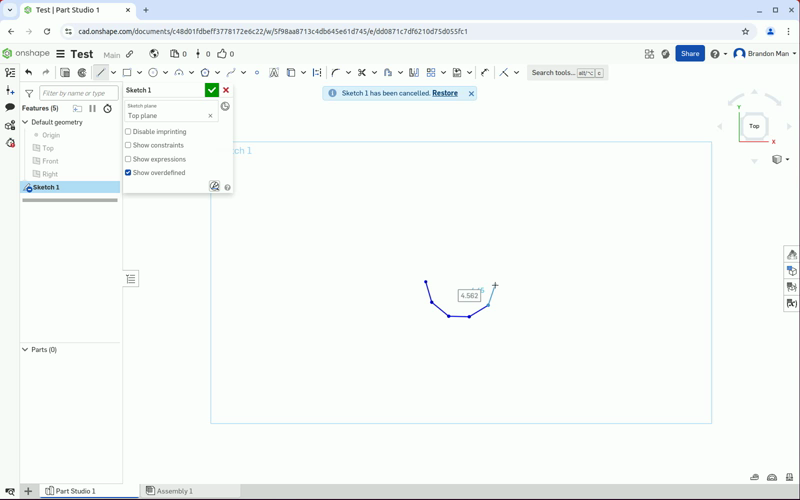
key_down(shift)
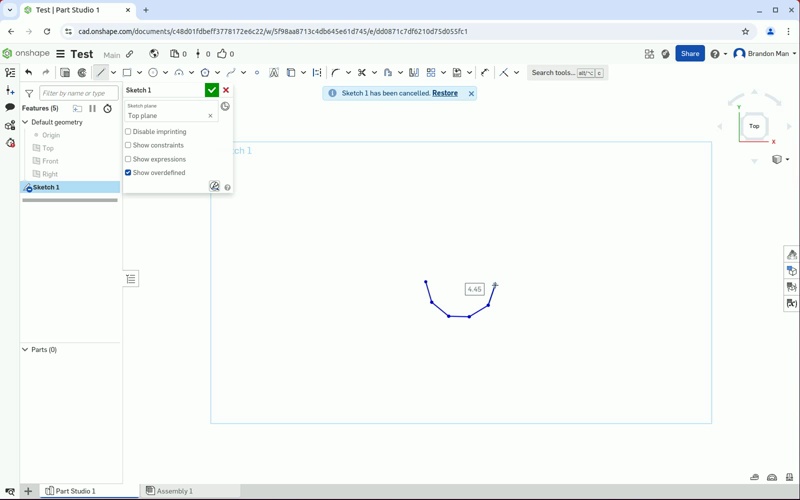
mouse_move(525, 284)
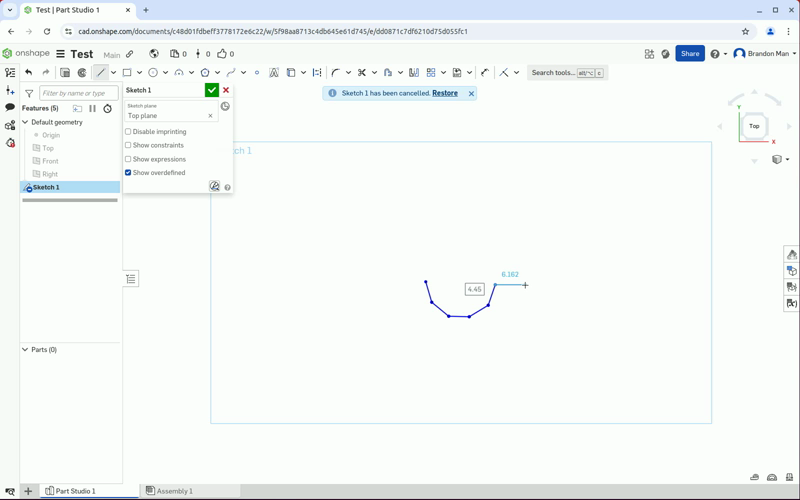
mouse_move(489, 264)
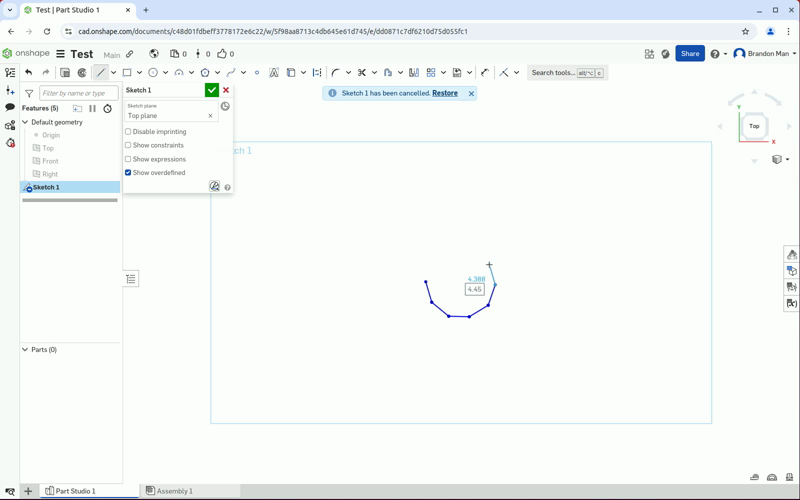
click(489, 264)
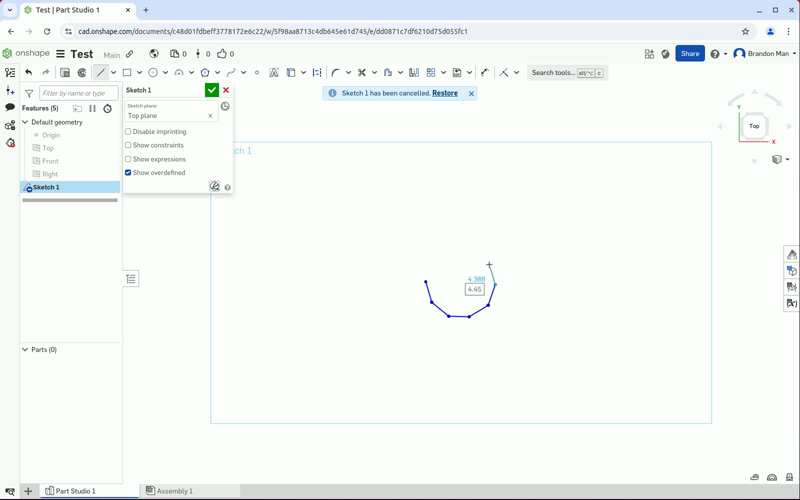
key_up(shift)
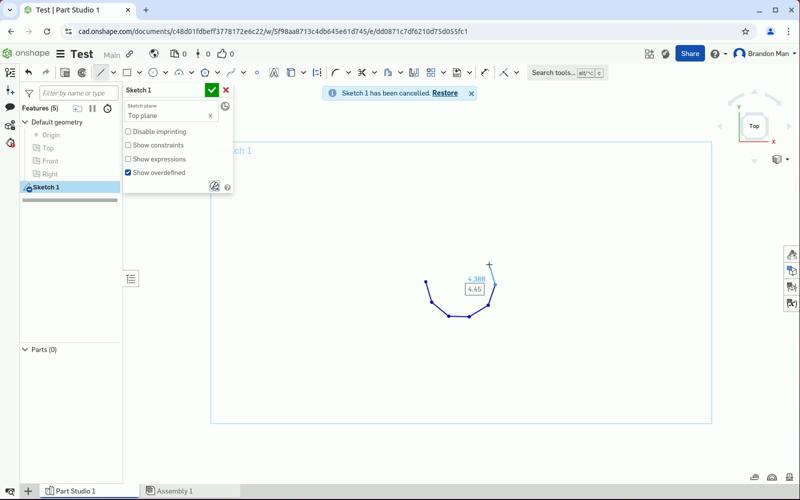
key_down(shift)
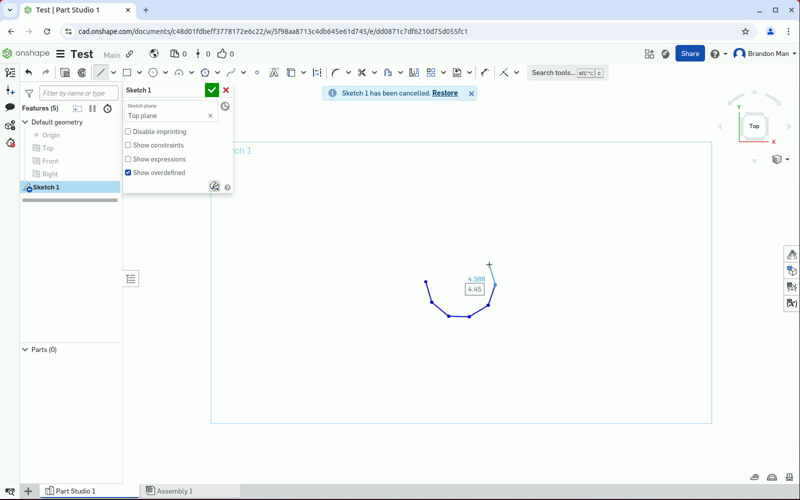
mouse_move(519, 264)
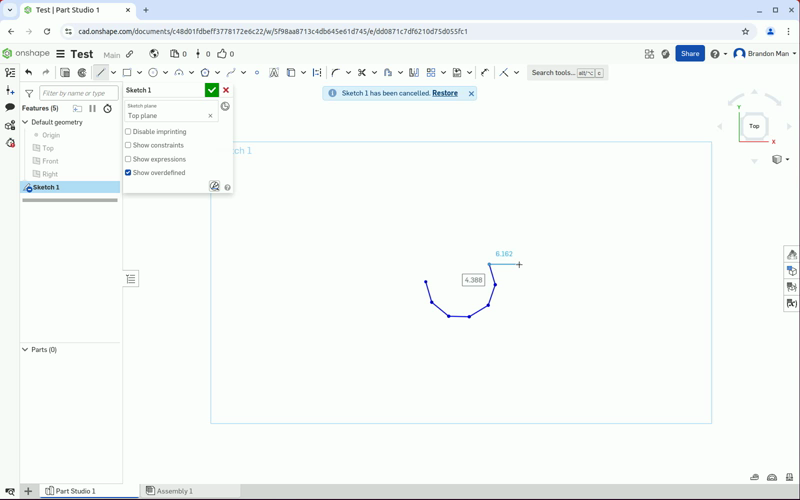
mouse_move(472, 250)
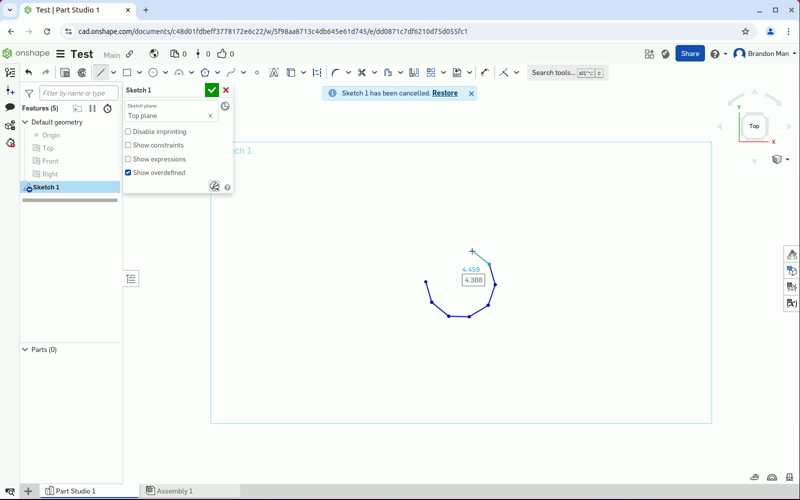
click(472, 250)
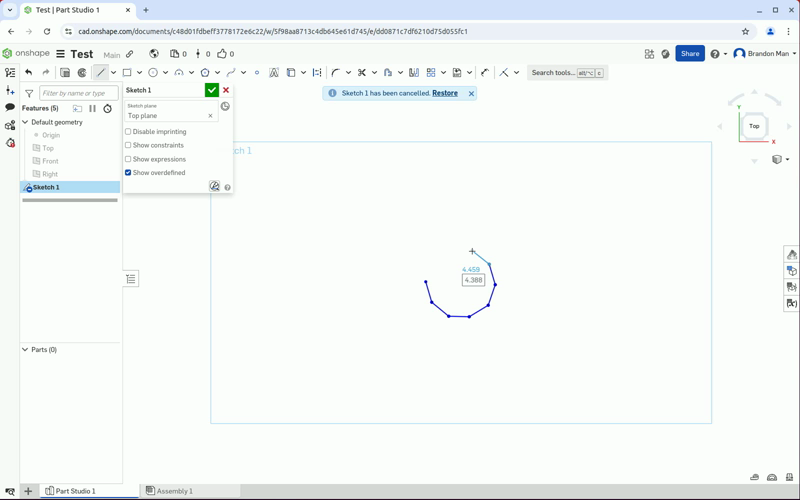
key_up(shift)
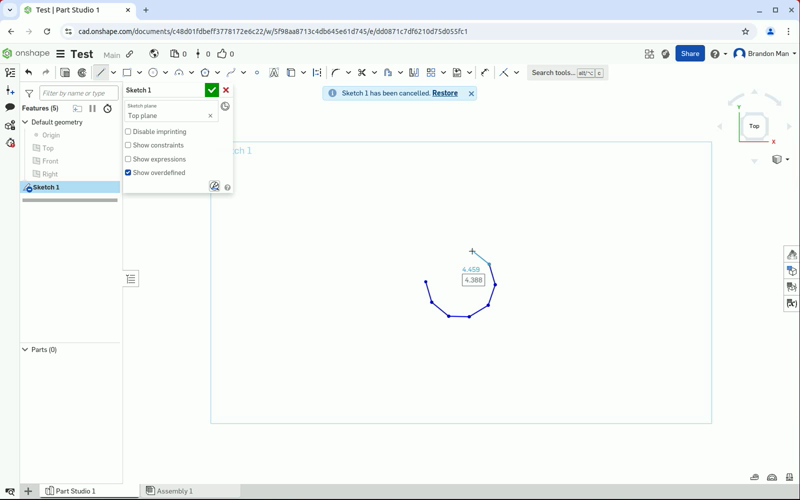
key_down(shift)
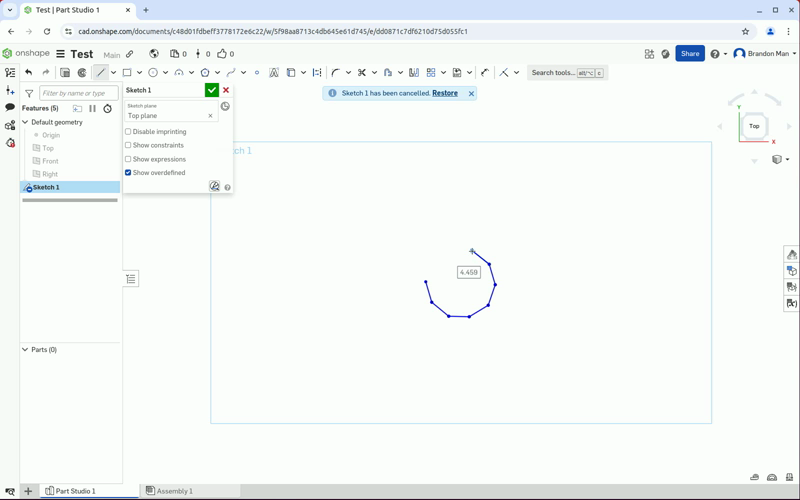
mouse_move(502, 250)
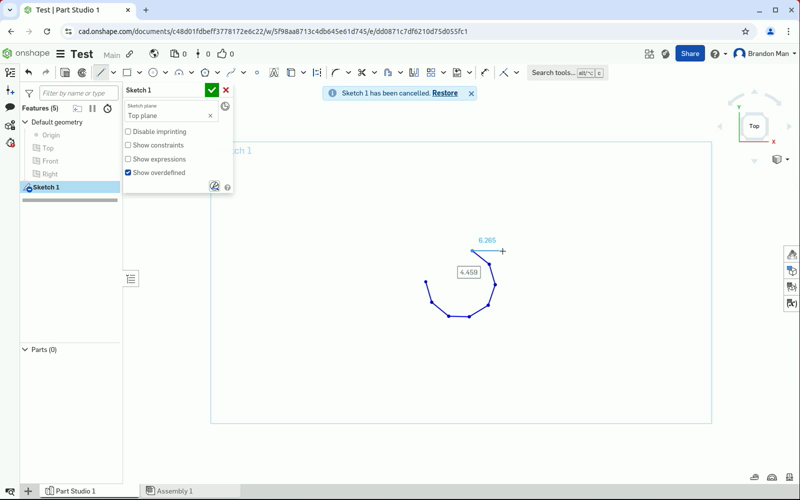
mouse_move(451, 249)
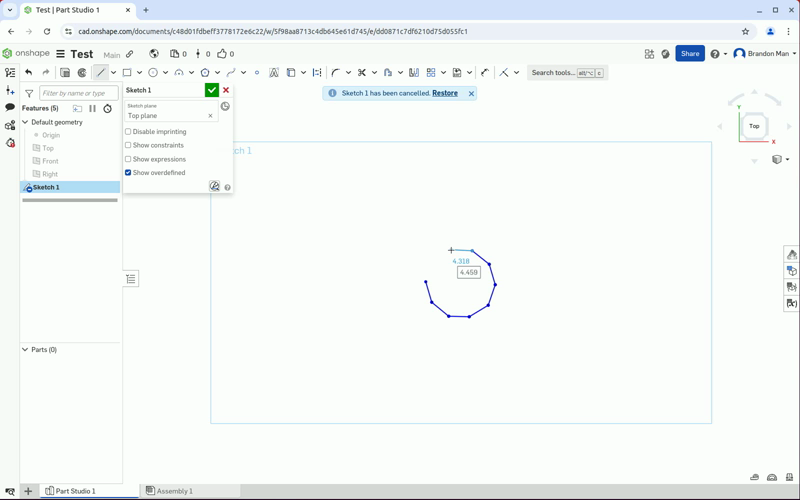
click(451, 249)
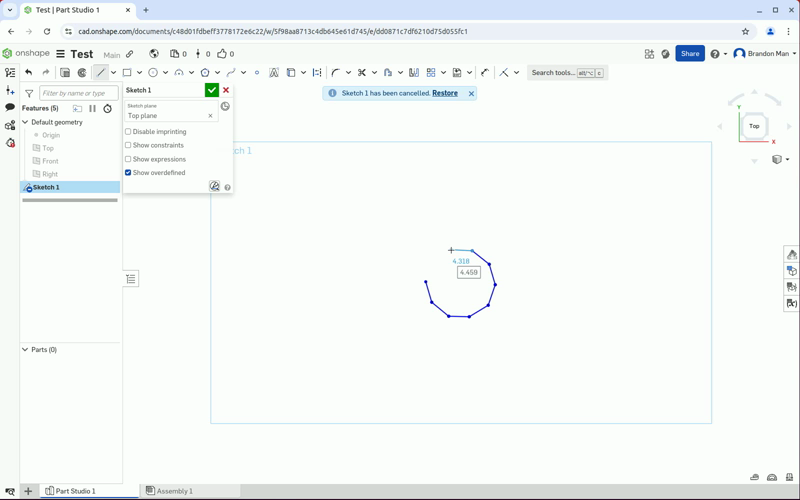
key_up(shift)
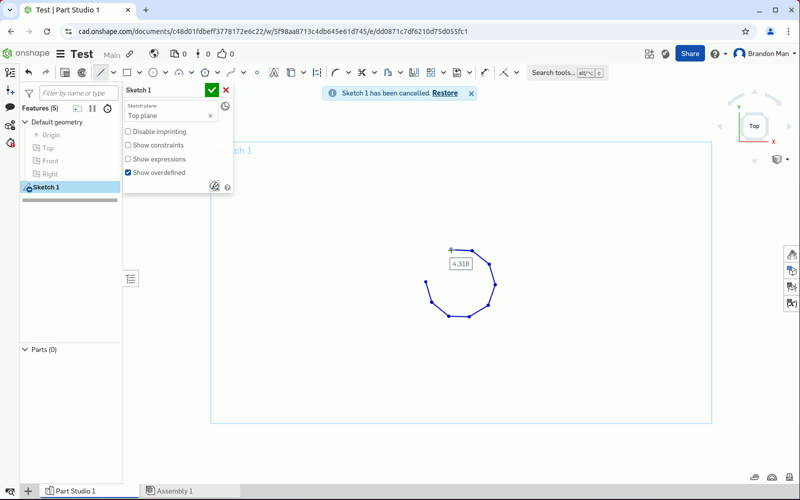
key_down(shift)
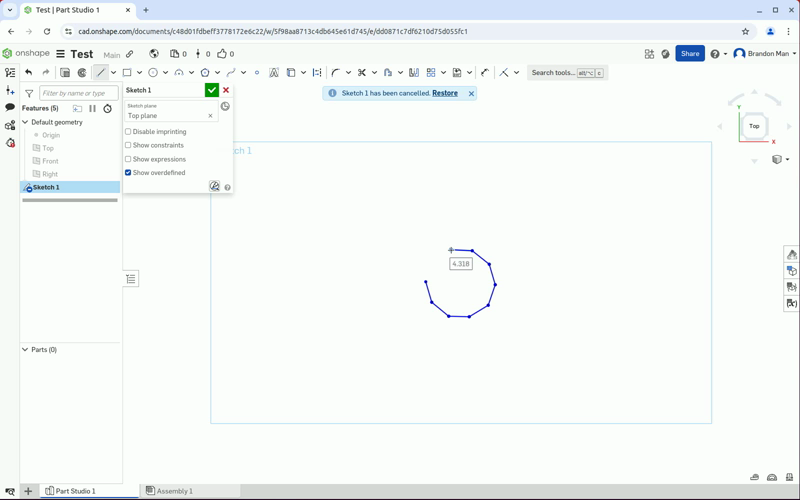
mouse_move(481, 249)
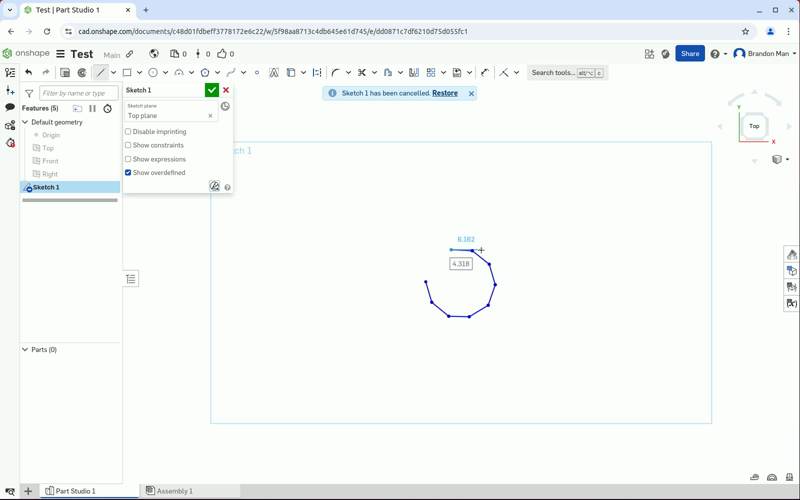
mouse_move(432, 261)
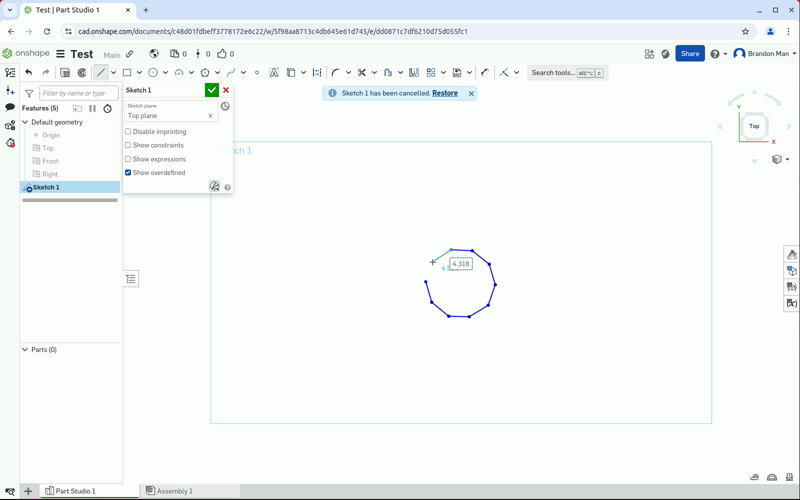
click(432, 261)
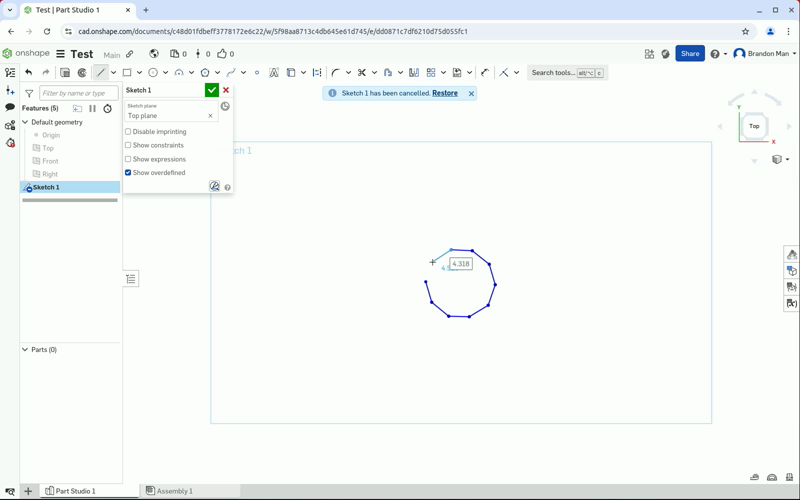
key_up(shift)
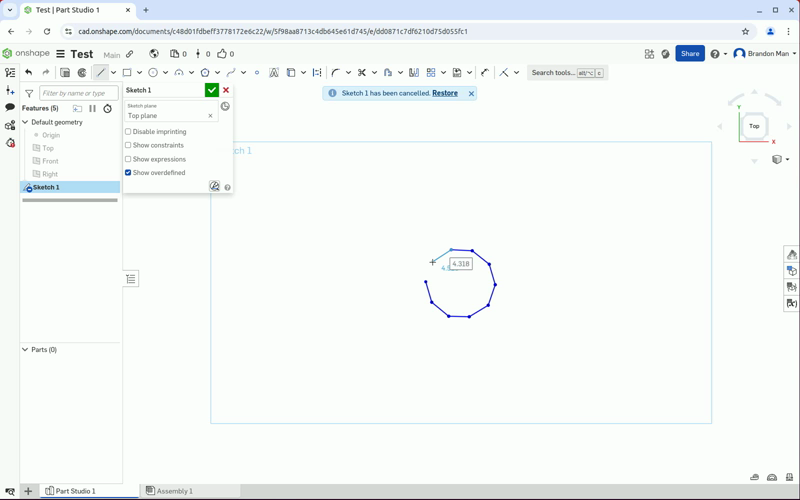
mouse_move(462, 261)
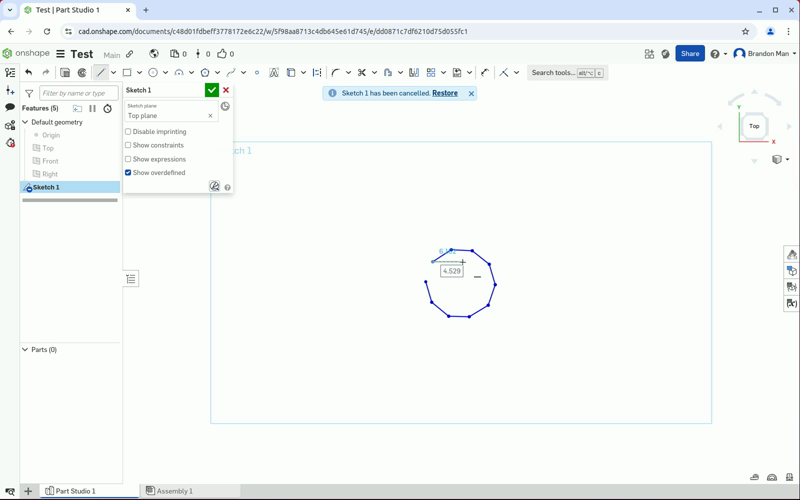
key_down(shift)
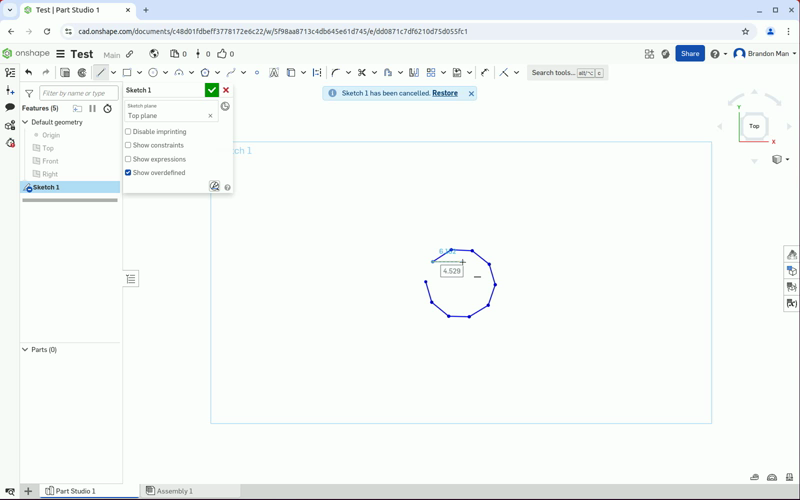
mouse_move(425, 281)
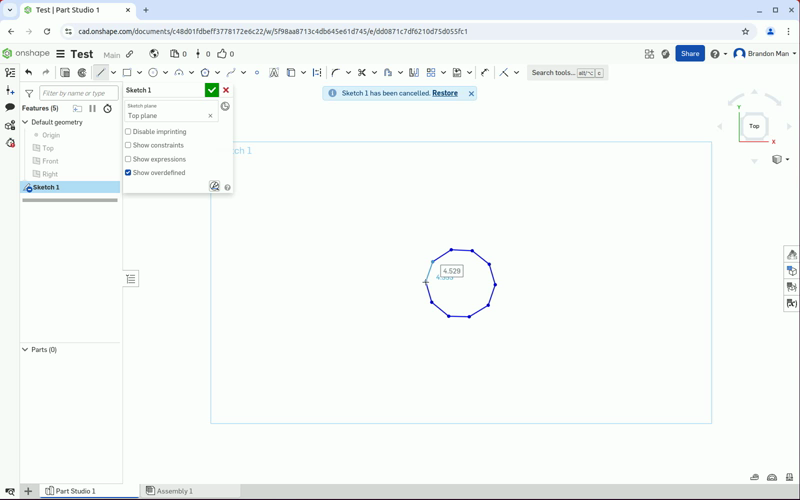
key_up(shift)
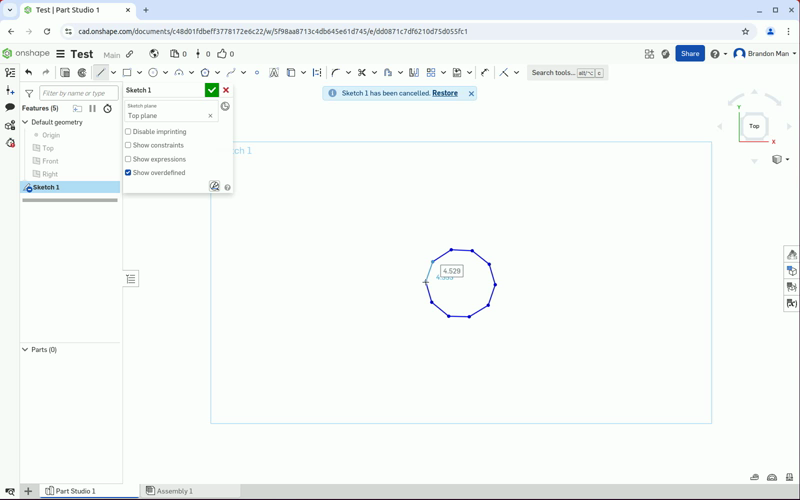
click(425, 281)
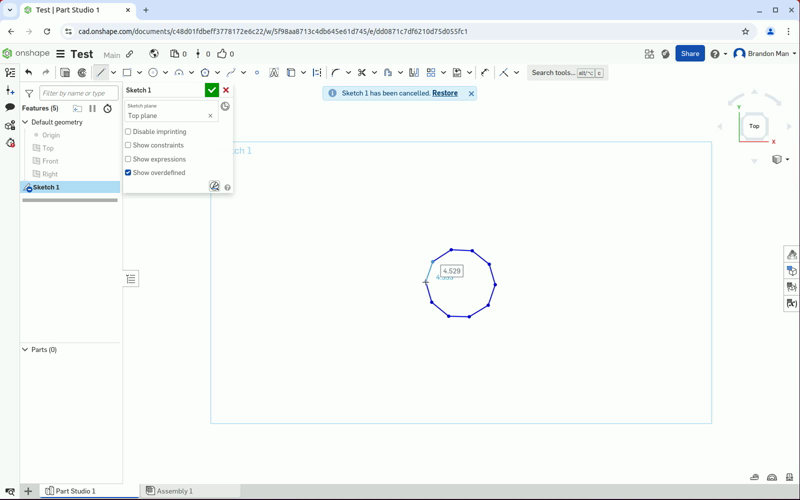
key(esc)
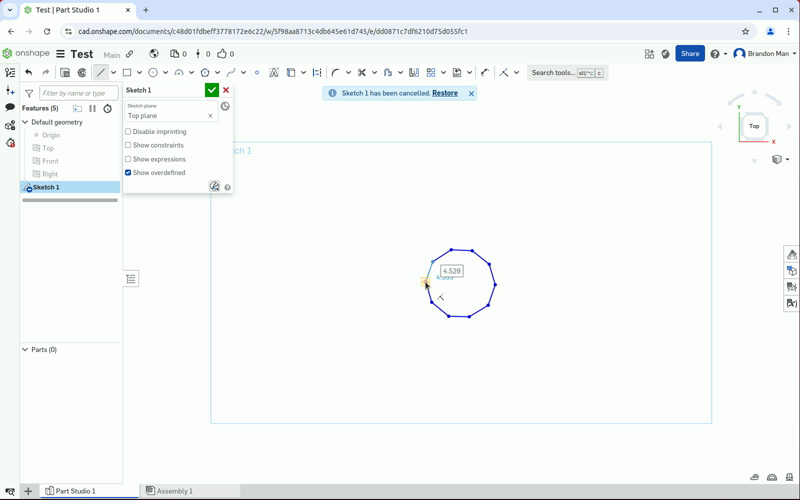
mouse_move(453, 269)
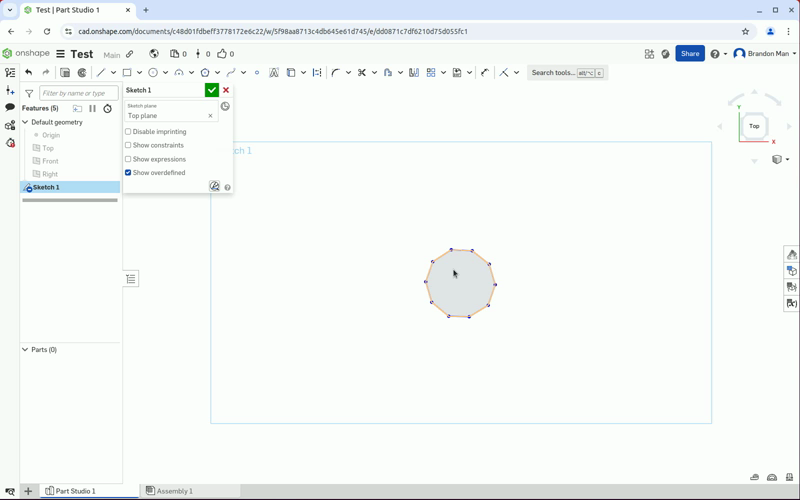
click(453, 269)
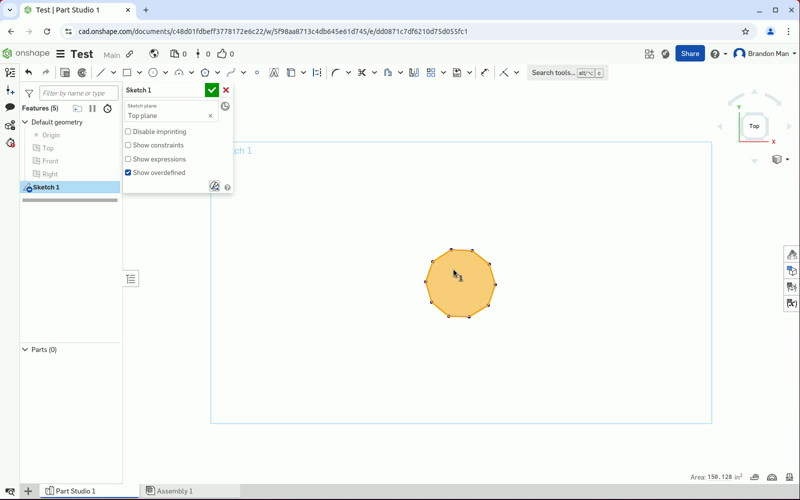
mouse_move(73, 352)
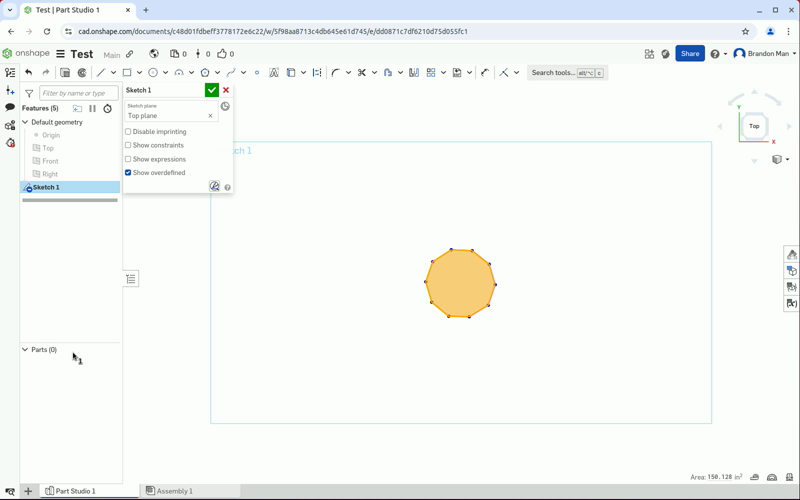
key(shift+y)
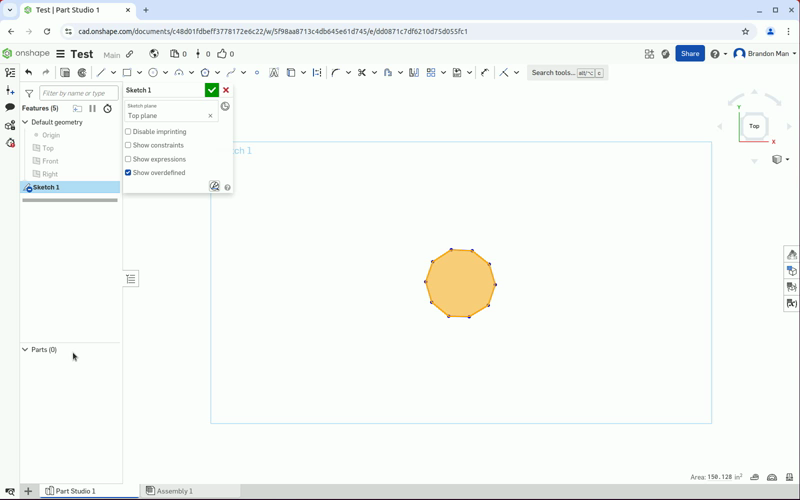
key(shift+e)
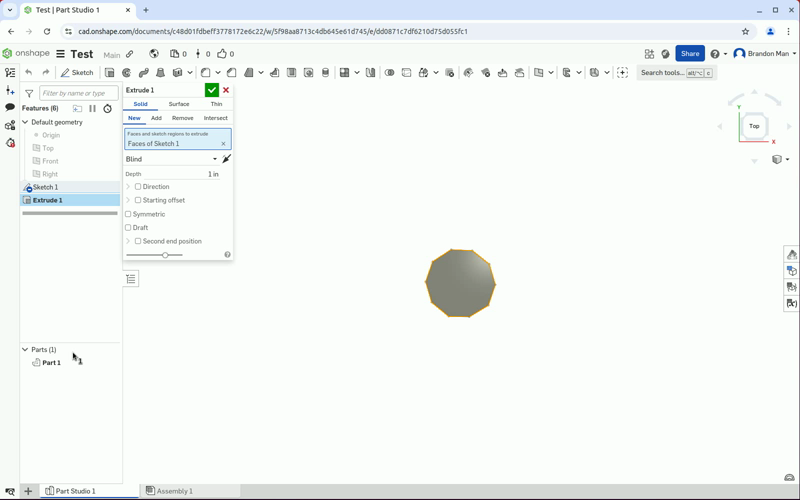
mouse_move(143, 106)
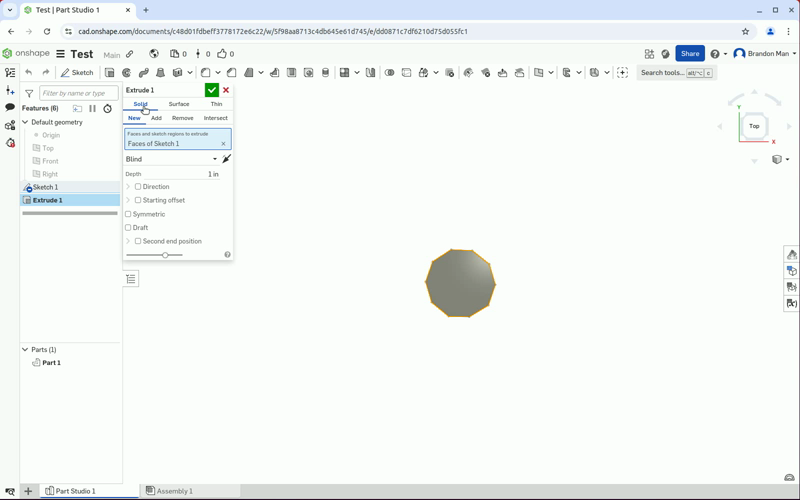
click(143, 106)
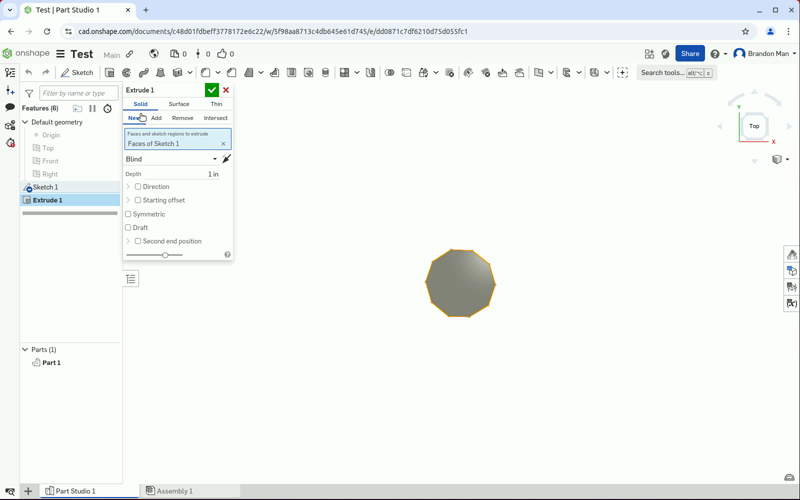
mouse_move(137, 120)
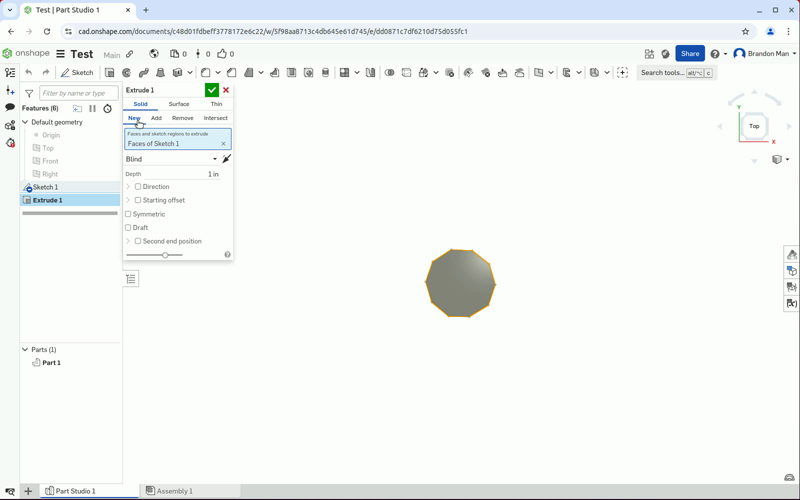
click(137, 120)
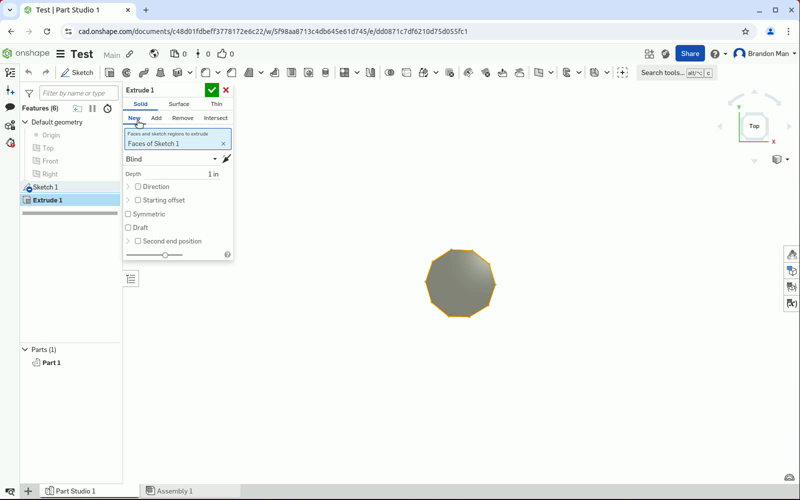
key(tab, 4)
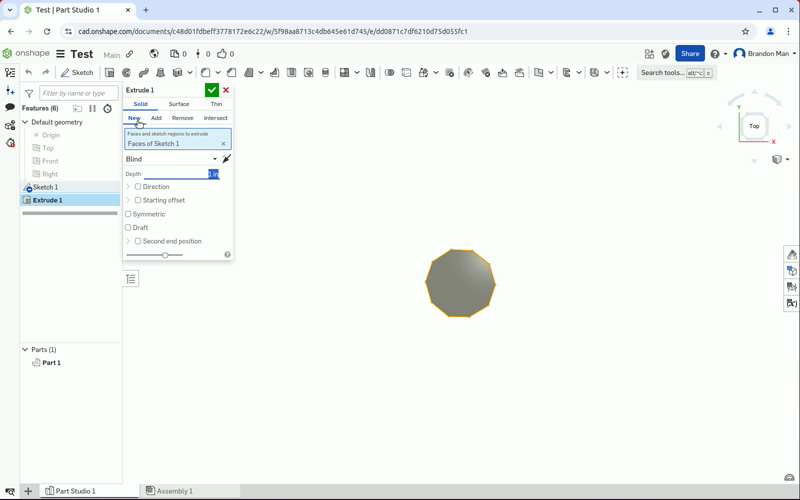
text(-0.241)
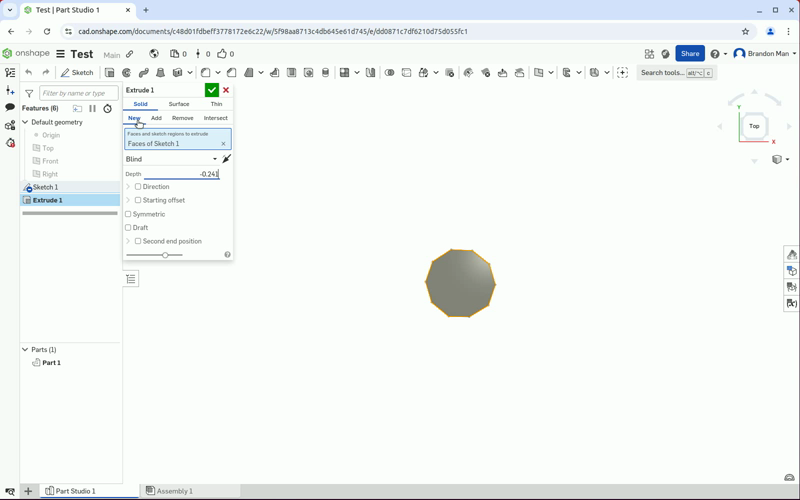
key(enter)
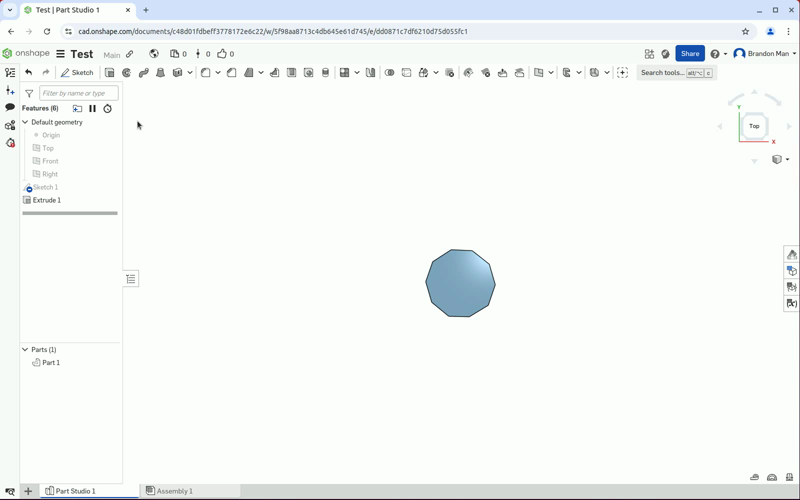
key(shift+h)
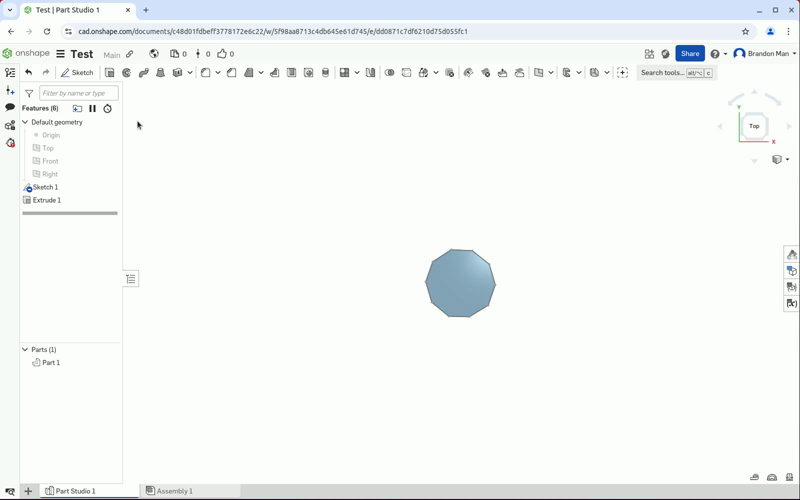
key(shift+h)
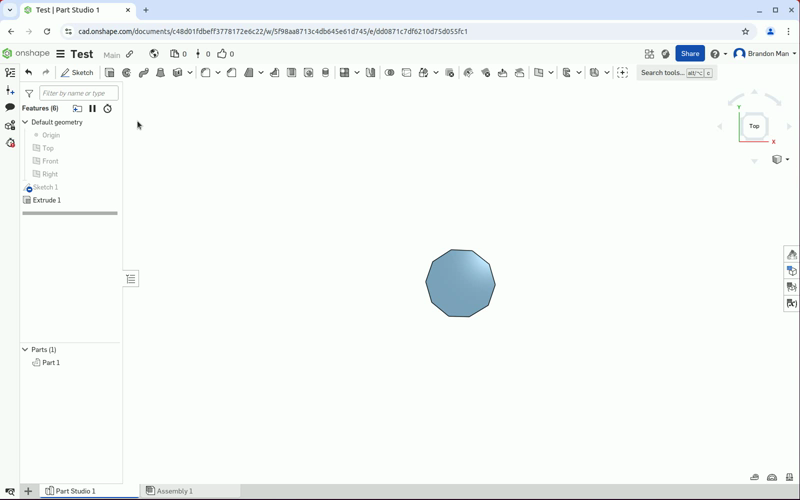
mouse_move(73, 189)
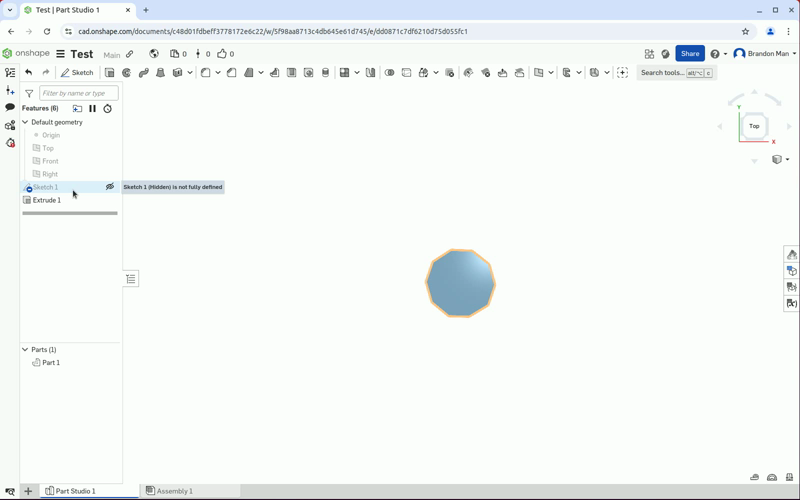
click(73, 189)
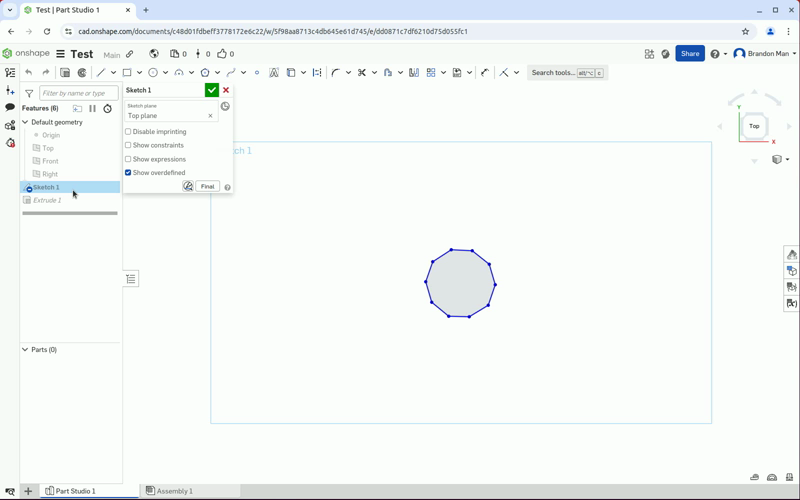
mouse_move(229, 92)
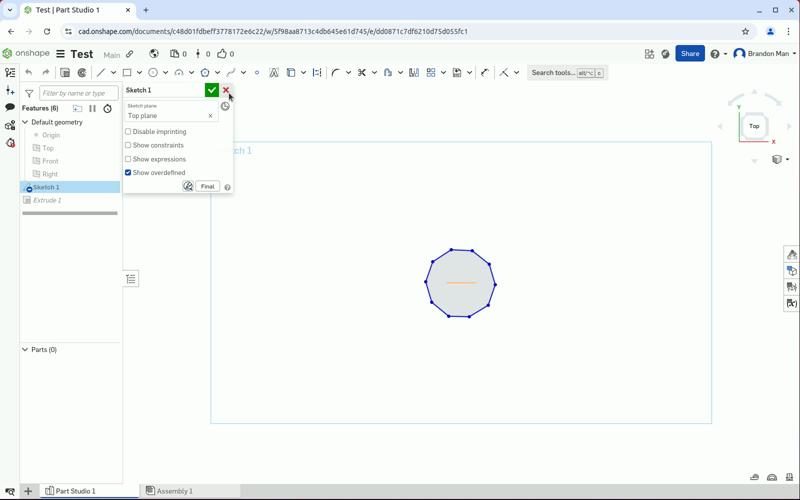
click(229, 92)
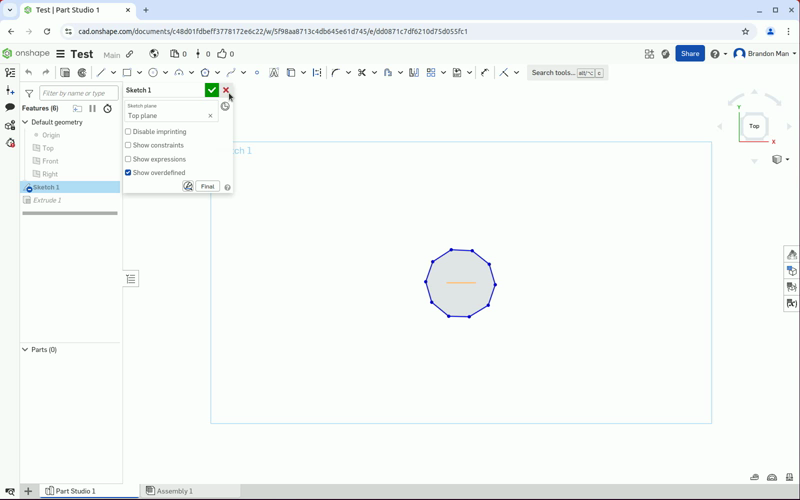
key(shift+s)
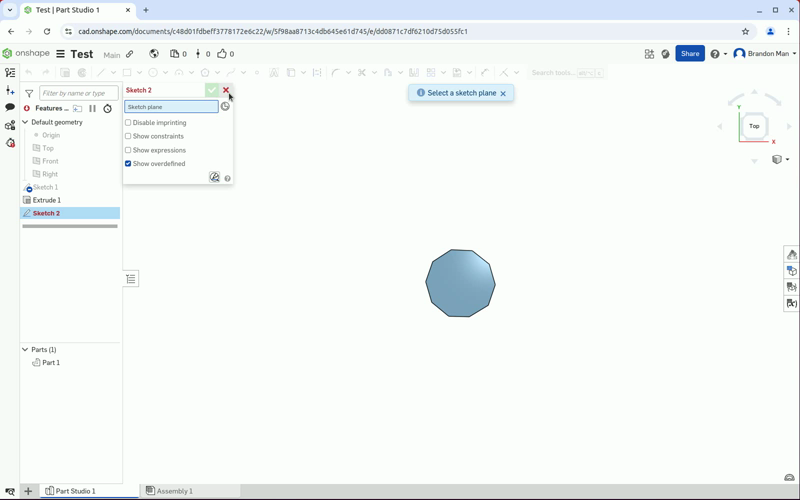
mouse_move(73, 150)
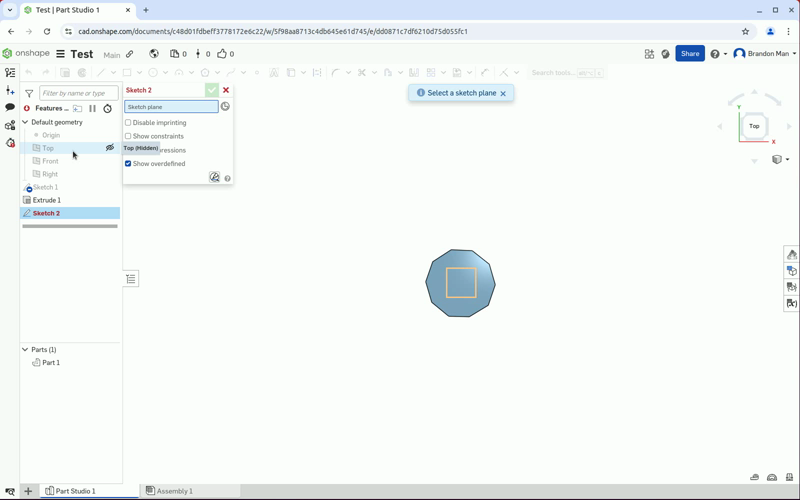
click(73, 150)
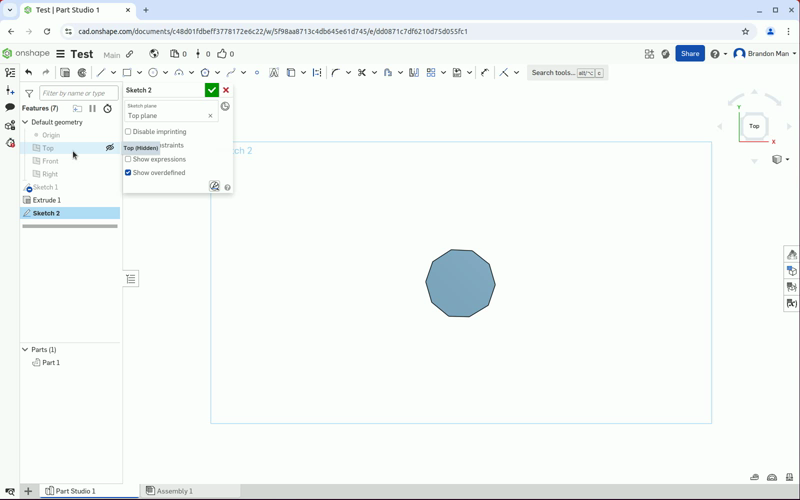
mouse_move(73, 352)
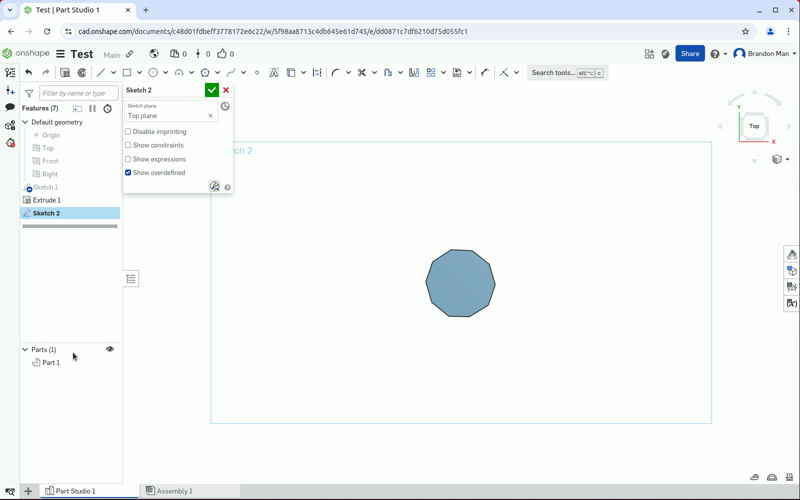
key(y)
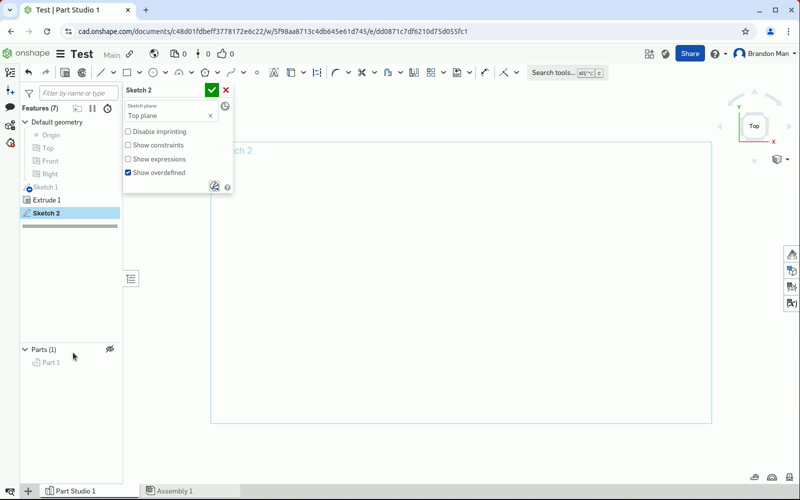
key(l)
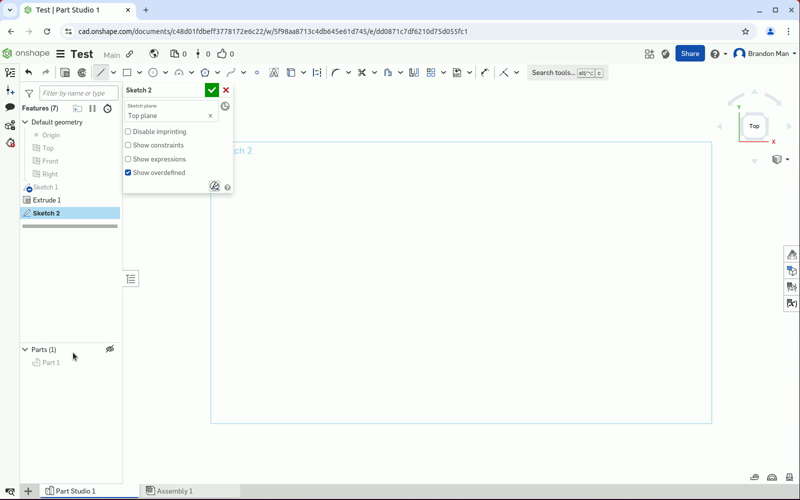
key_down(shift)
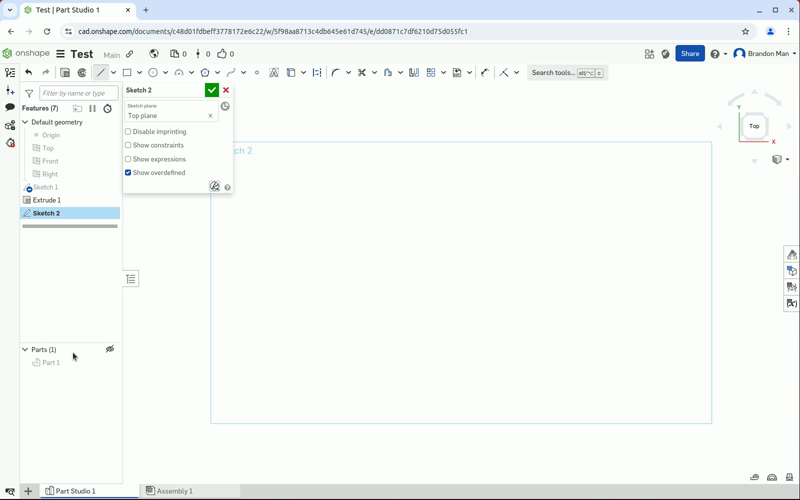
mouse_move(498, 275)
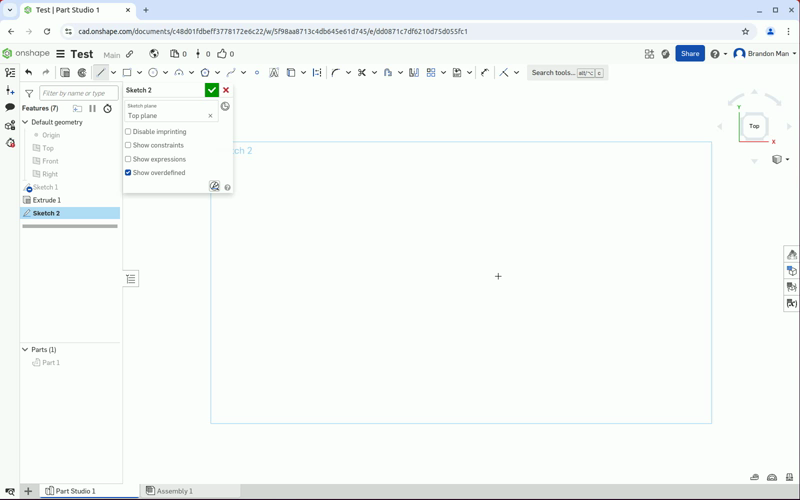
click(498, 275)
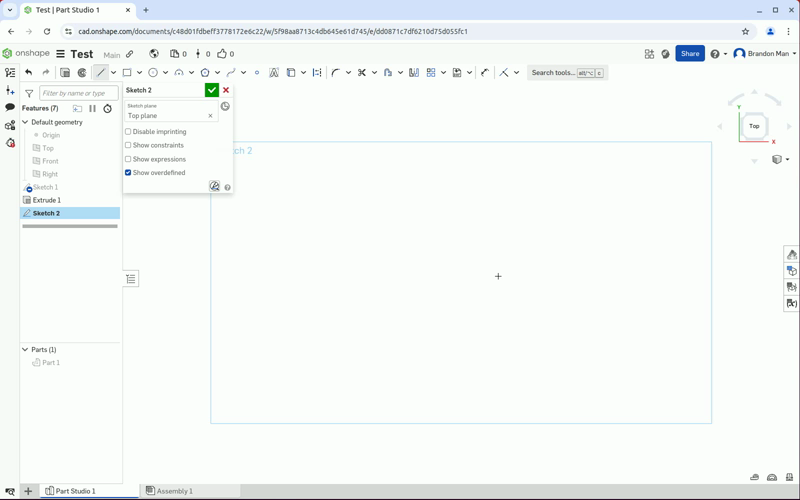
key_up(shift)
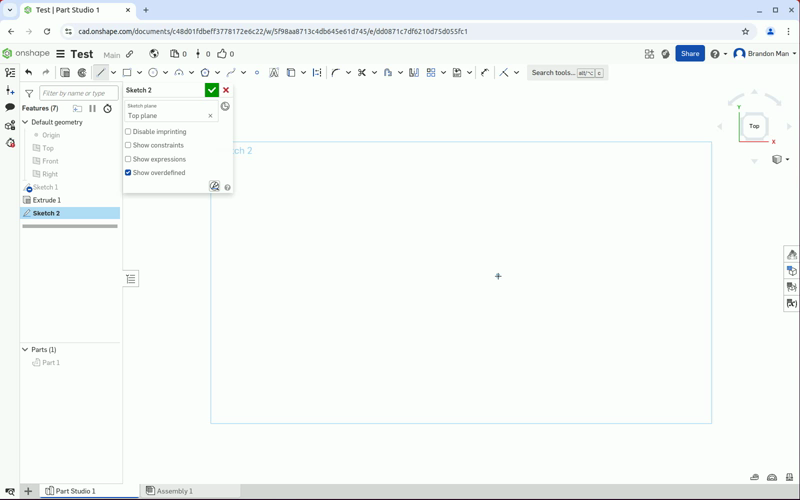
key_down(shift)
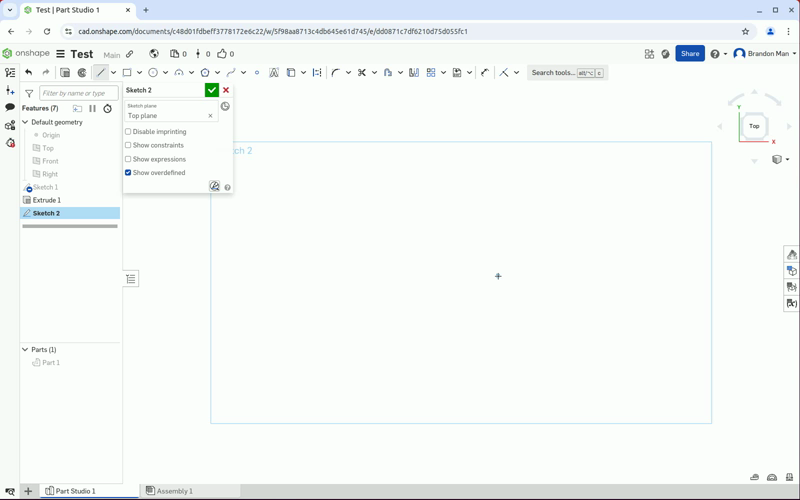
mouse_move(528, 275)
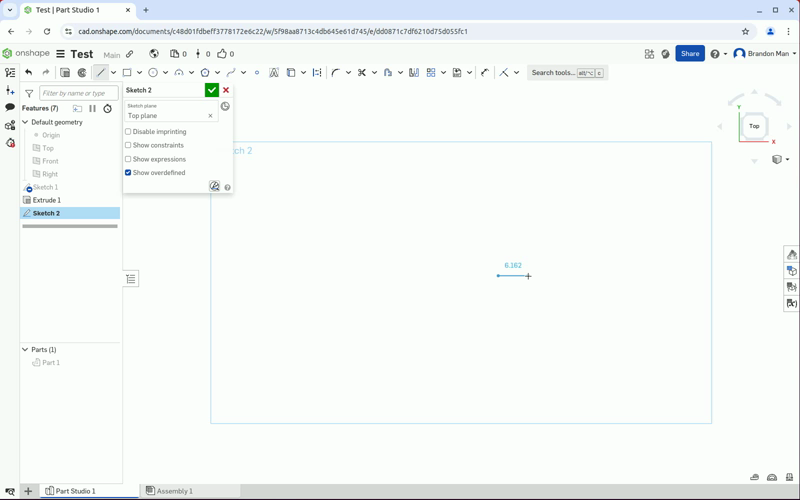
mouse_move(500, 294)
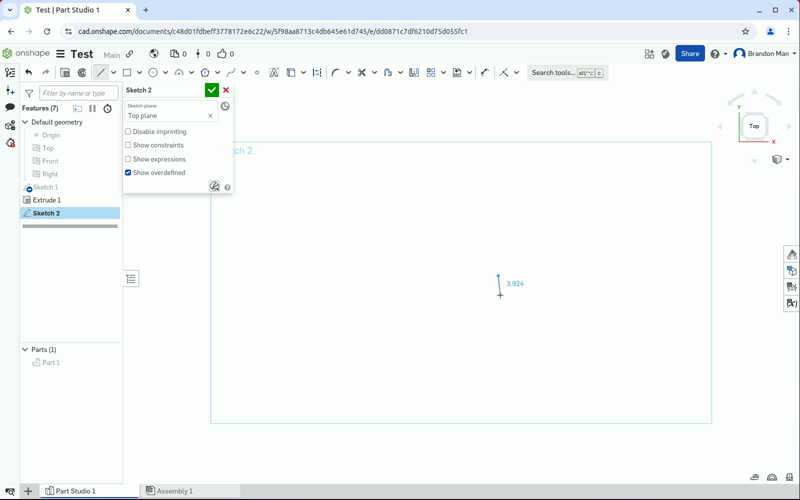
click(500, 294)
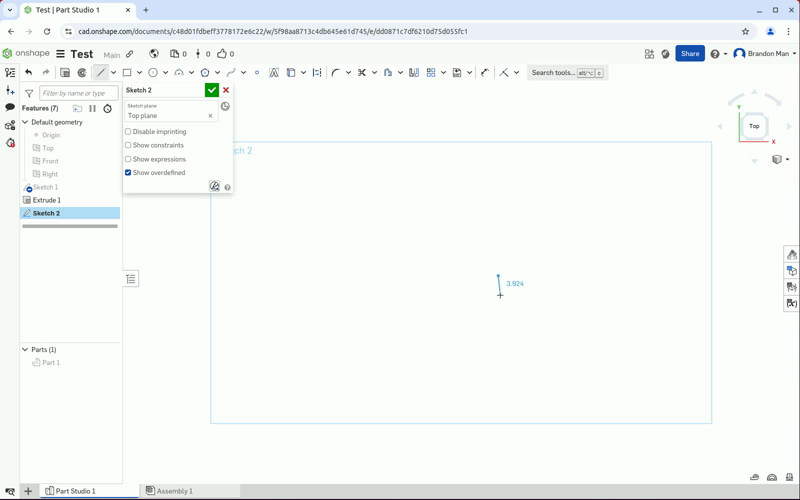
key_up(shift)
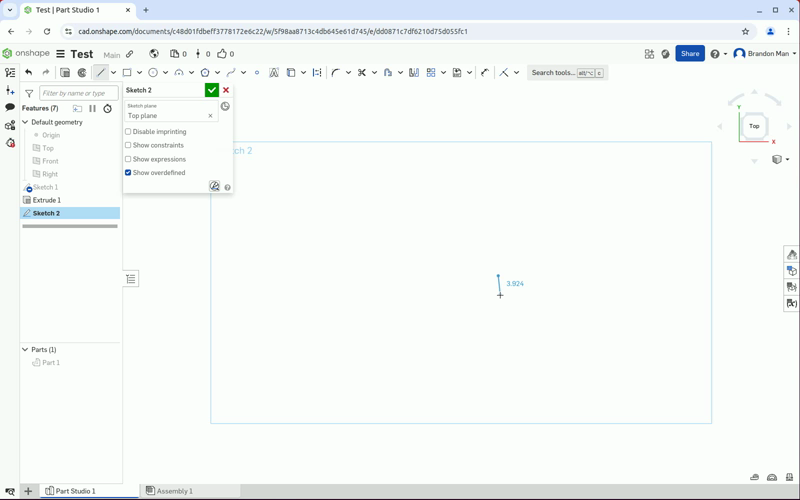
key_down(shift)
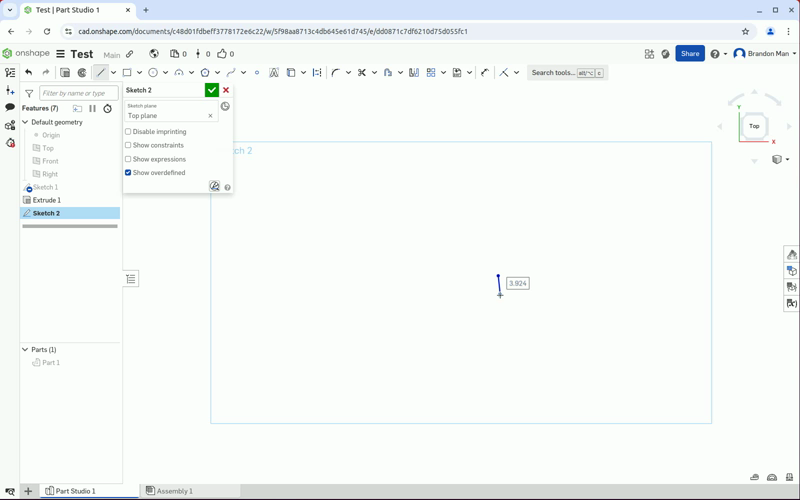
mouse_move(530, 294)
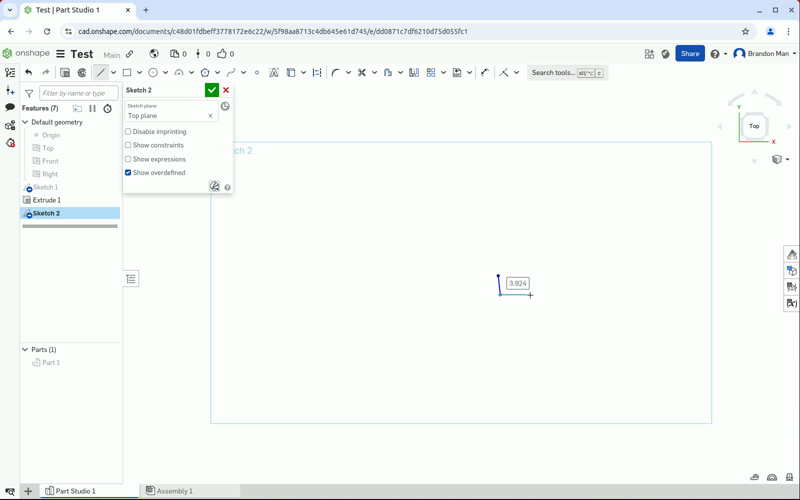
mouse_move(512, 309)
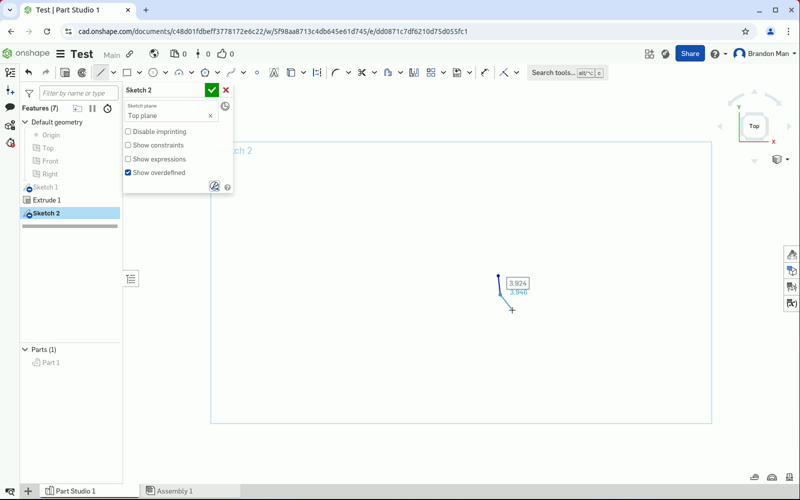
click(512, 309)
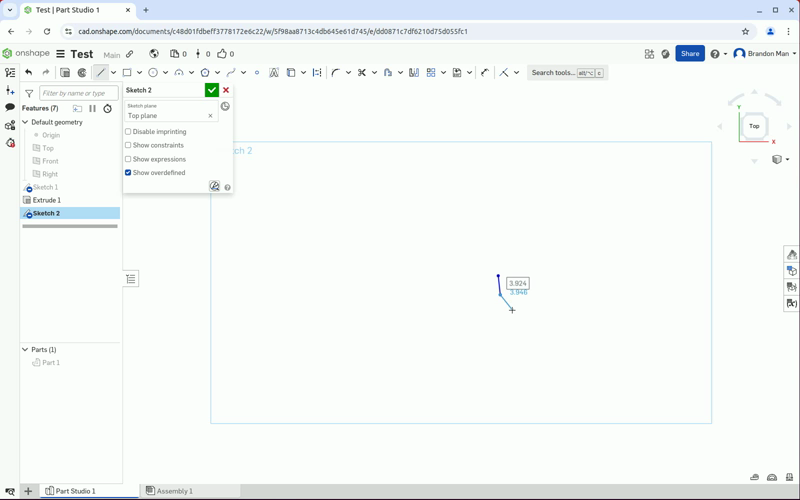
key_up(shift)
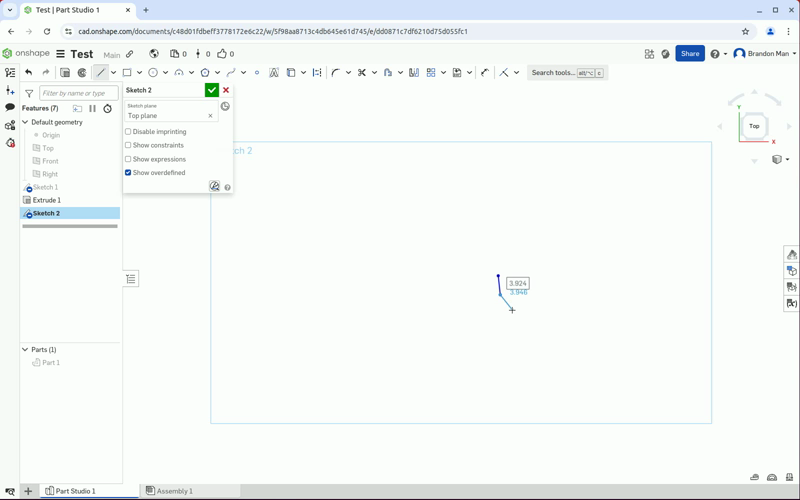
key_down(shift)
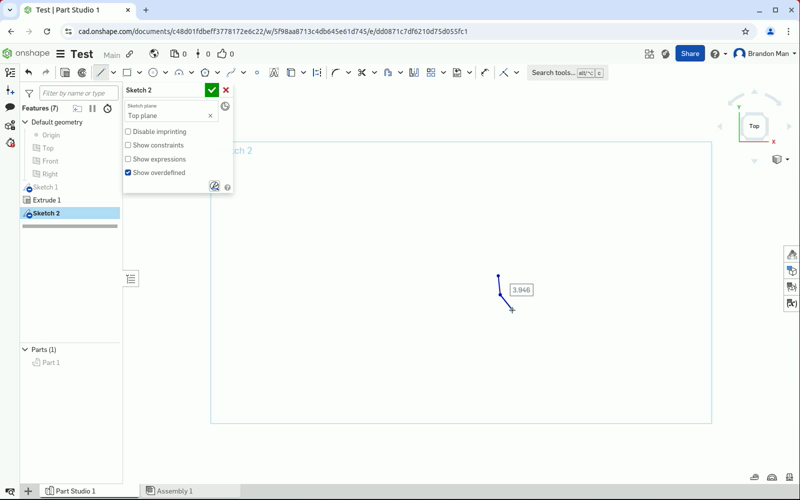
mouse_move(542, 309)
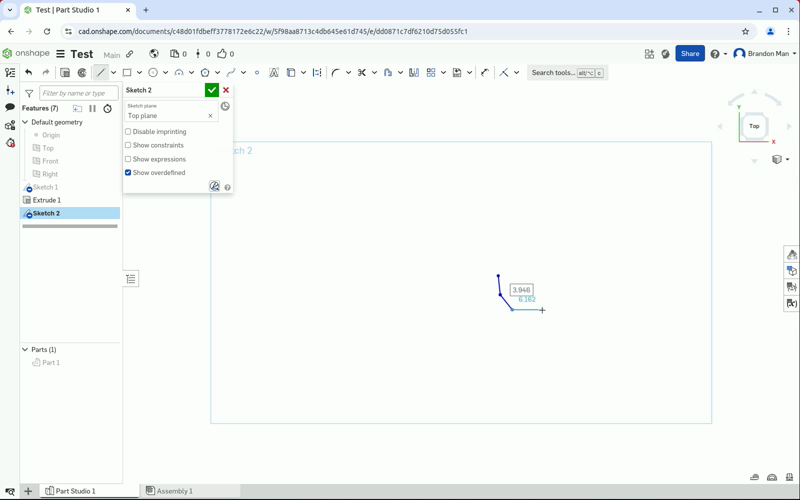
mouse_move(531, 313)
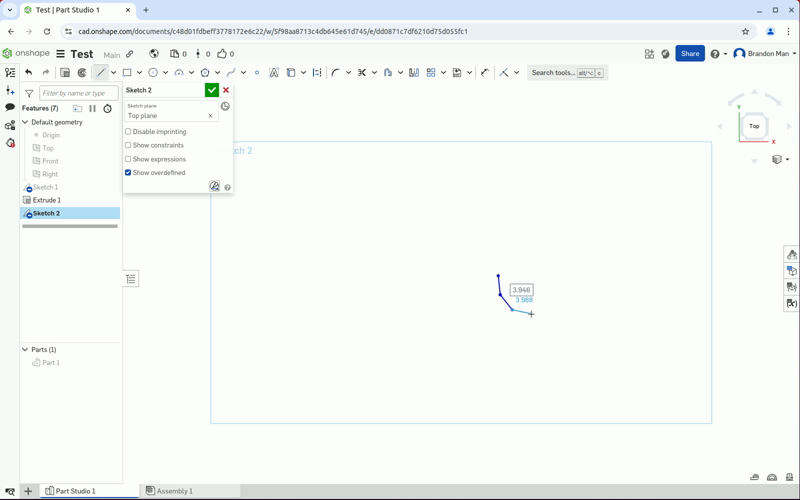
click(531, 313)
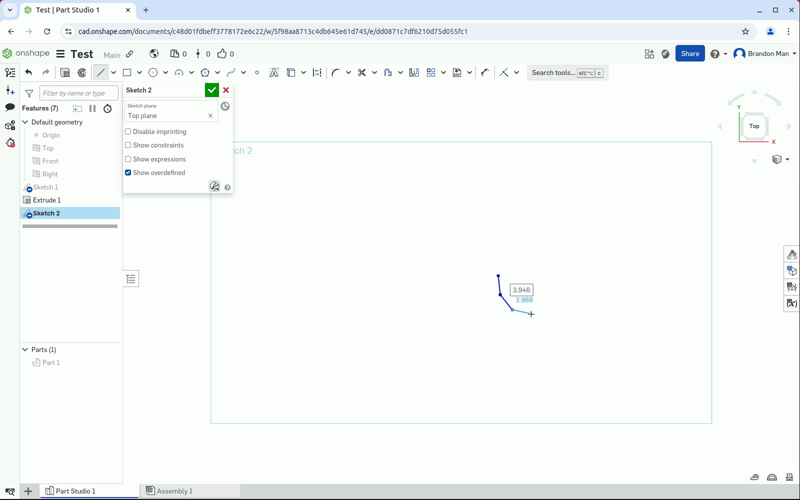
key_up(shift)
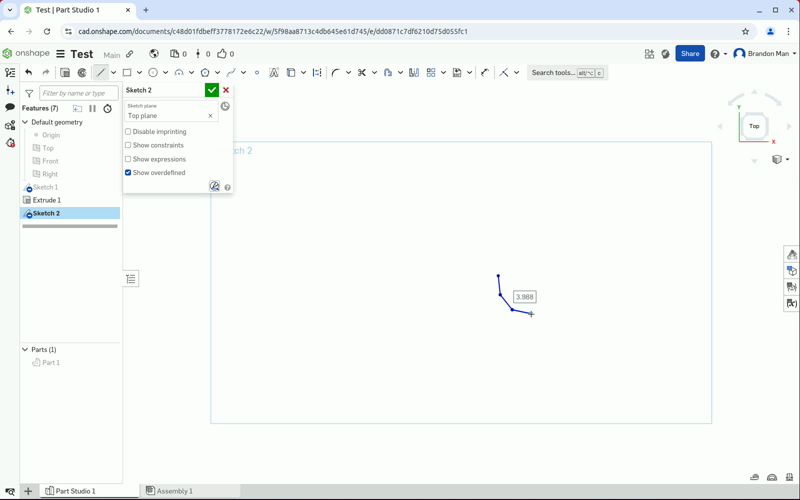
key_down(shift)
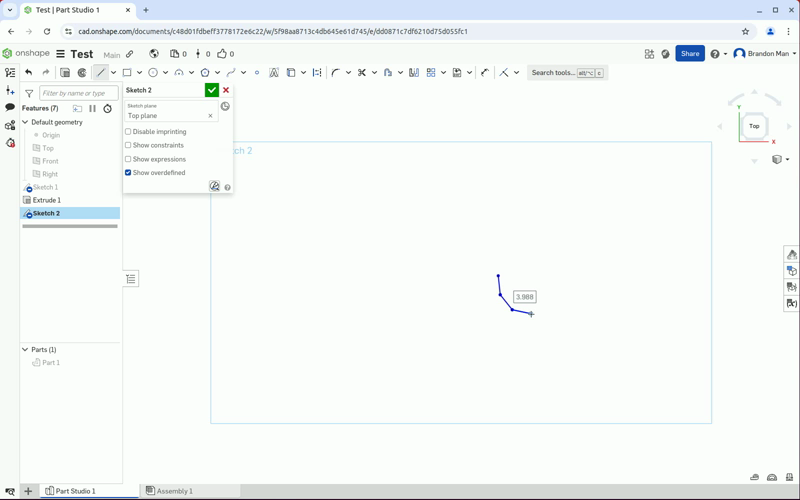
mouse_move(561, 313)
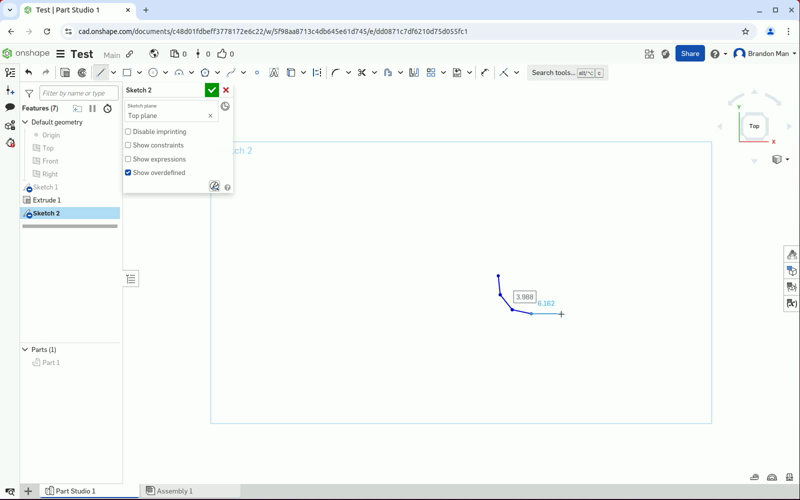
mouse_move(548, 306)
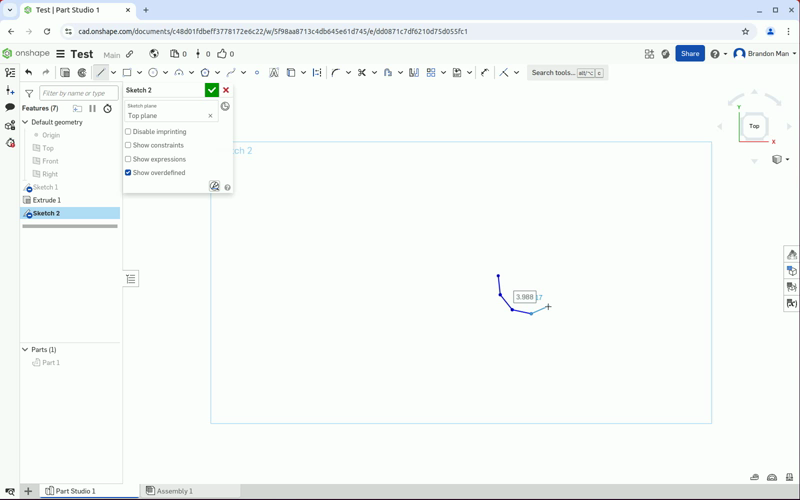
click(548, 306)
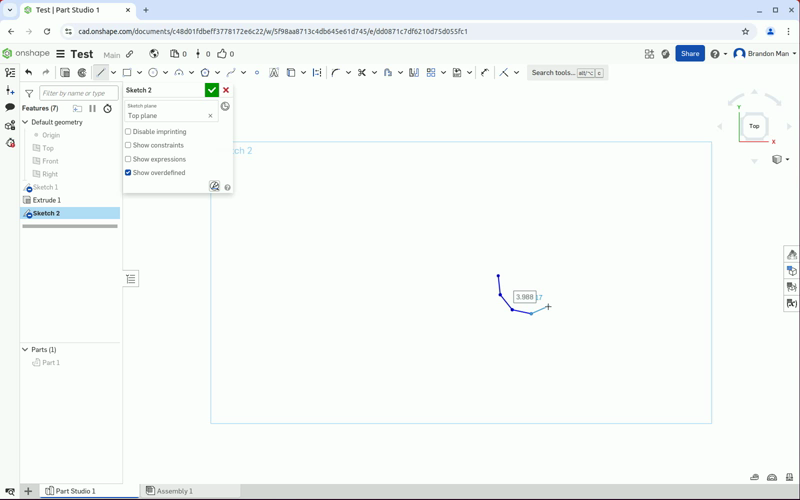
key_up(shift)
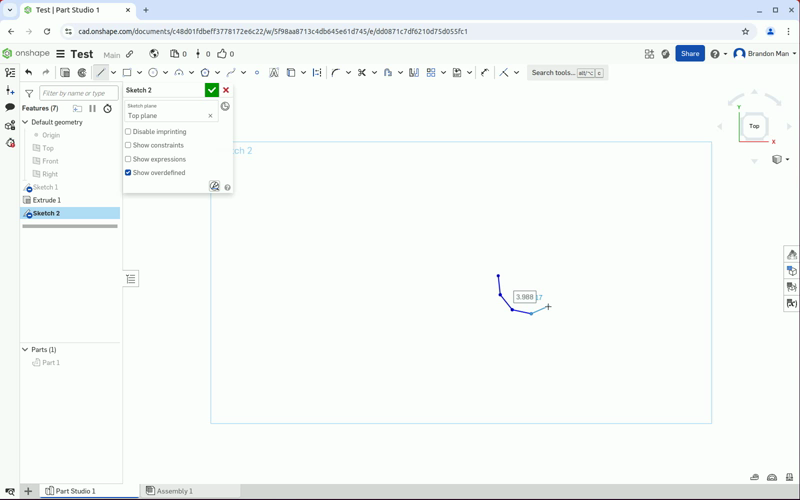
key_down(shift)
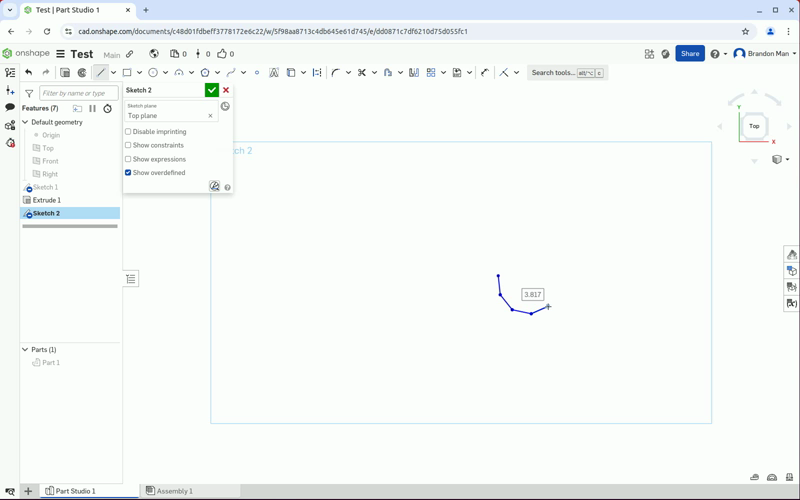
mouse_move(578, 306)
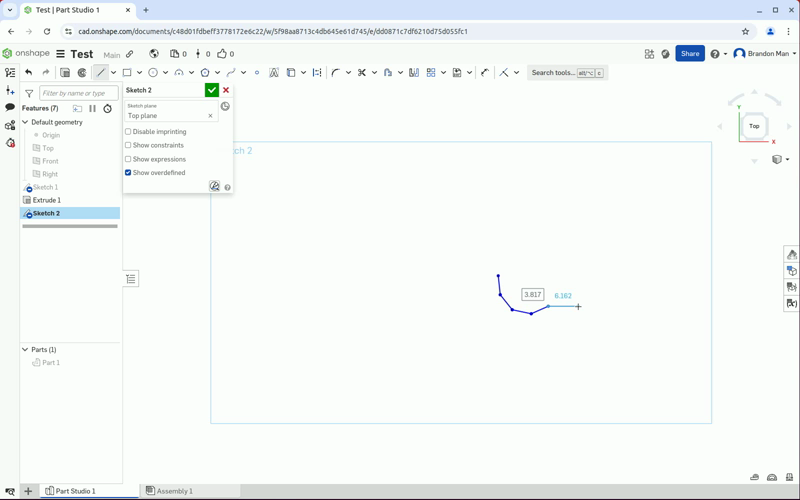
mouse_move(558, 289)
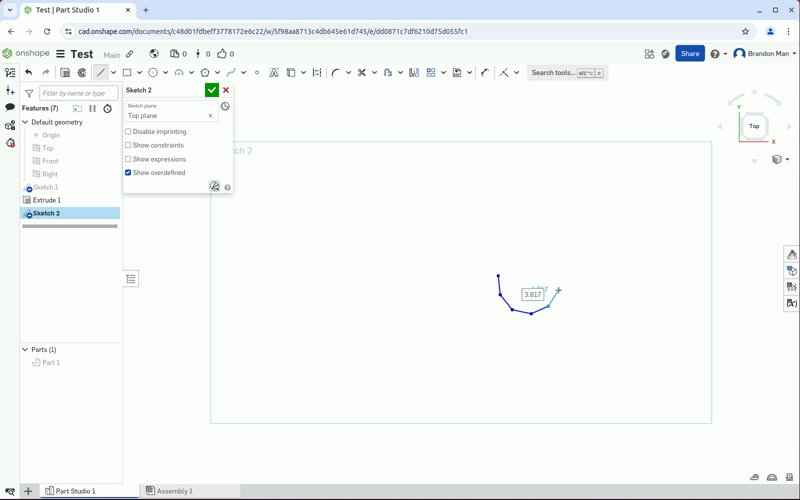
click(558, 289)
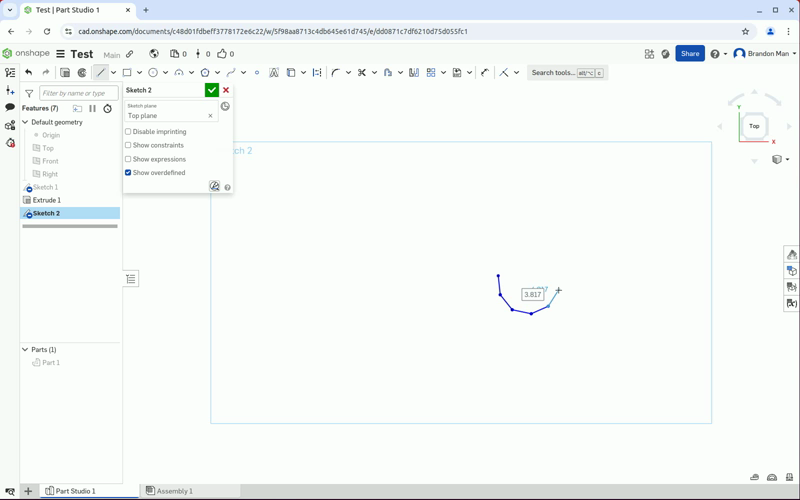
key_up(shift)
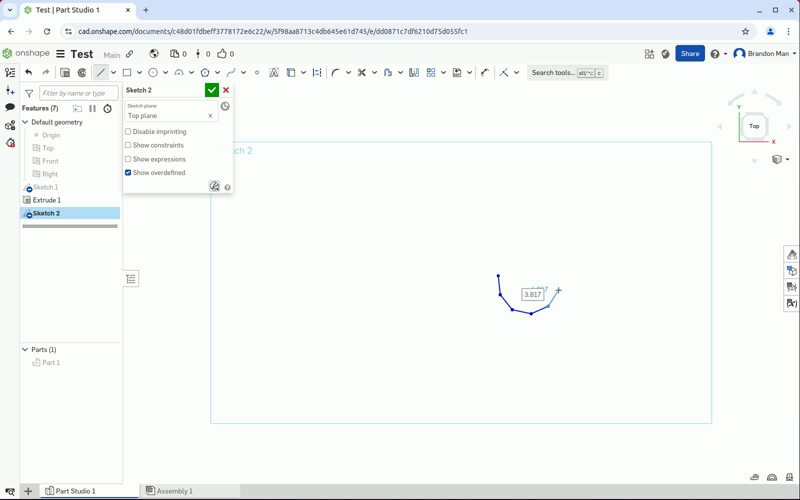
key_down(shift)
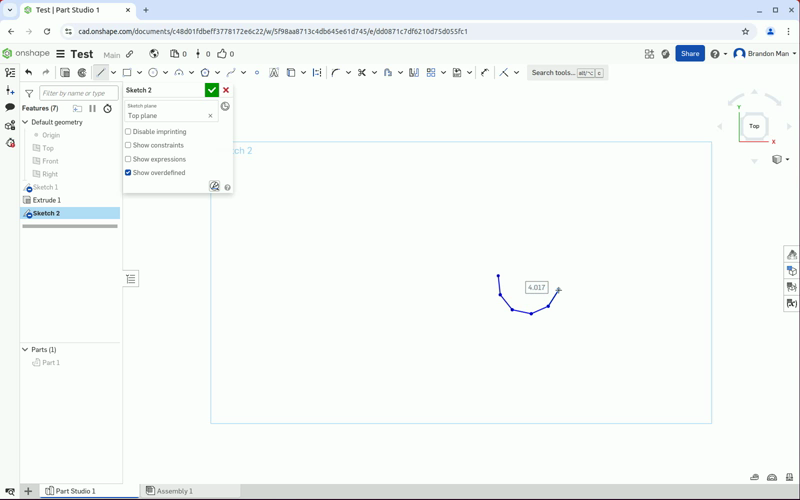
mouse_move(588, 289)
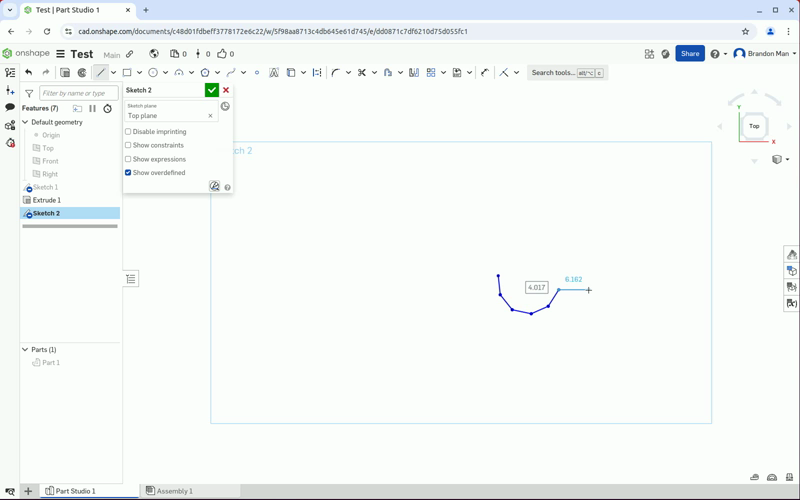
mouse_move(556, 270)
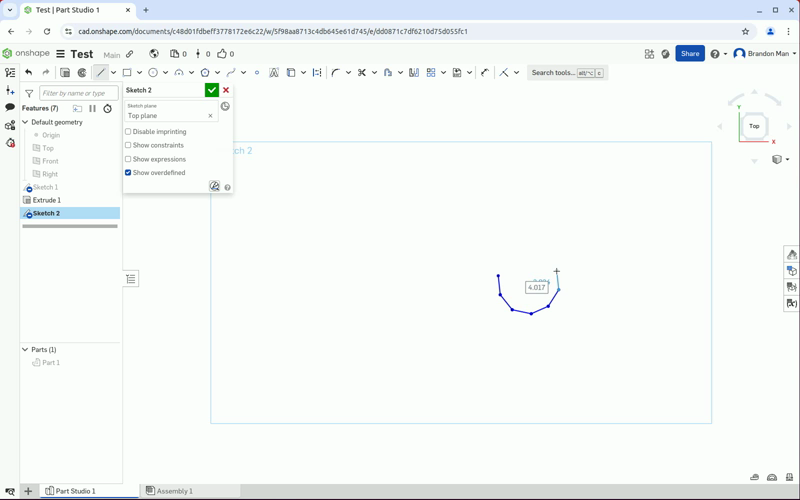
click(556, 270)
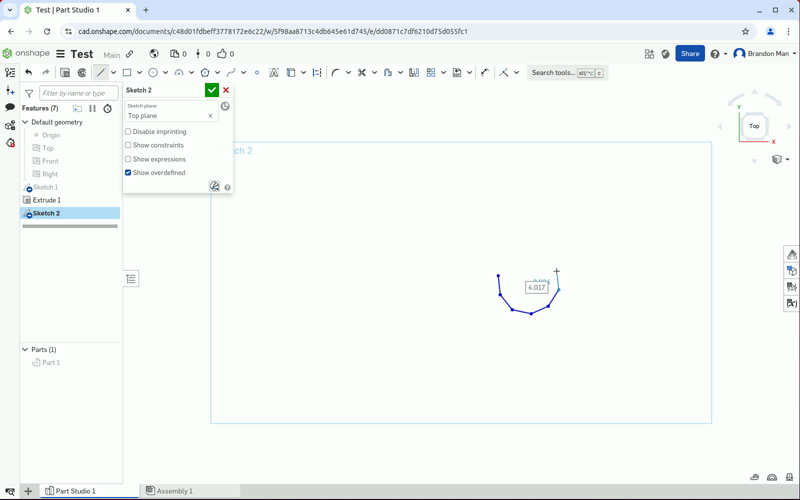
key_up(shift)
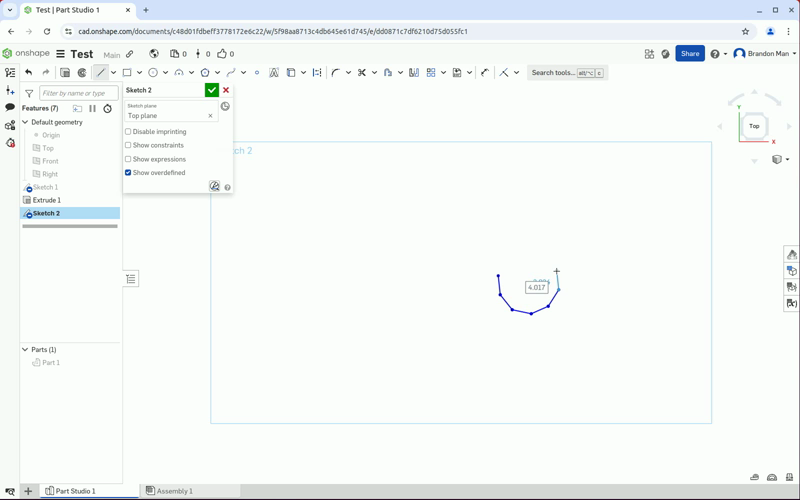
key_down(shift)
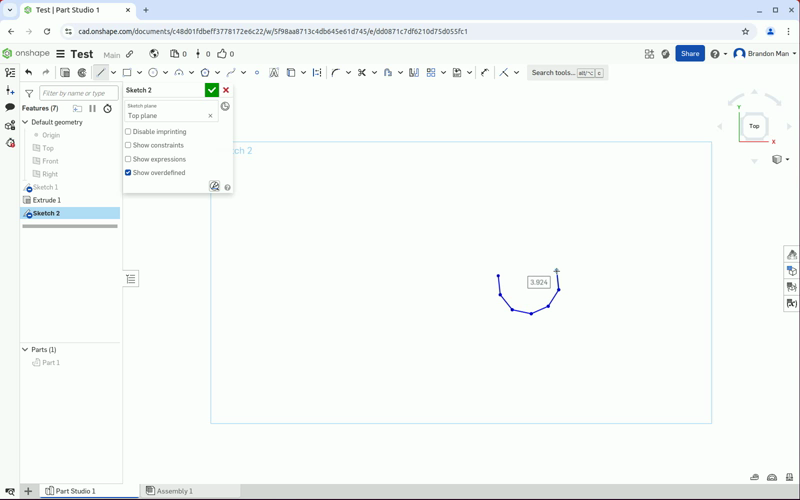
mouse_move(586, 270)
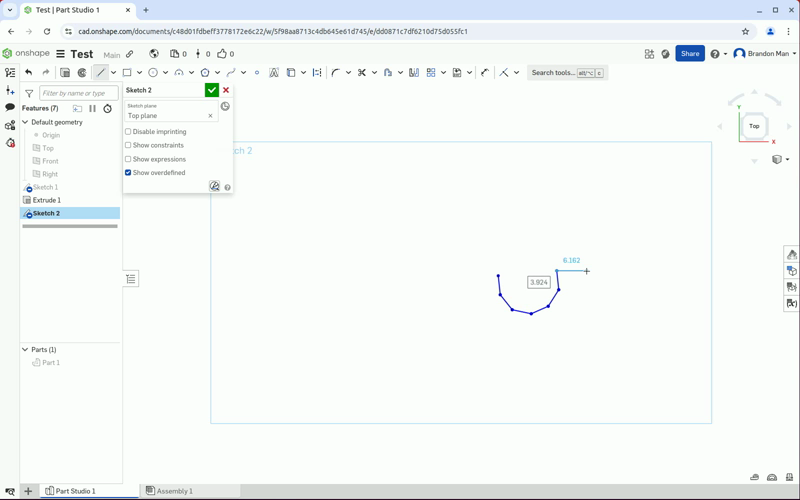
mouse_move(544, 256)
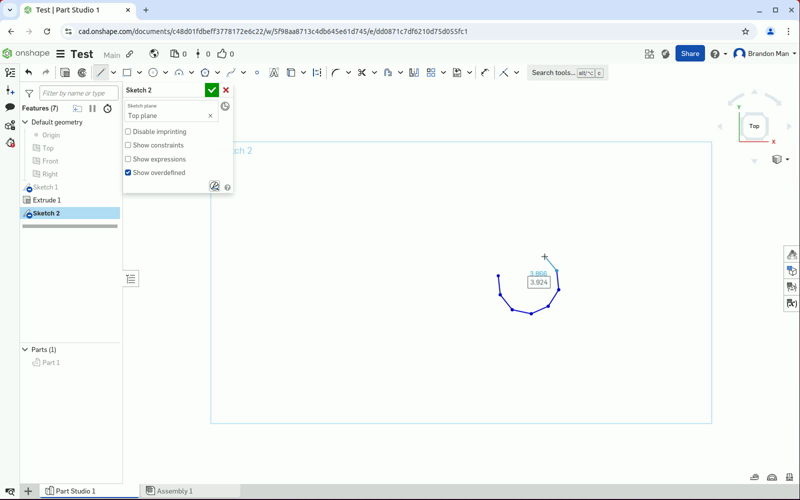
click(544, 256)
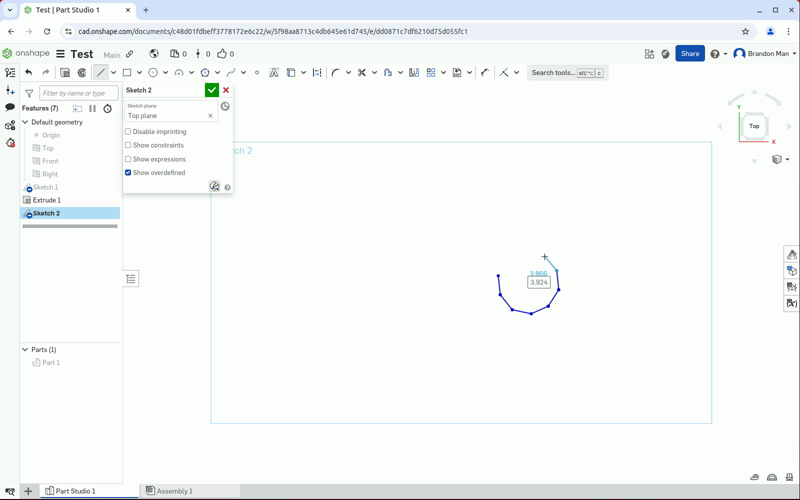
key_up(shift)
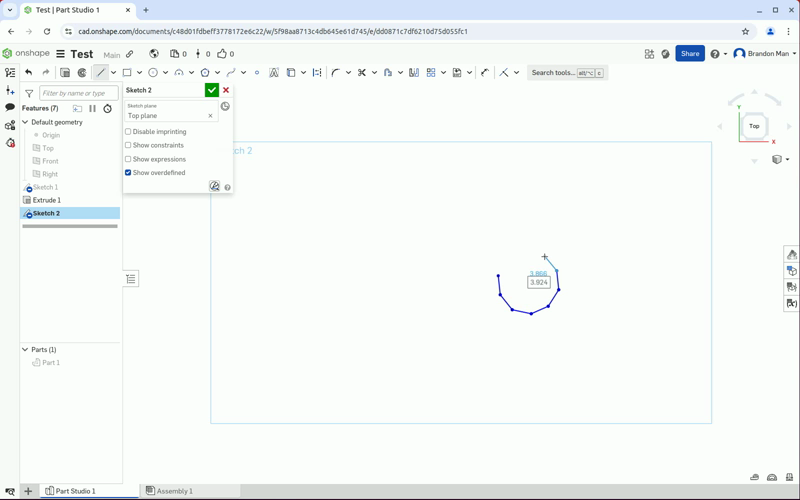
key_down(shift)
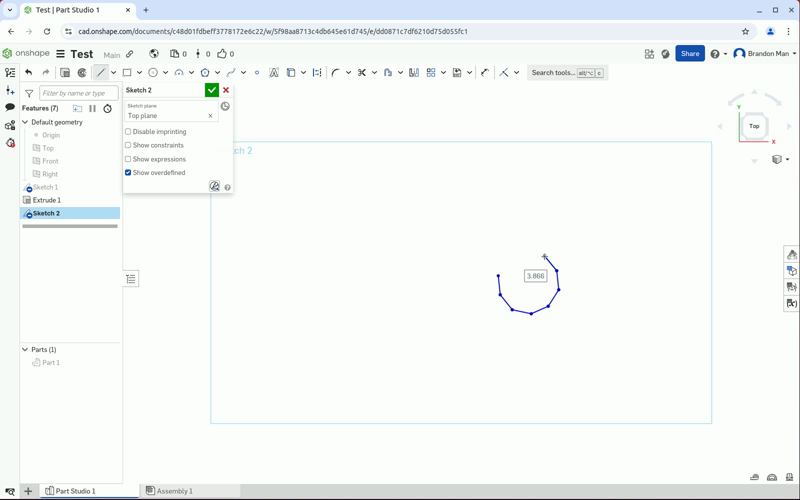
mouse_move(574, 256)
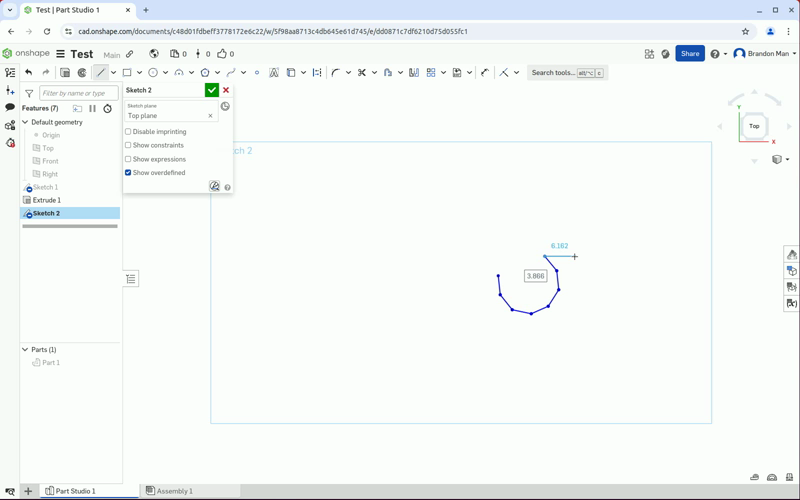
mouse_move(525, 251)
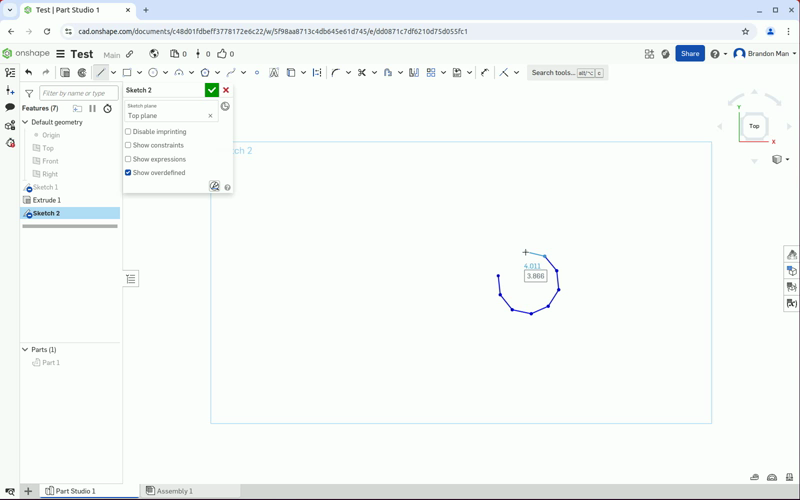
click(525, 251)
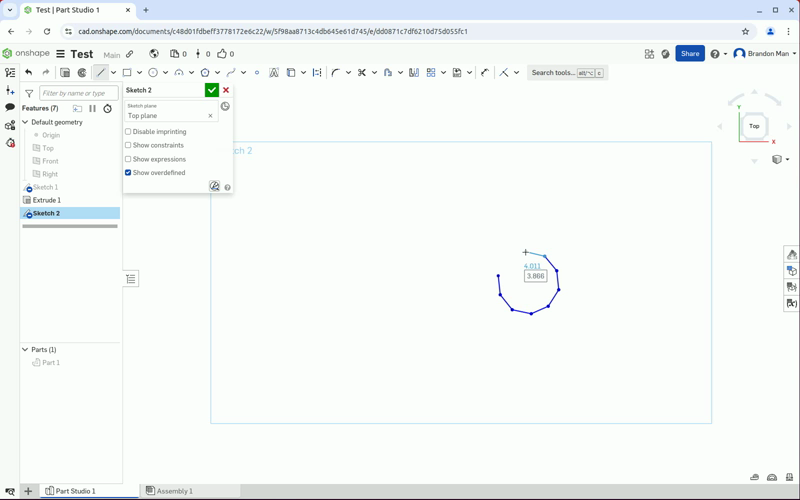
key_up(shift)
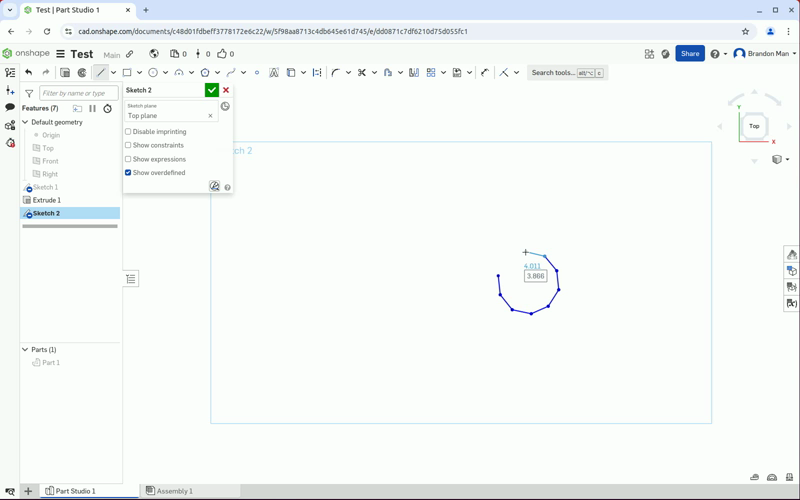
key_down(shift)
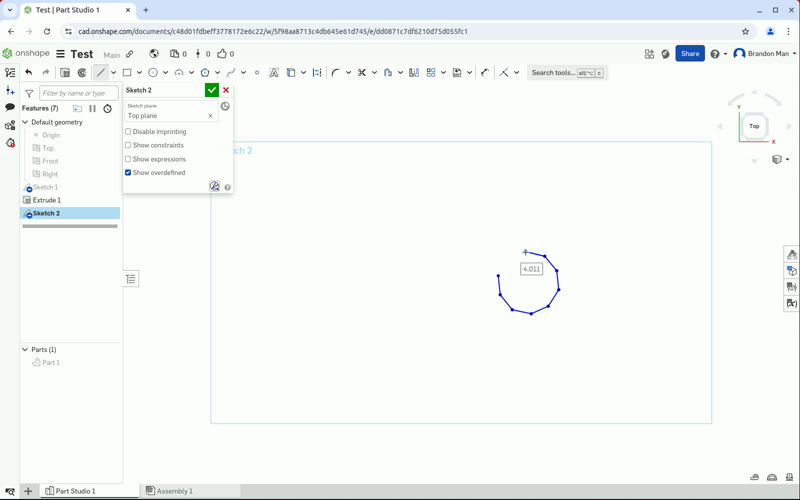
mouse_move(555, 251)
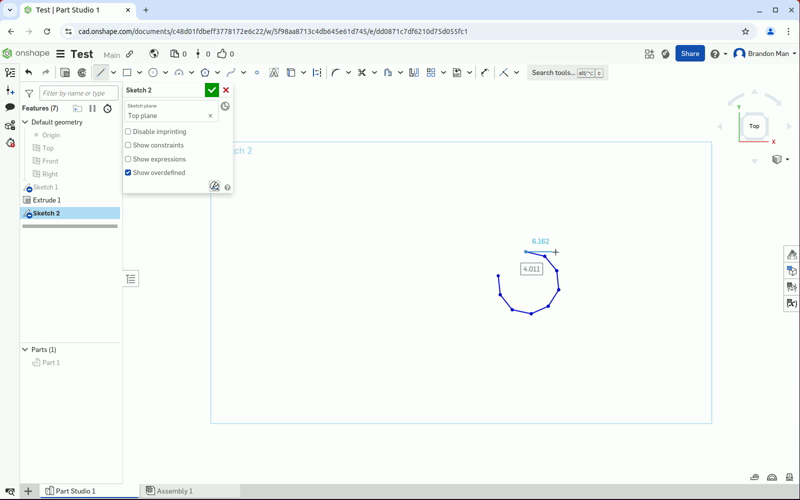
mouse_move(508, 259)
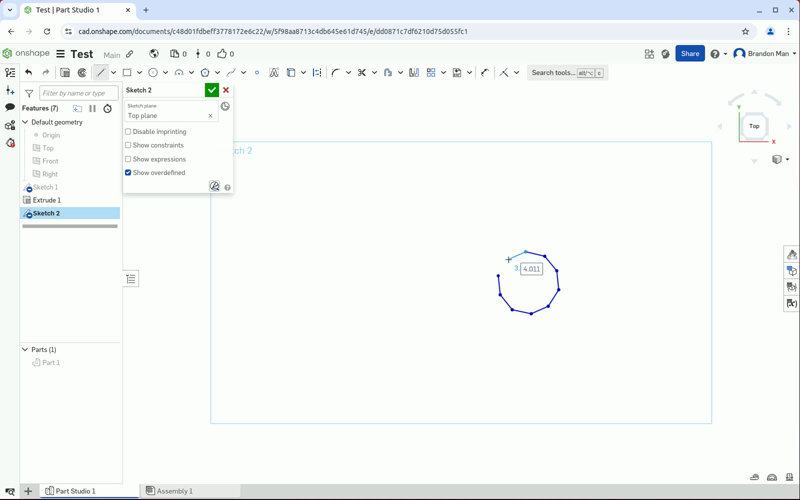
click(508, 259)
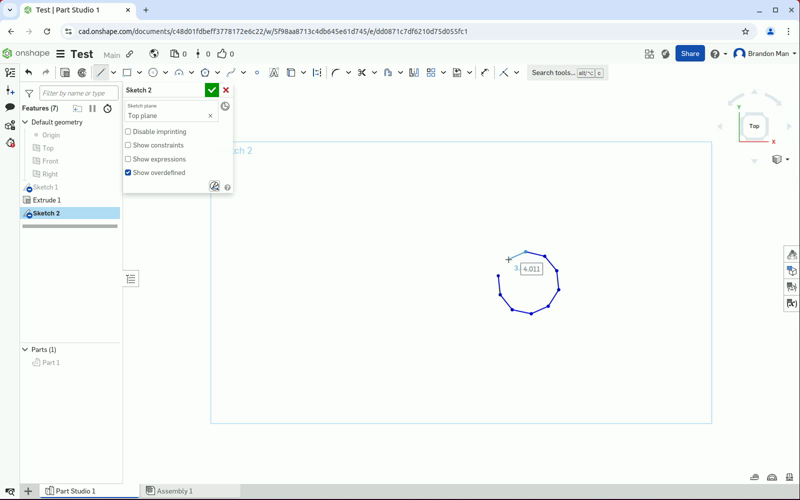
key_up(shift)
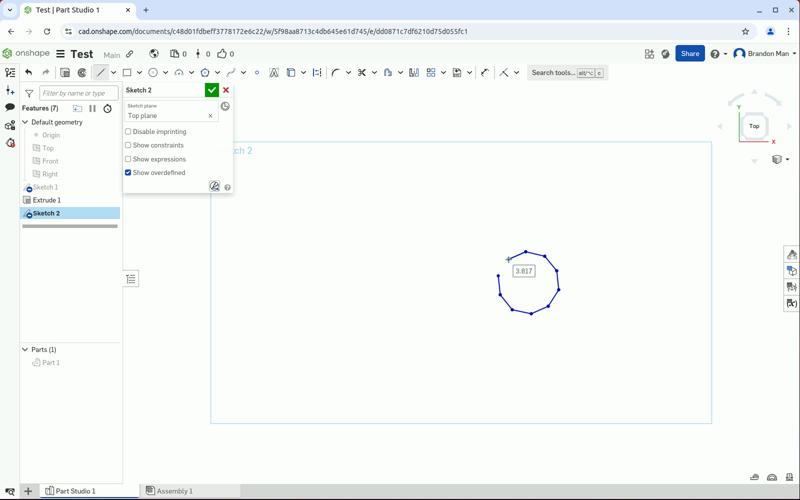
mouse_move(538, 259)
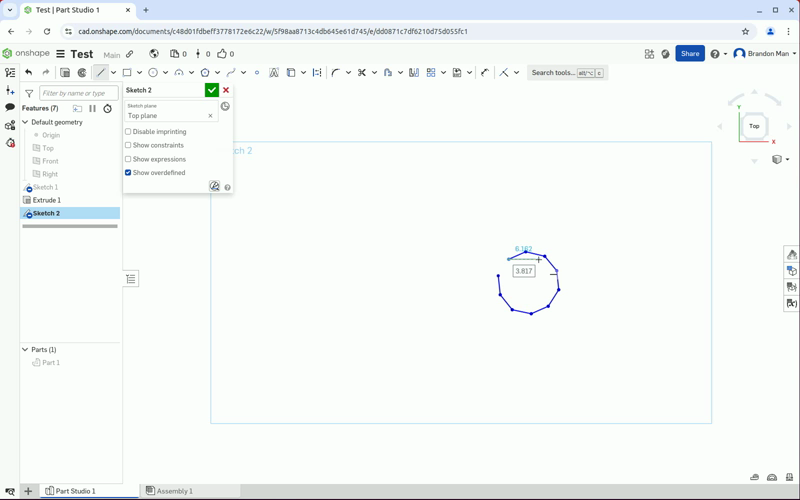
key_down(shift)
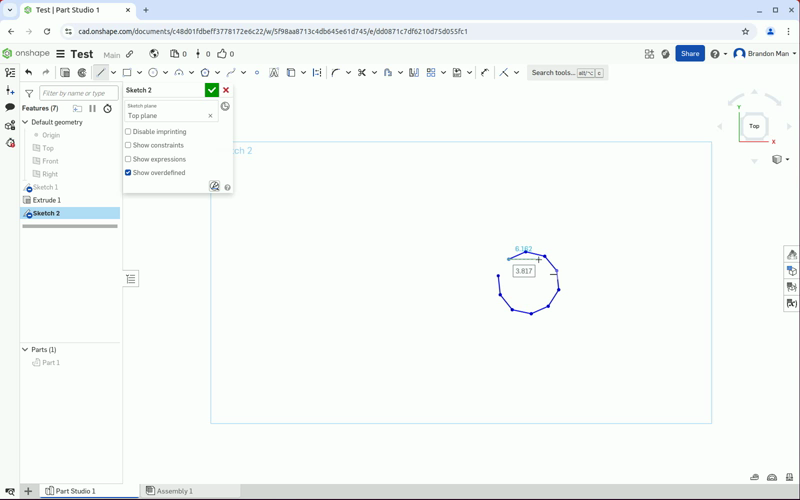
mouse_move(498, 275)
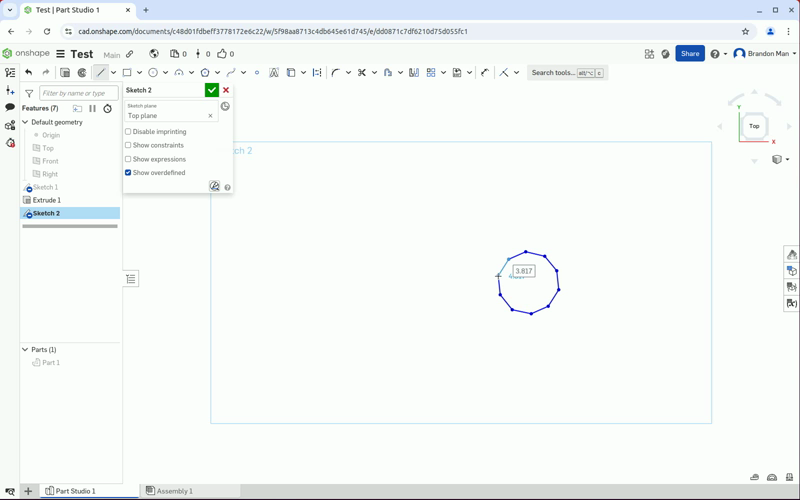
key_up(shift)
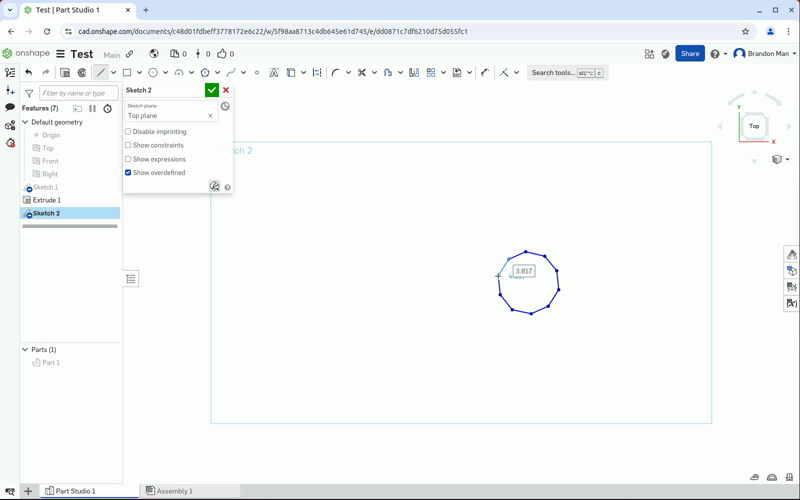
click(498, 275)
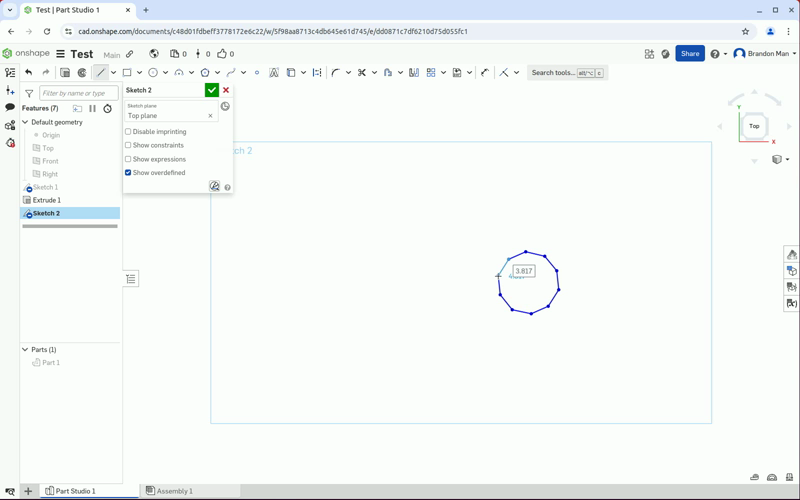
key(esc)
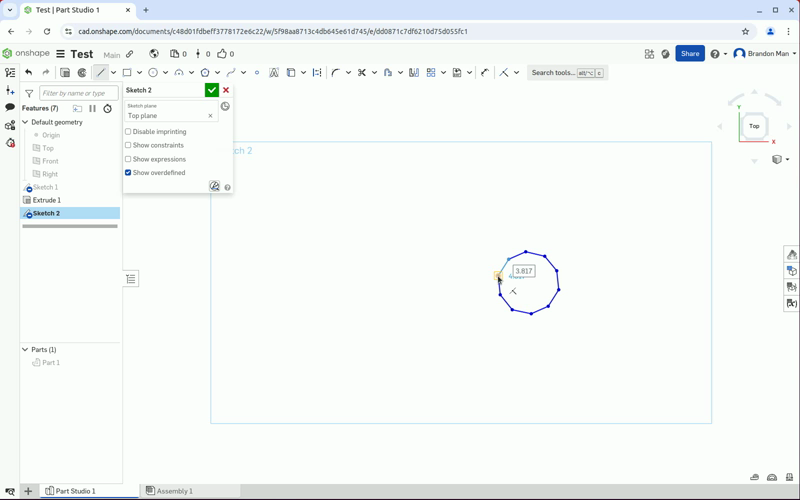
mouse_move(529, 257)
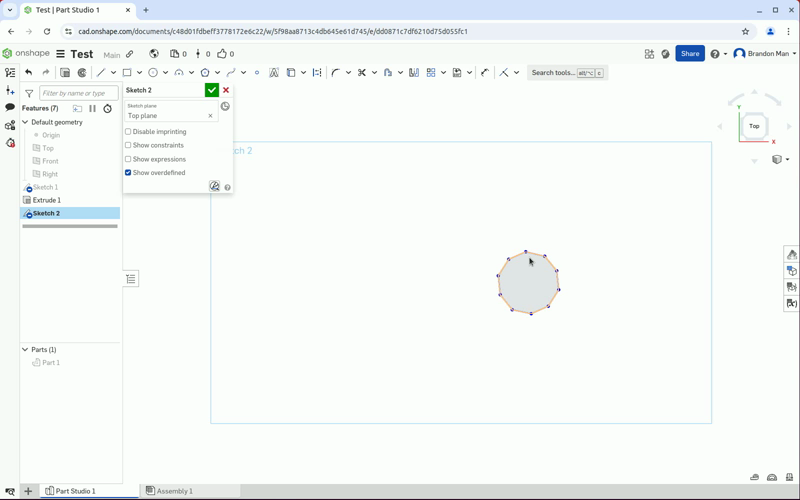
click(529, 257)
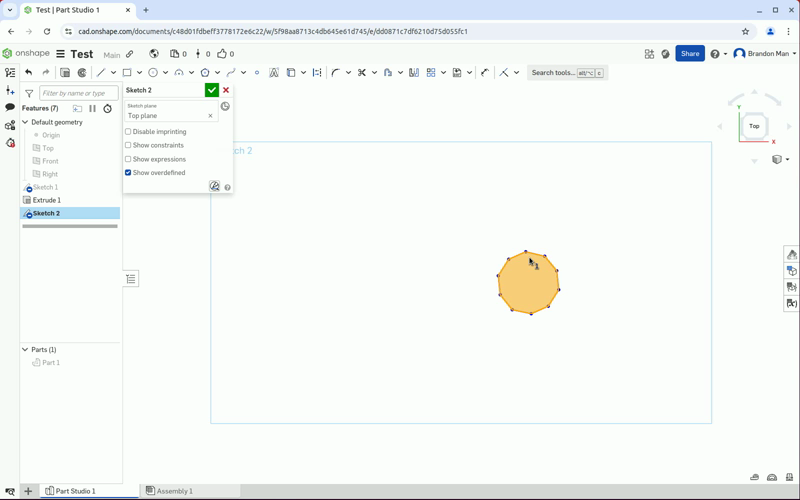
mouse_move(73, 352)
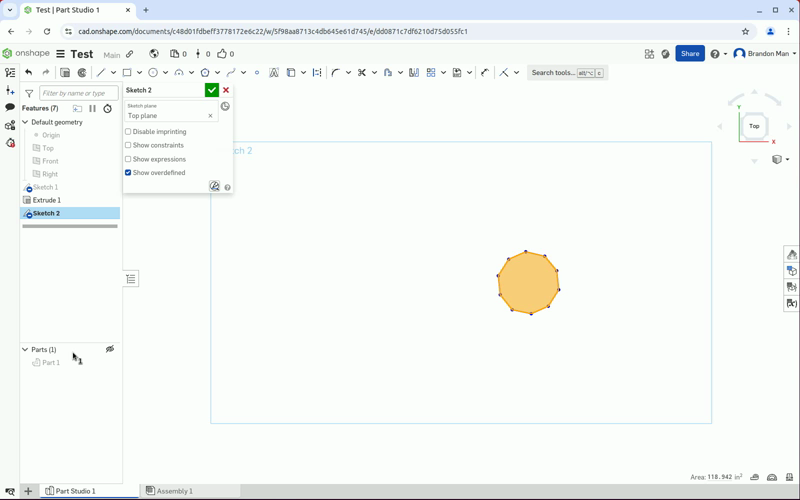
key(shift+y)
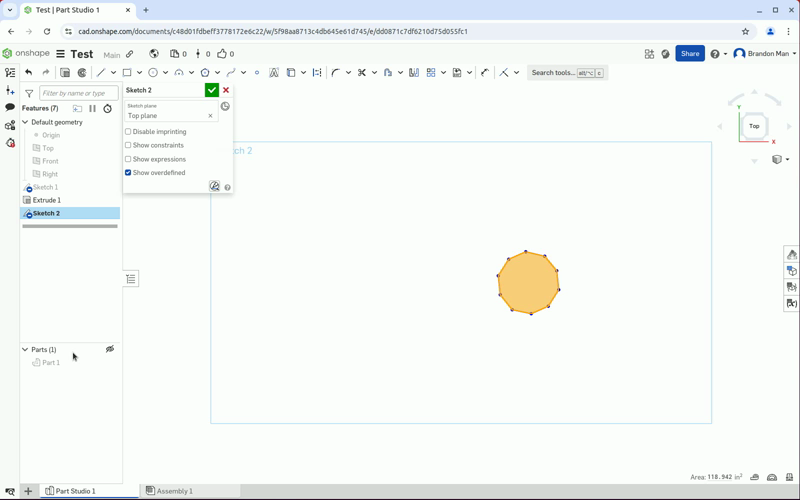
key(shift+e)
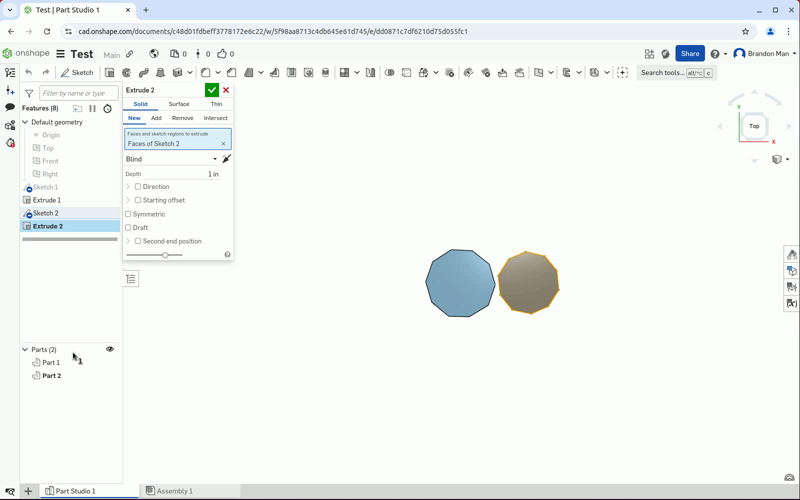
mouse_move(143, 106)
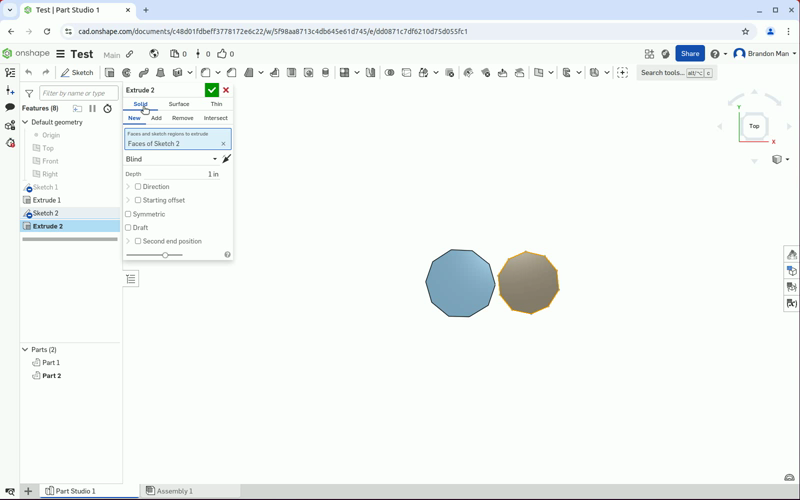
click(143, 106)
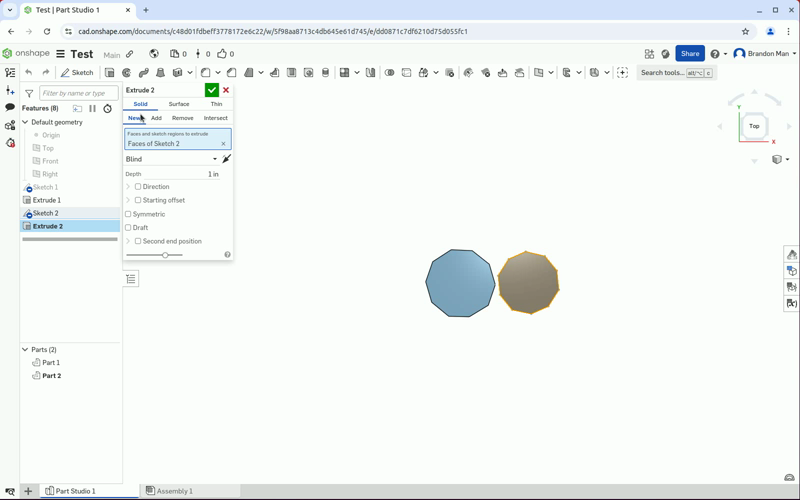
mouse_move(137, 120)
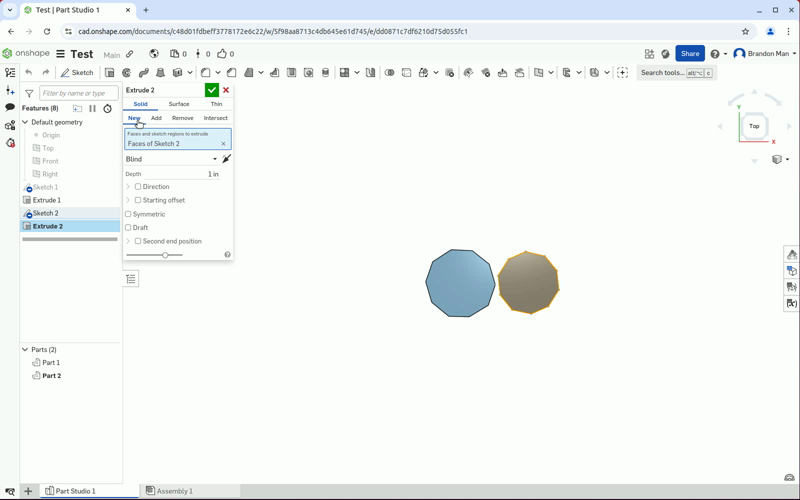
click(137, 120)
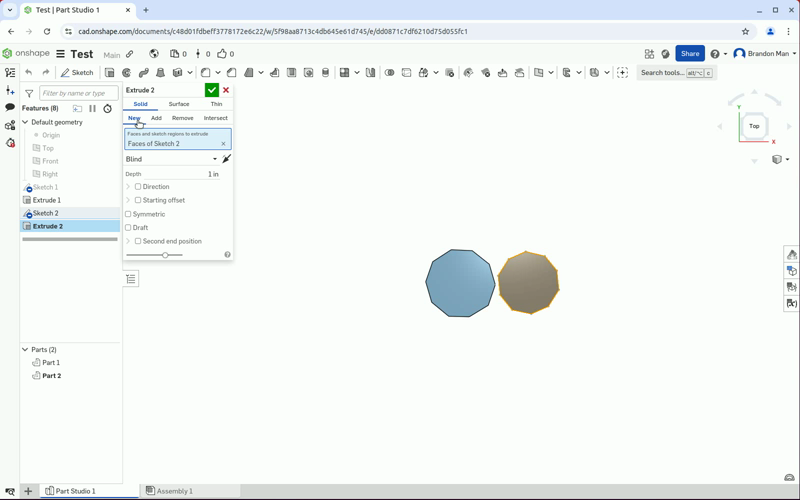
key(tab, 4)
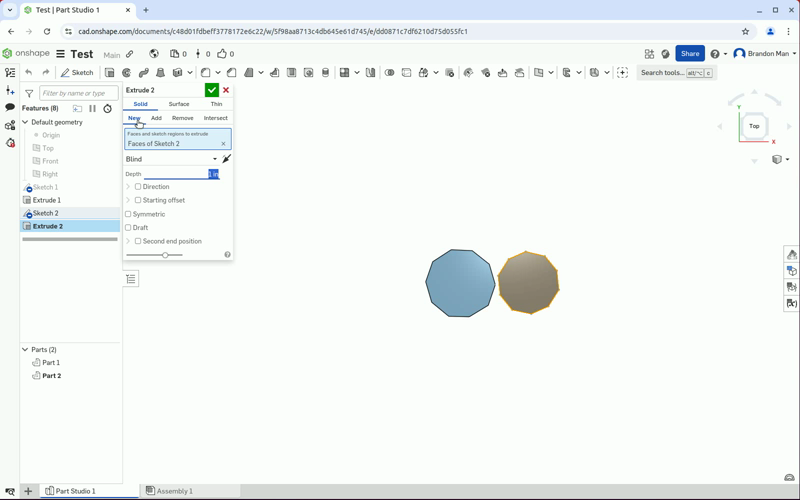
text(-0.241)
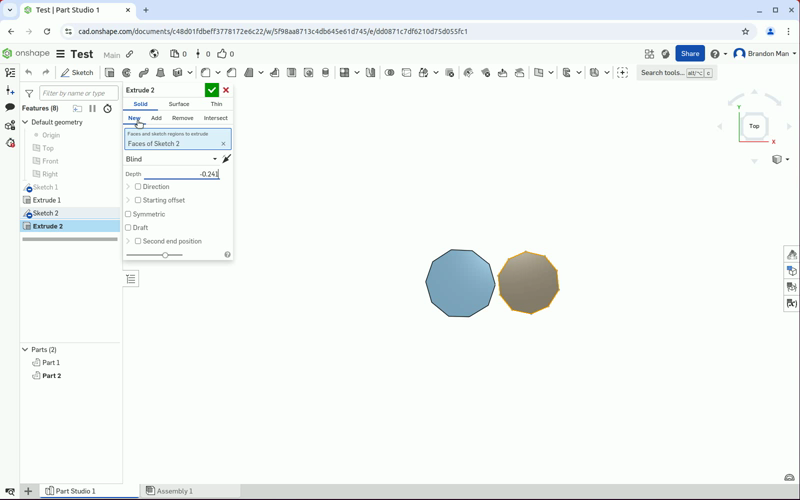
key(enter)
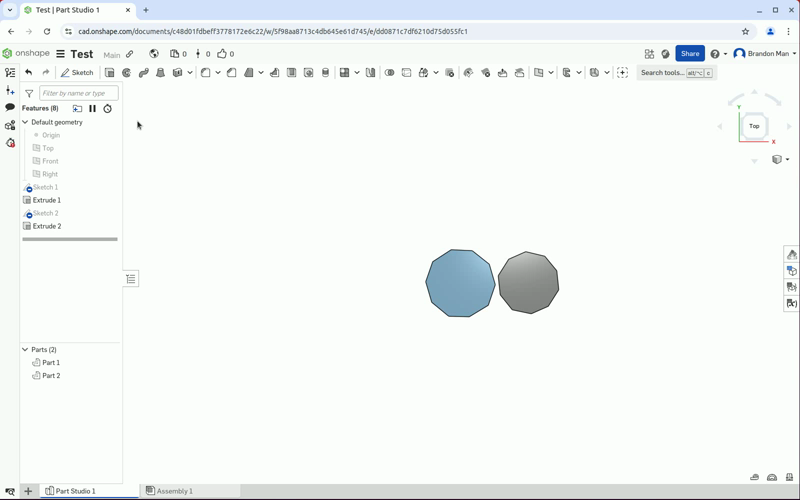
key(shift+h)
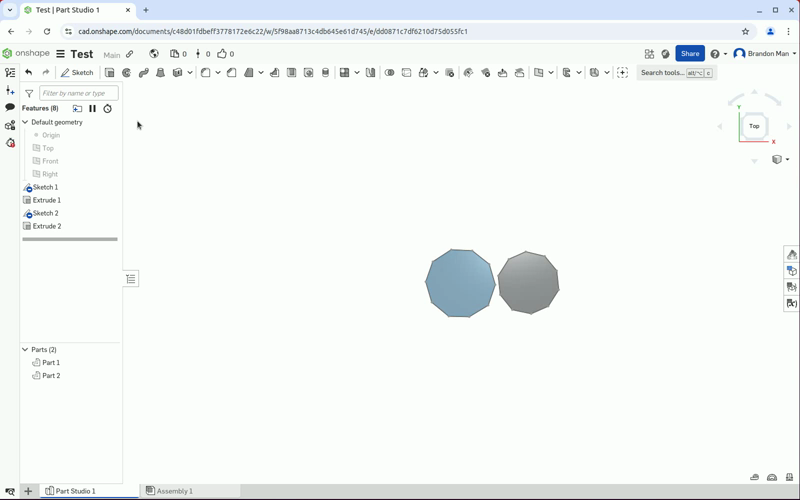
key(shift+h)
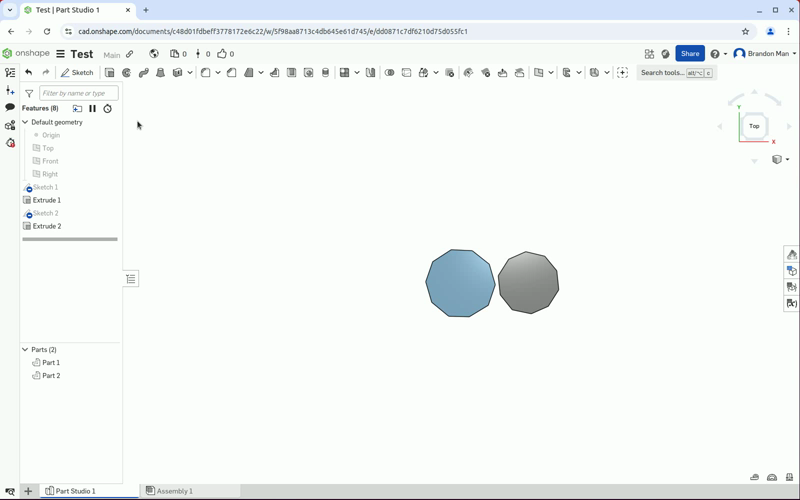
mouse_move(73, 189)
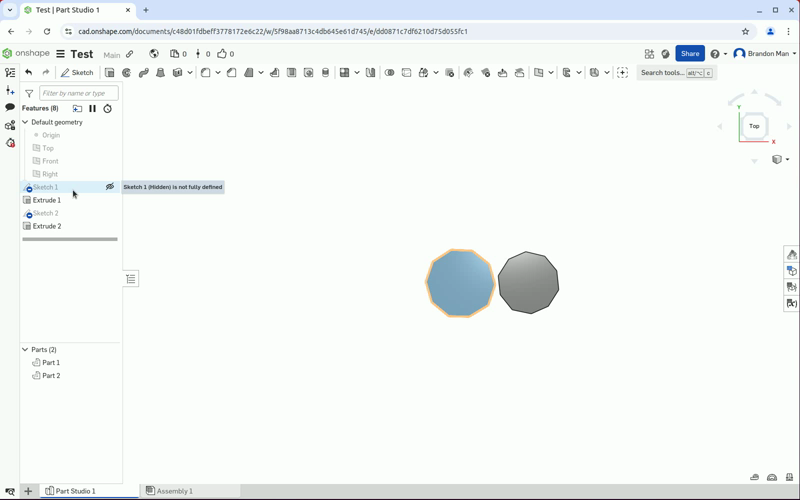
click(73, 189)
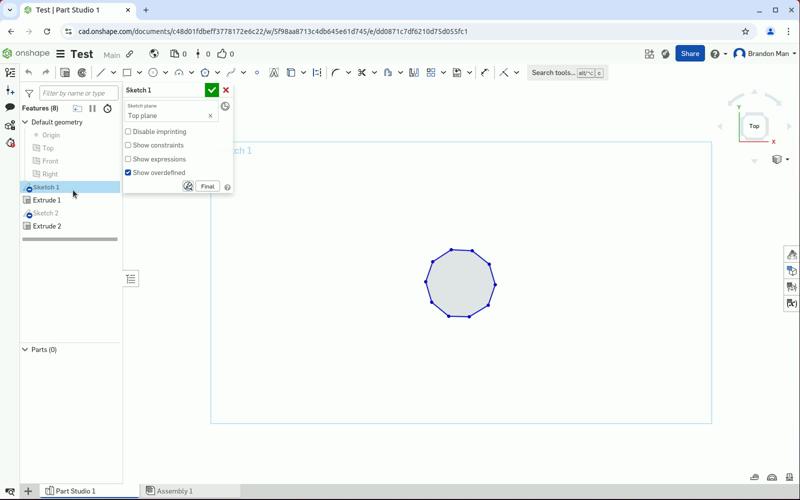
mouse_move(229, 92)
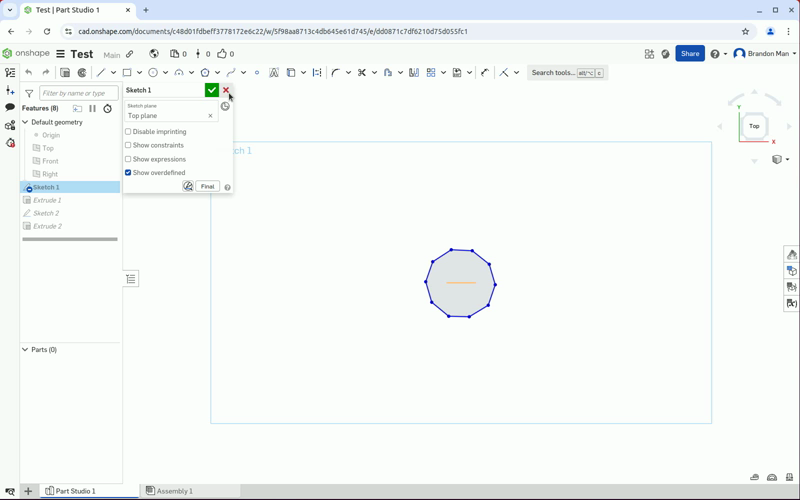
click(229, 92)
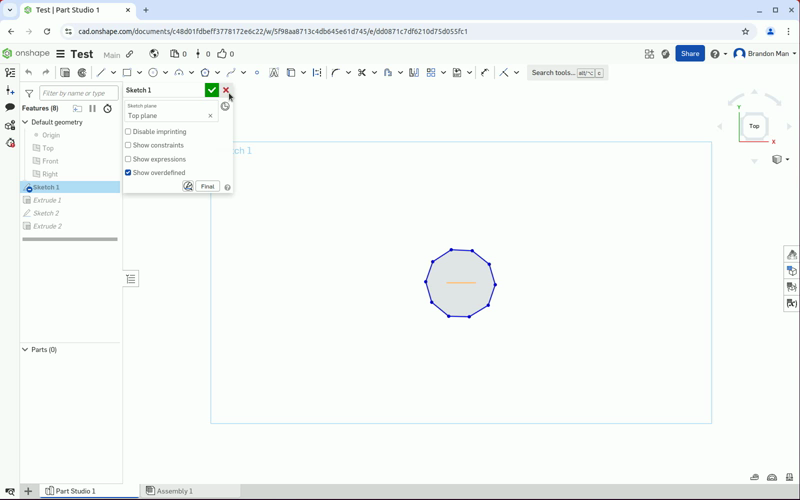
key(shift+s)
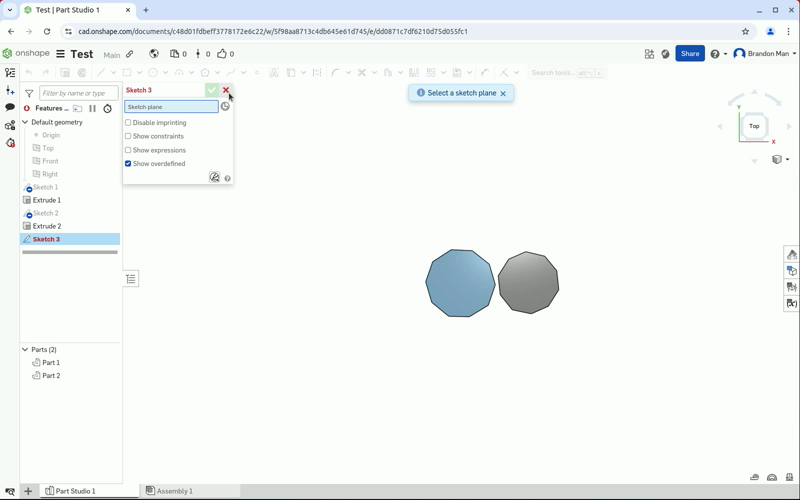
mouse_move(73, 150)
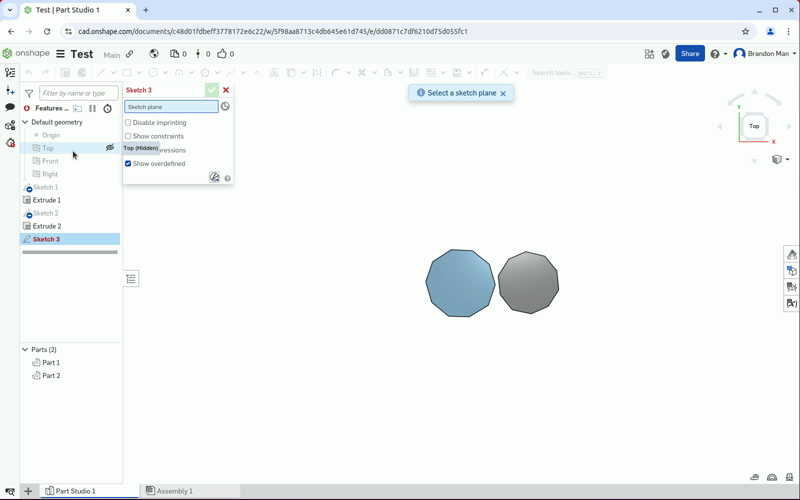
click(73, 150)
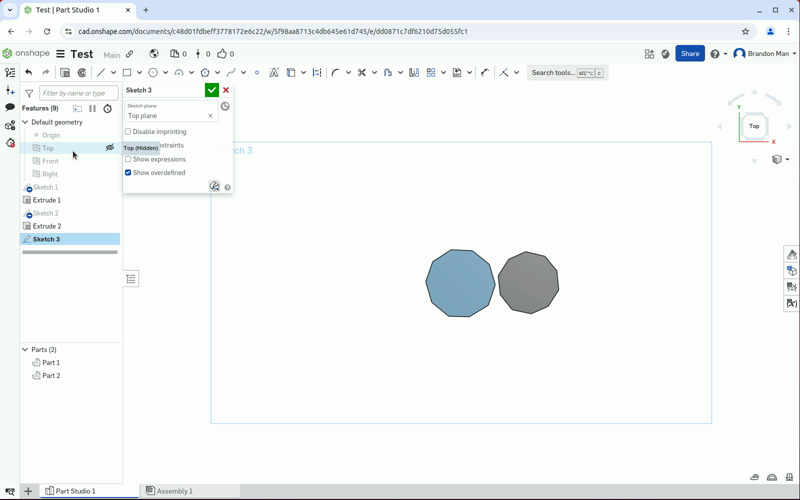
mouse_move(73, 352)
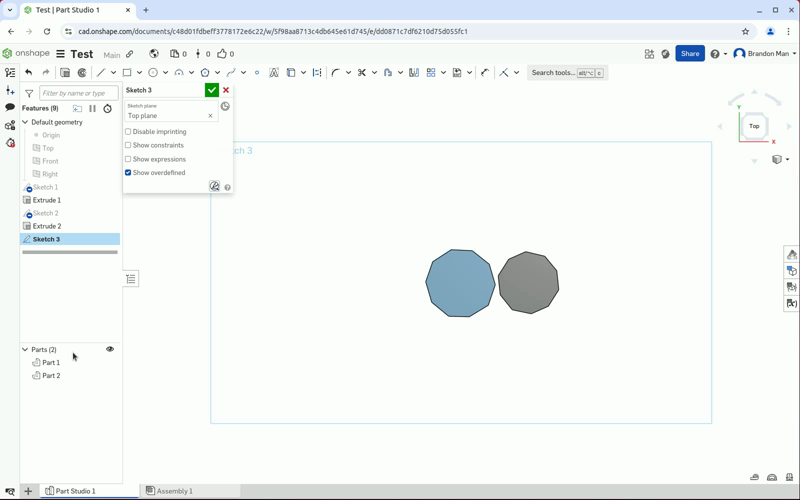
key(y)
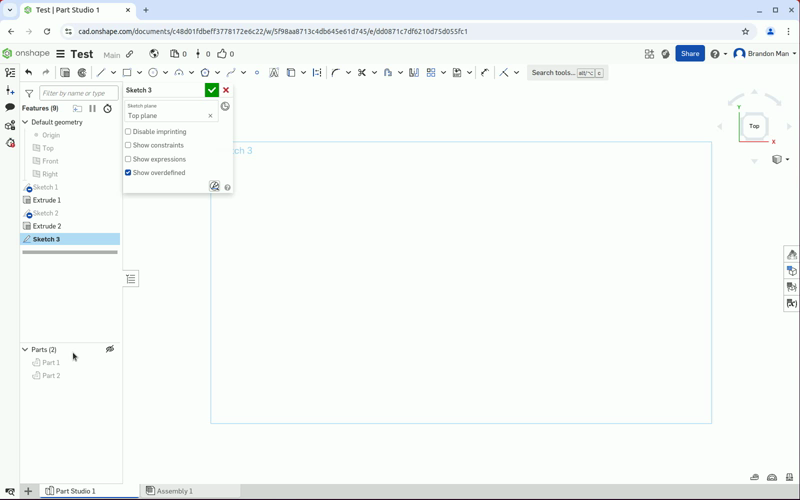
key(l)
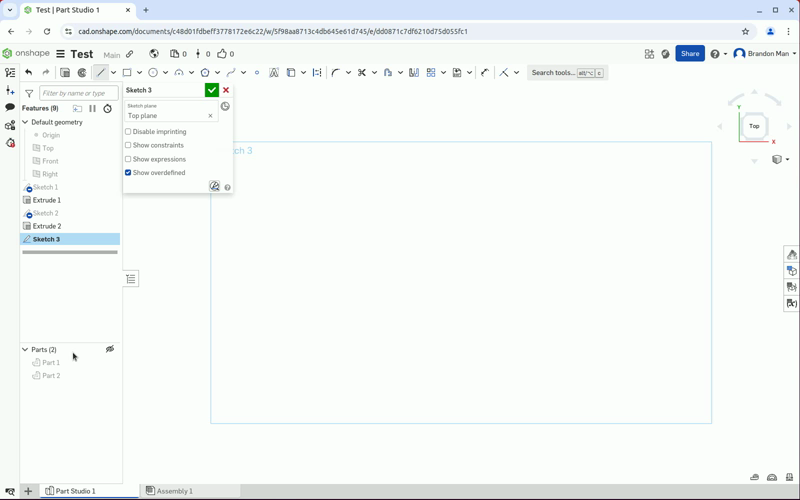
key_down(shift)
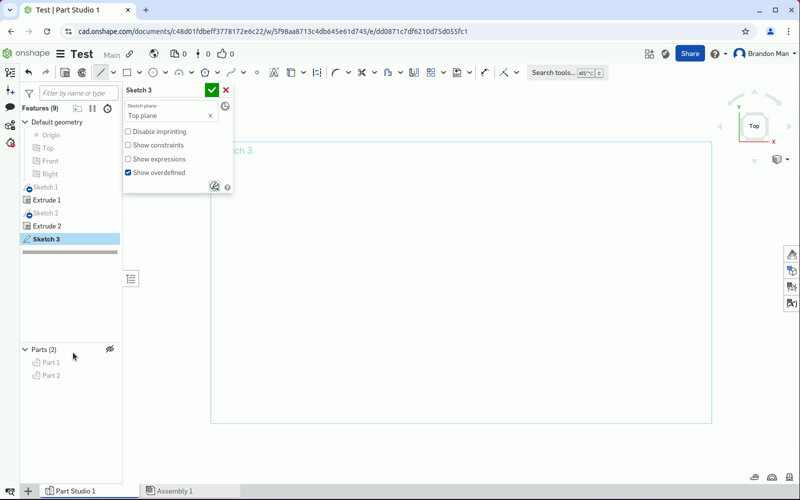
mouse_move(441, 378)
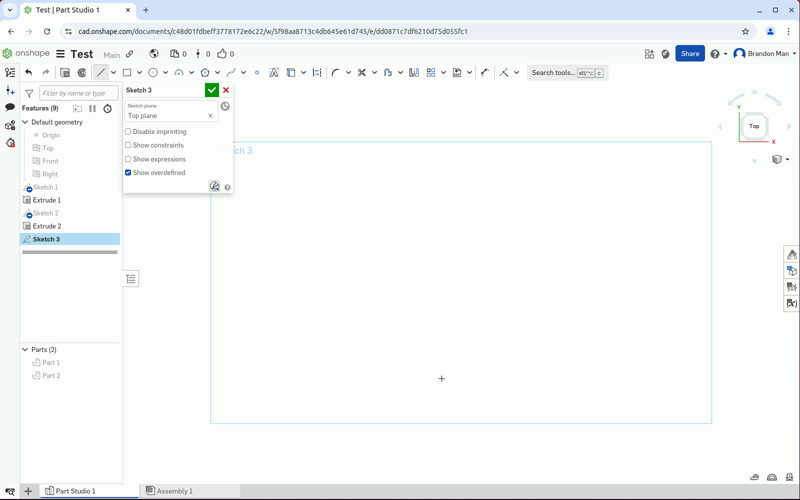
click(441, 378)
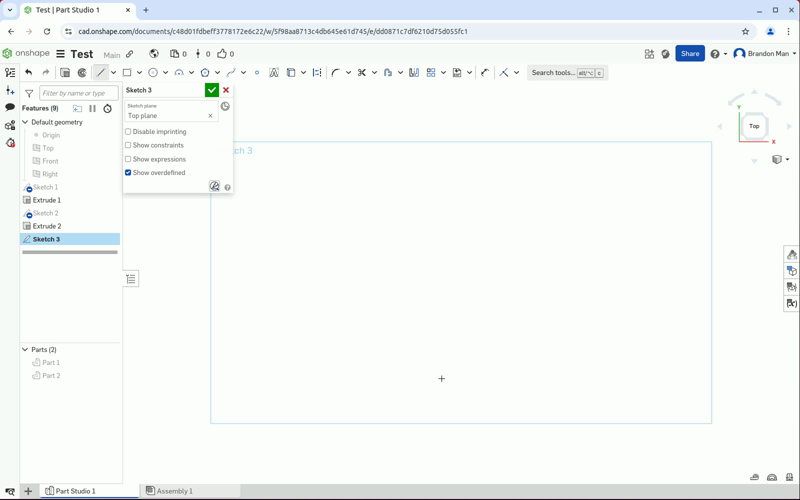
key_up(shift)
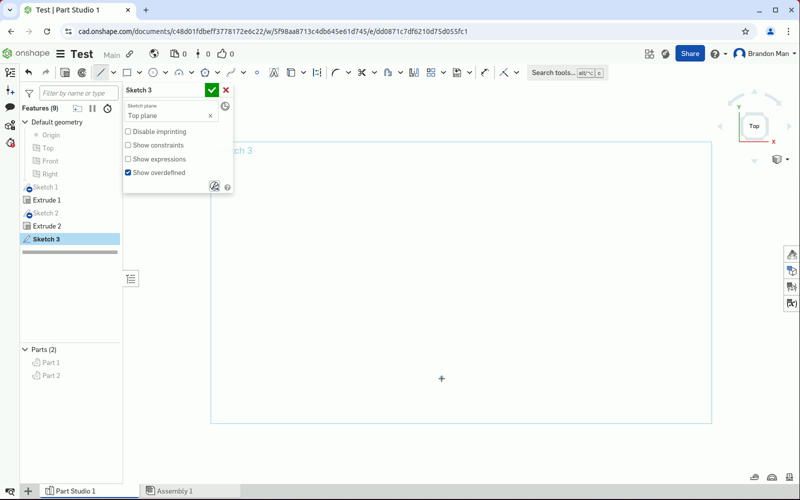
key_down(shift)
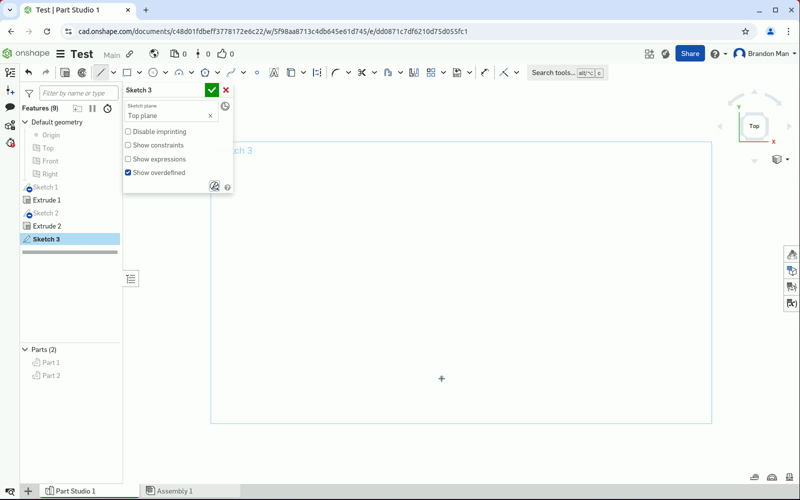
mouse_move(471, 378)
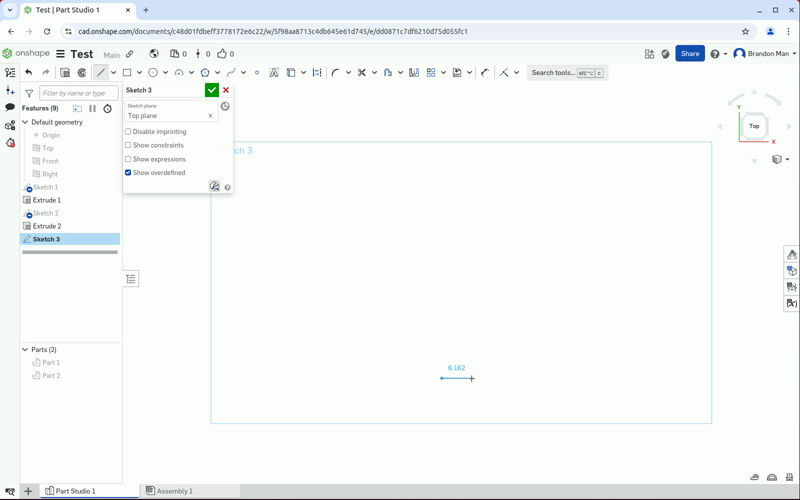
mouse_move(454, 395)
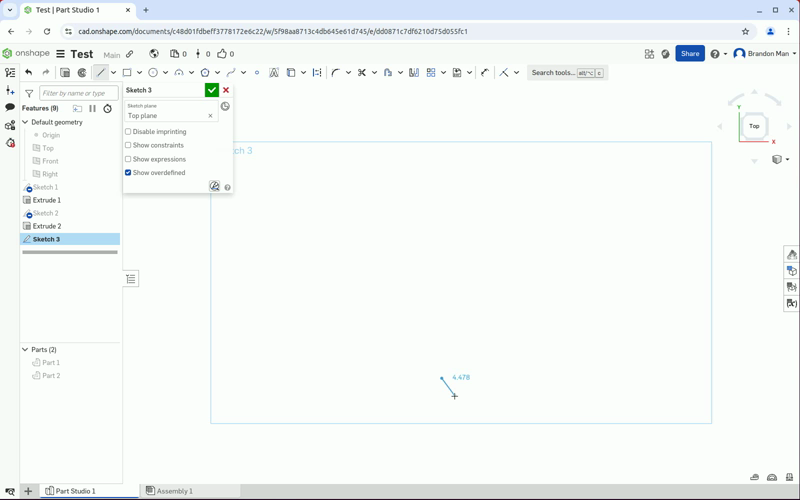
click(454, 395)
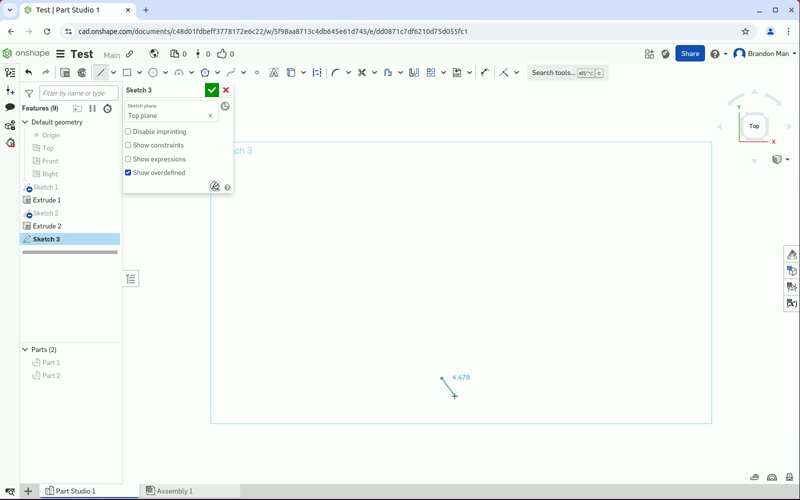
key_up(shift)
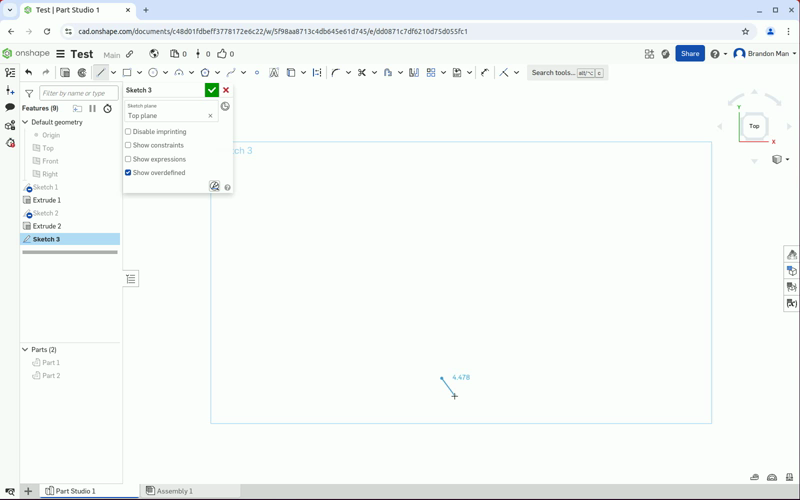
key_down(shift)
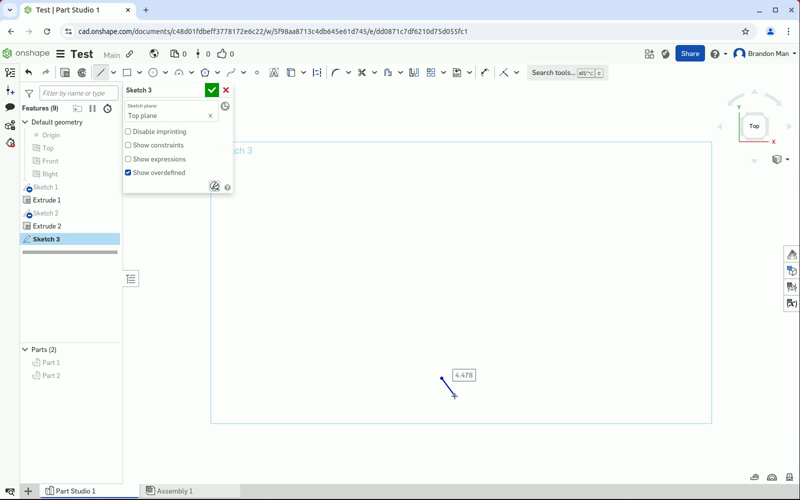
mouse_move(484, 395)
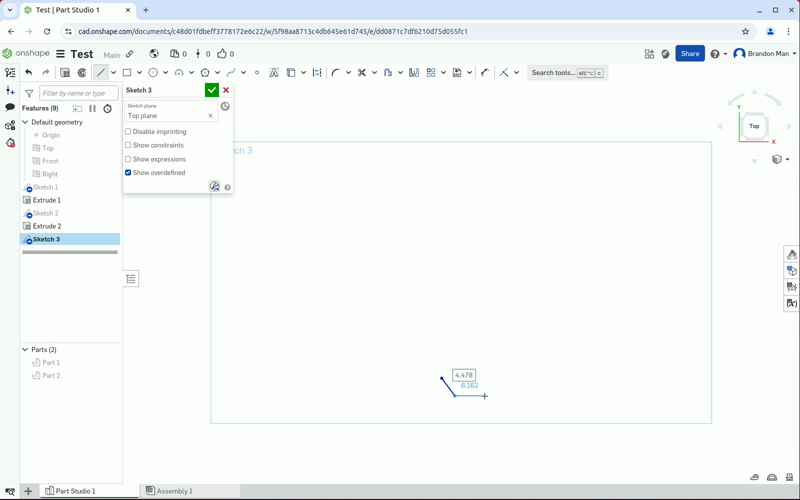
mouse_move(475, 388)
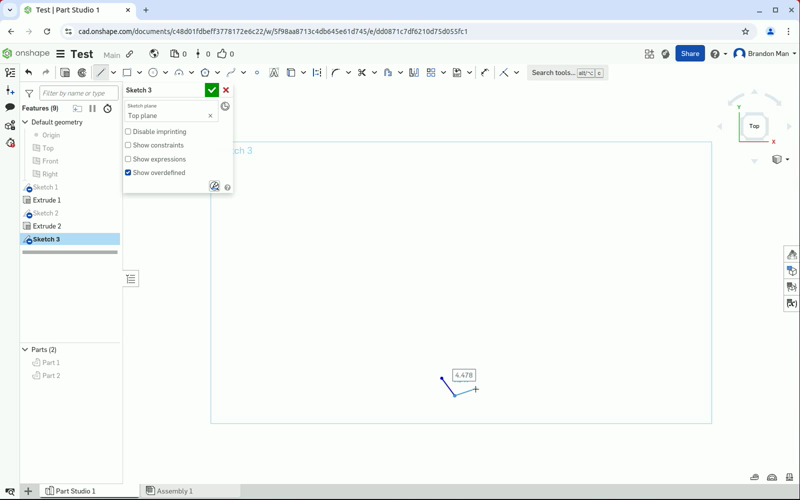
click(475, 388)
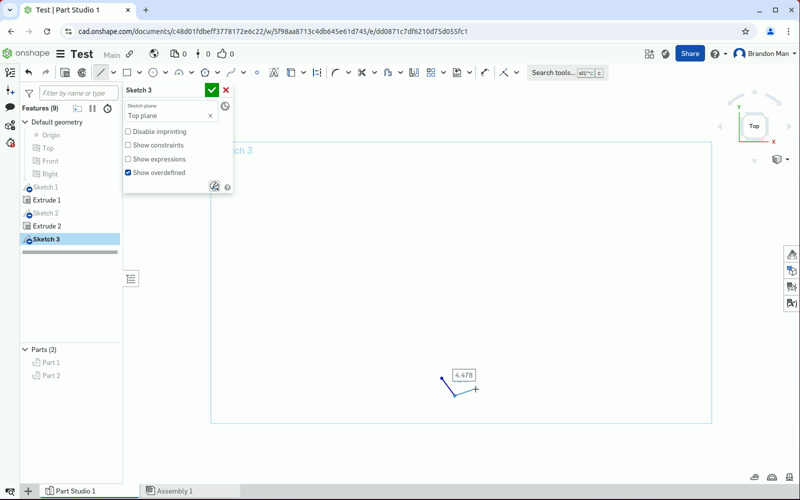
key_up(shift)
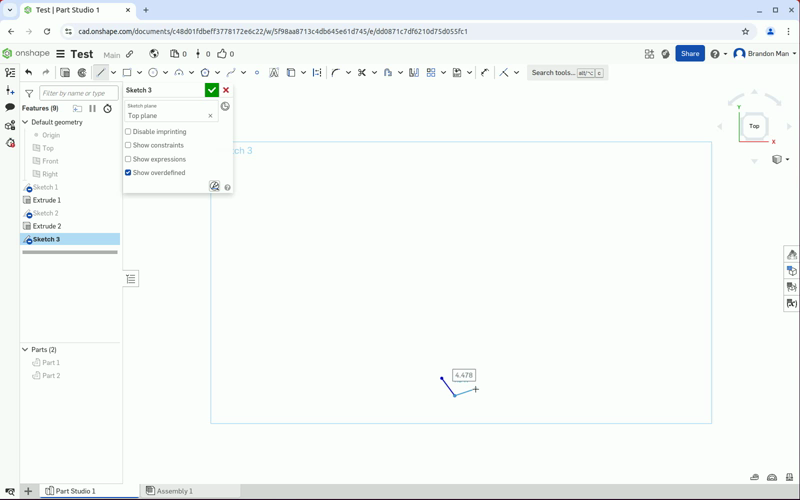
key_down(shift)
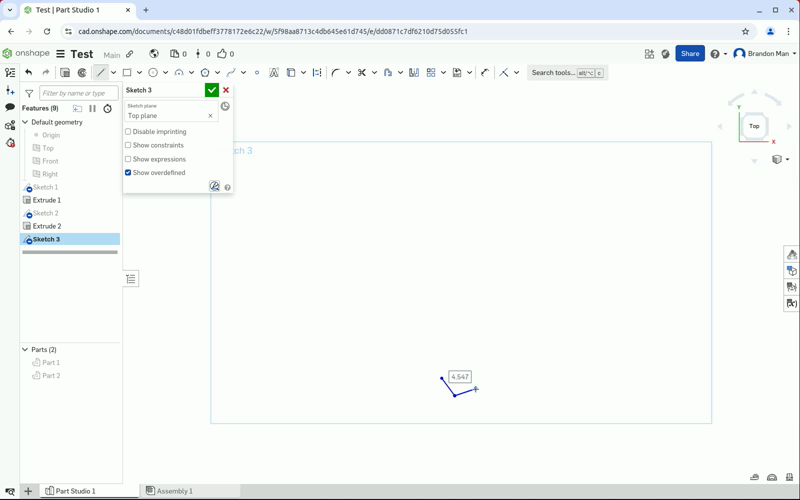
mouse_move(505, 388)
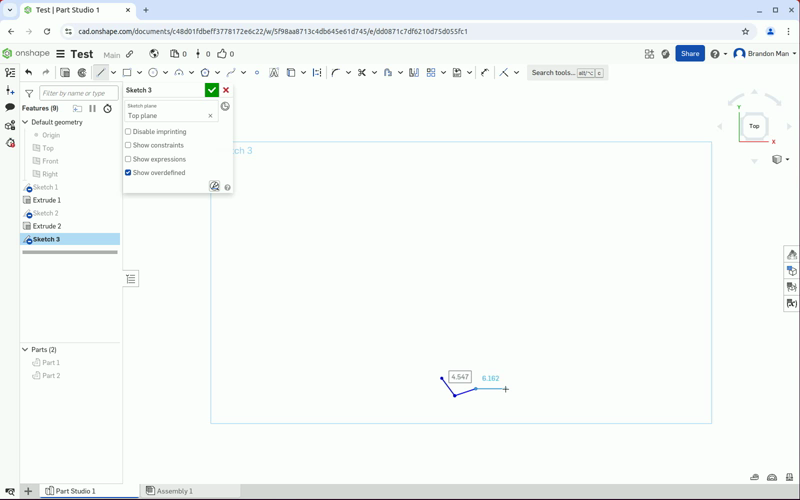
mouse_move(475, 366)
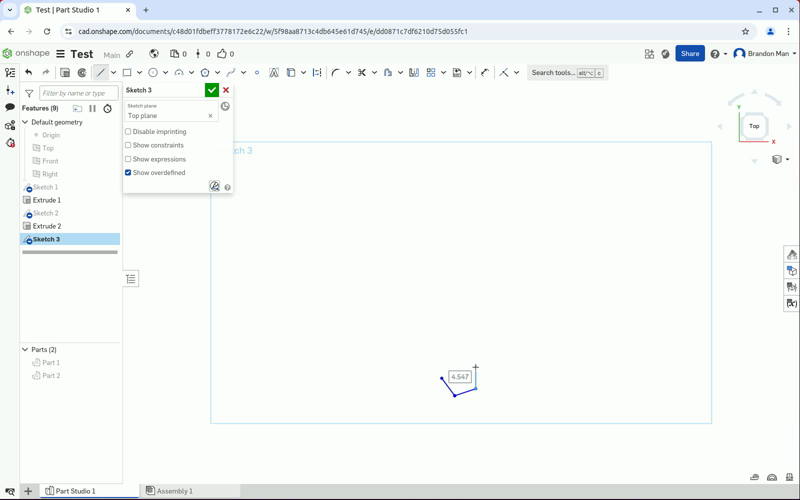
click(475, 366)
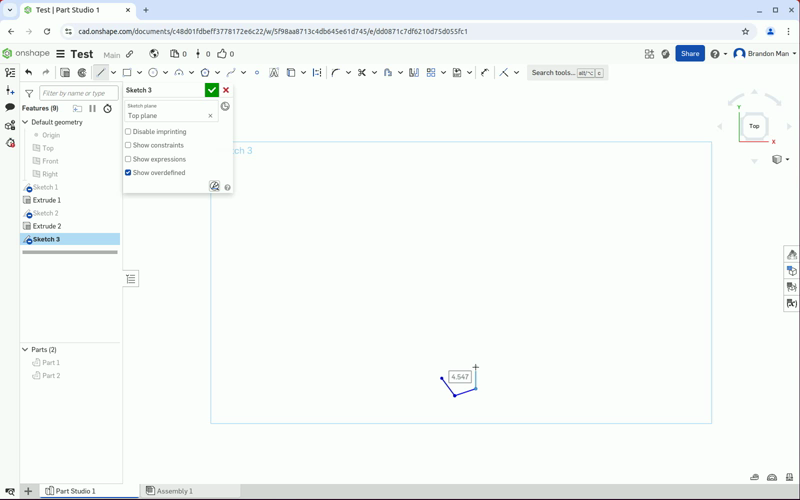
key_up(shift)
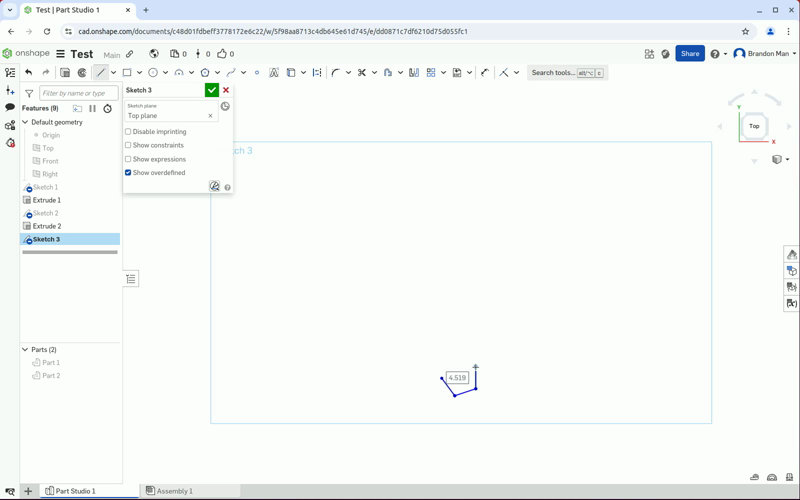
key_down(shift)
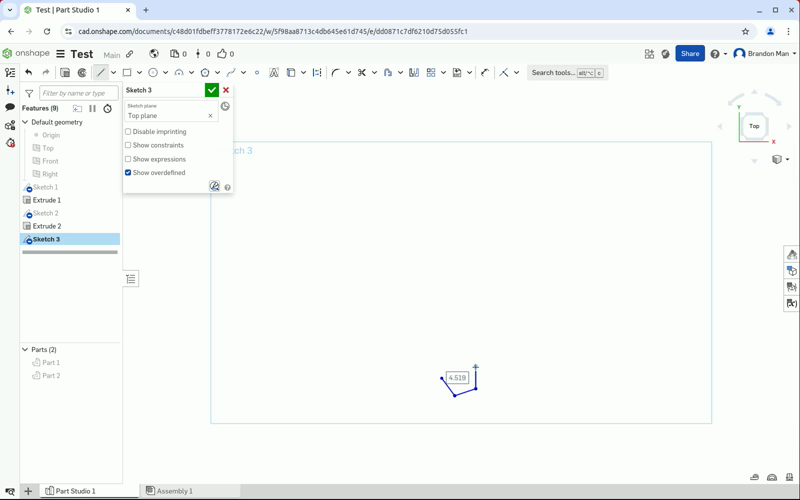
mouse_move(505, 366)
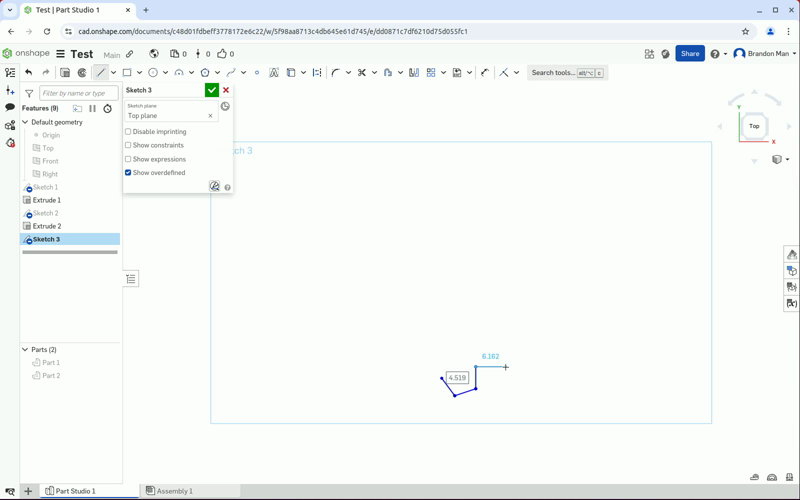
mouse_move(454, 360)
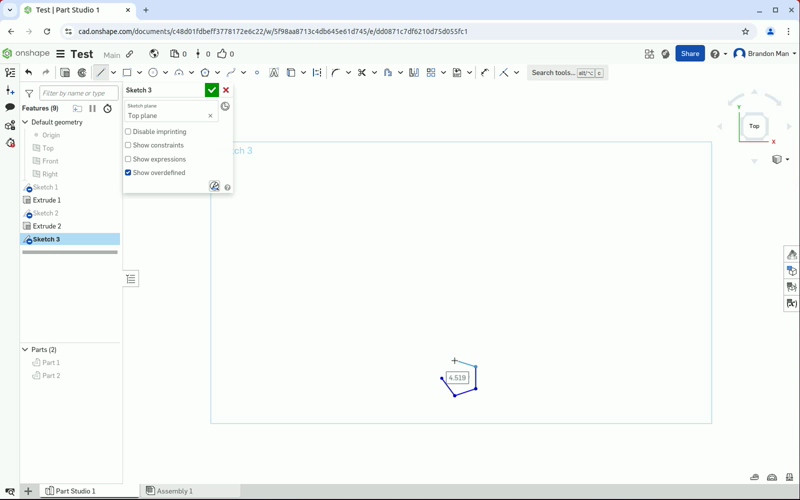
click(454, 360)
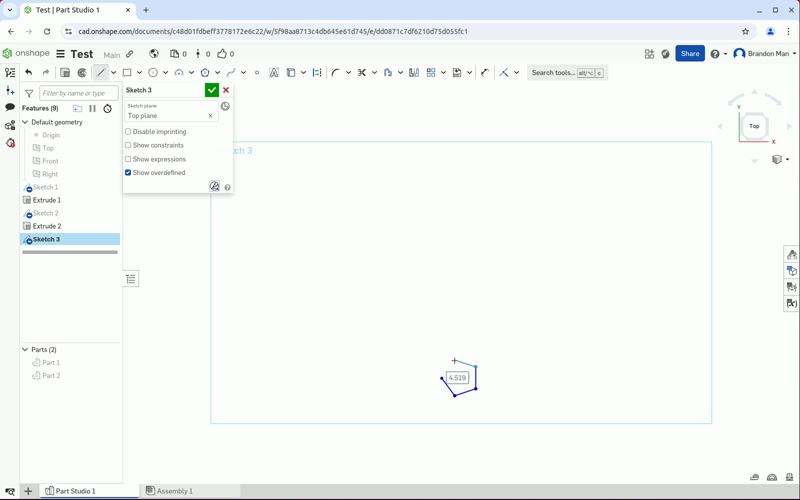
key_up(shift)
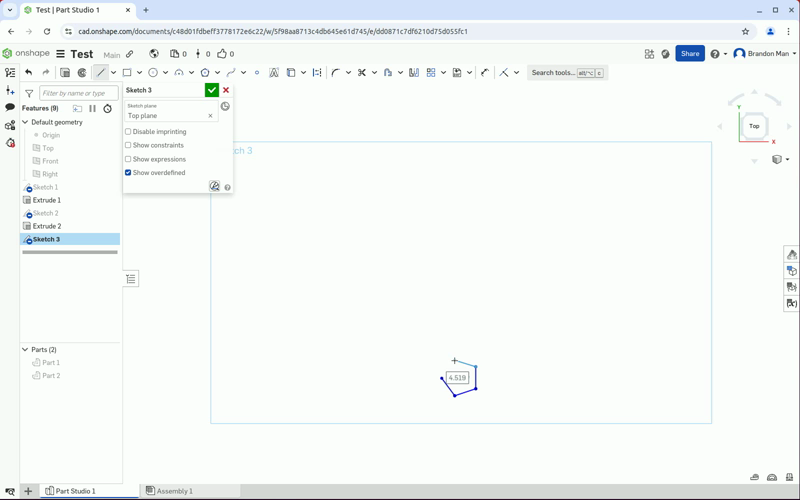
mouse_move(484, 360)
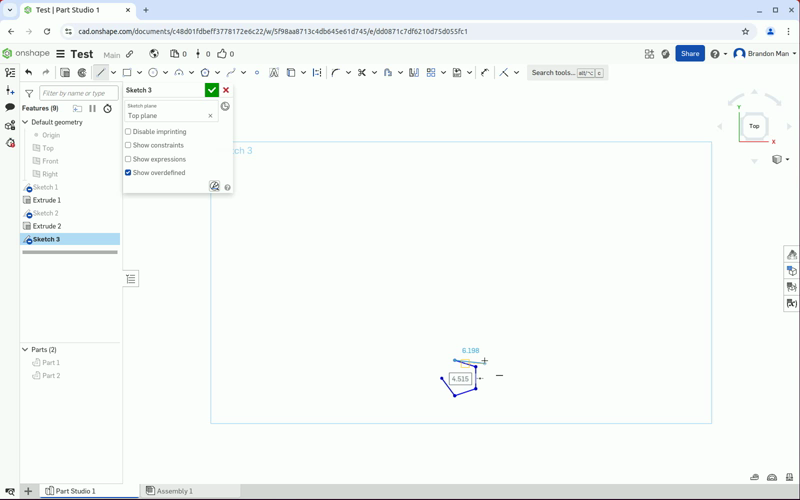
key_down(shift)
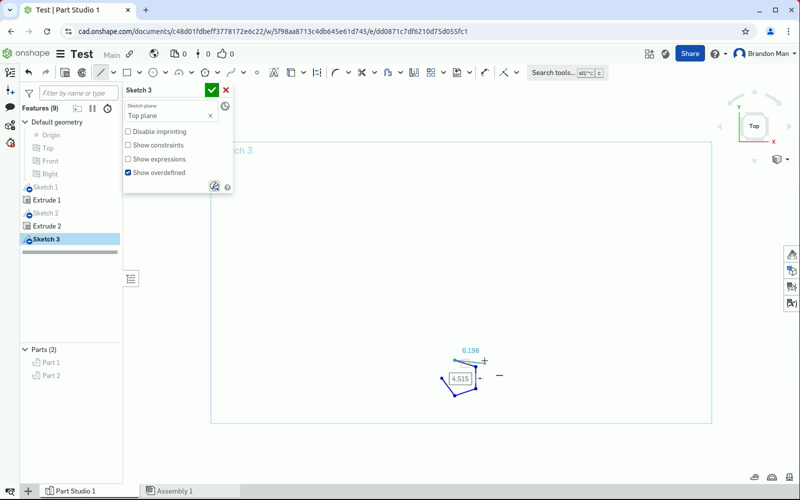
mouse_move(441, 378)
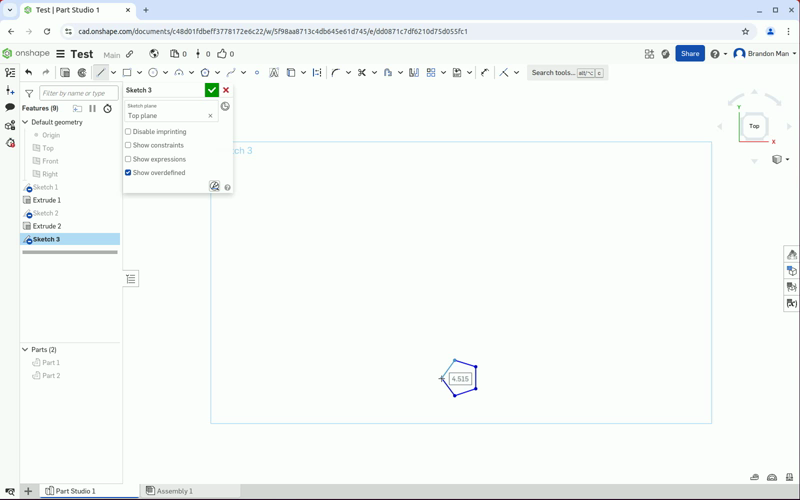
key_up(shift)
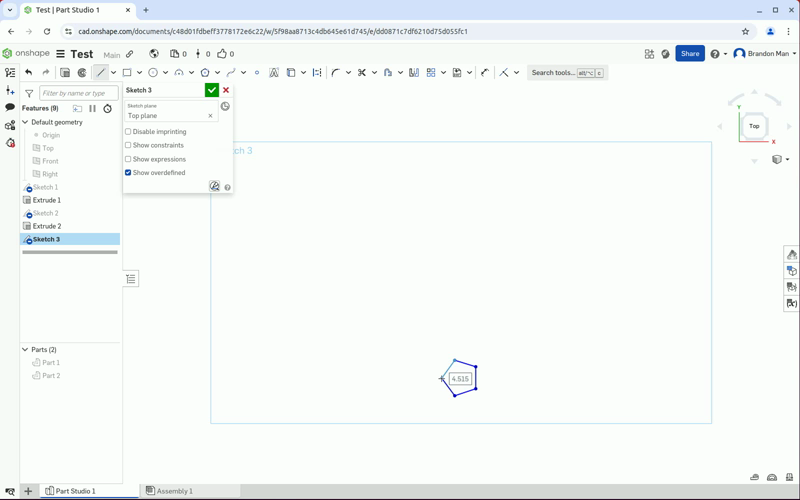
click(441, 378)
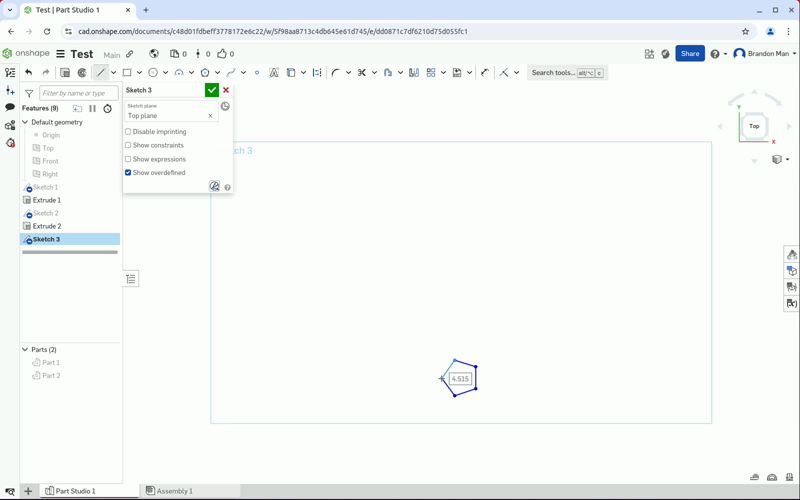
key(esc)
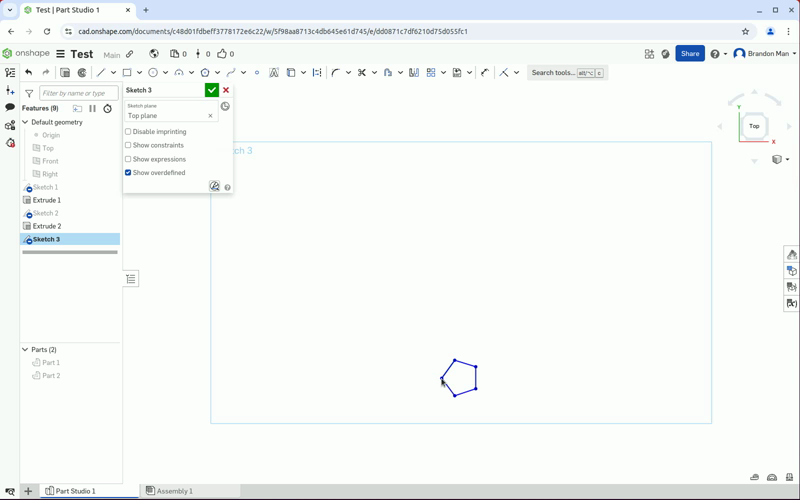
mouse_move(467, 376)
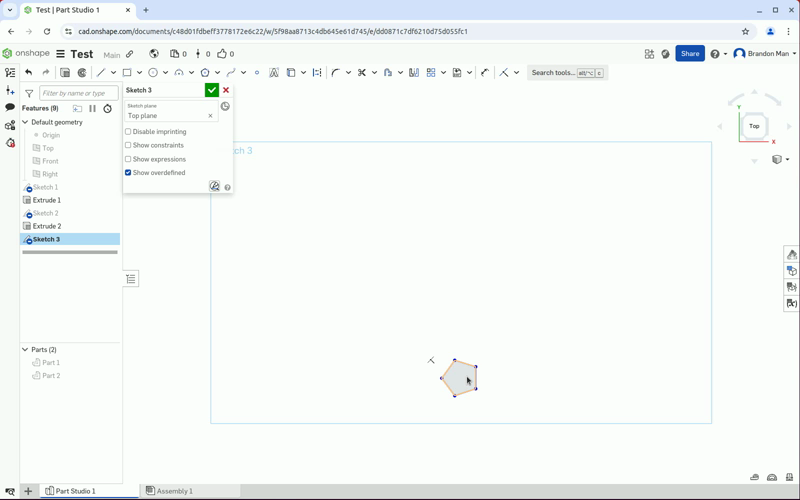
scroll(6)
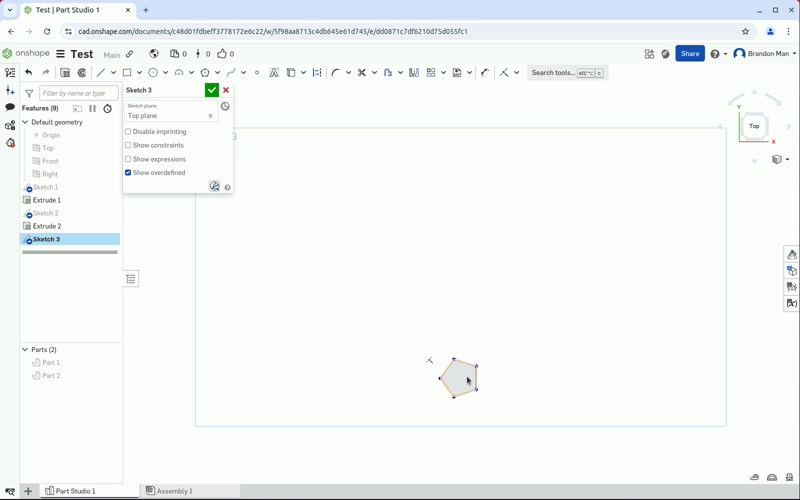
scroll(6)
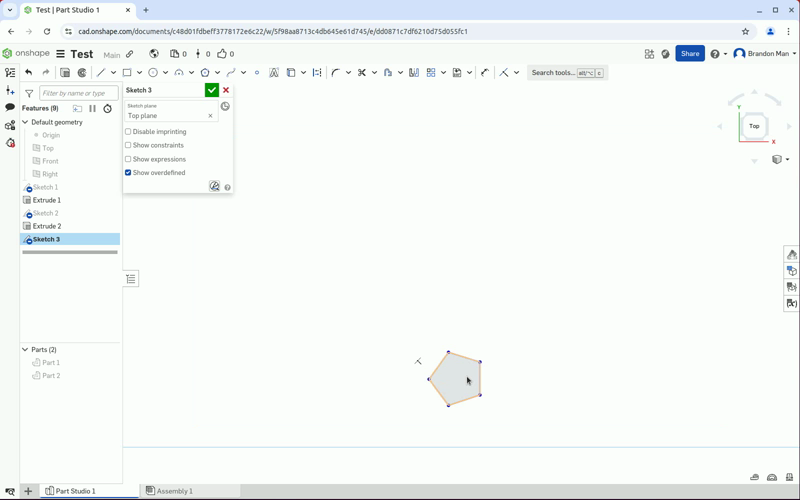
scroll(6)
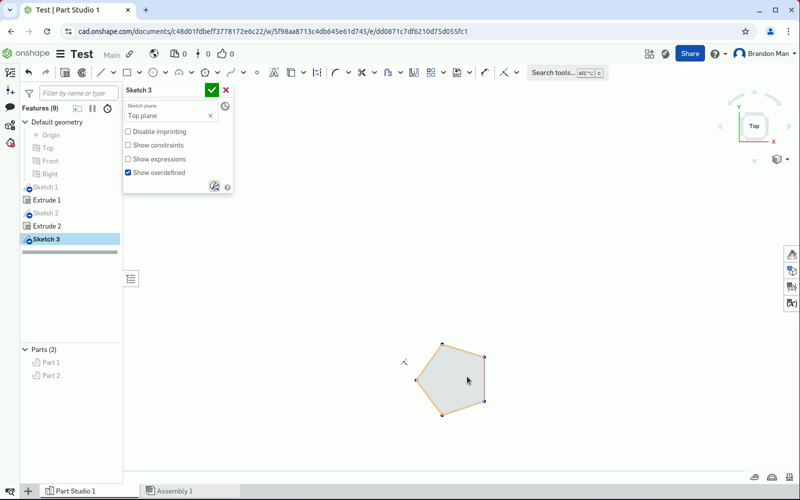
scroll(6)
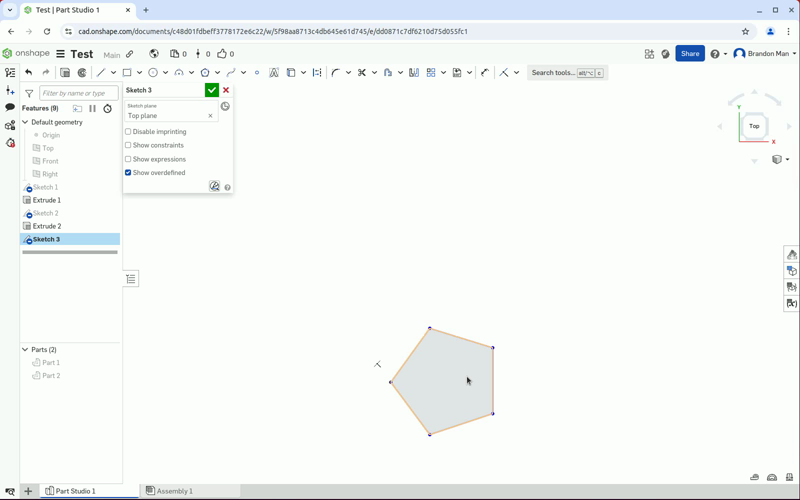
scroll(6)
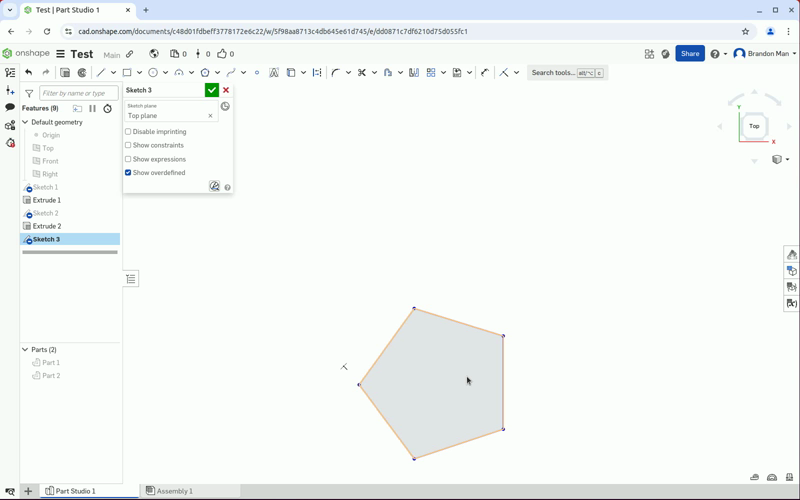
scroll(6)
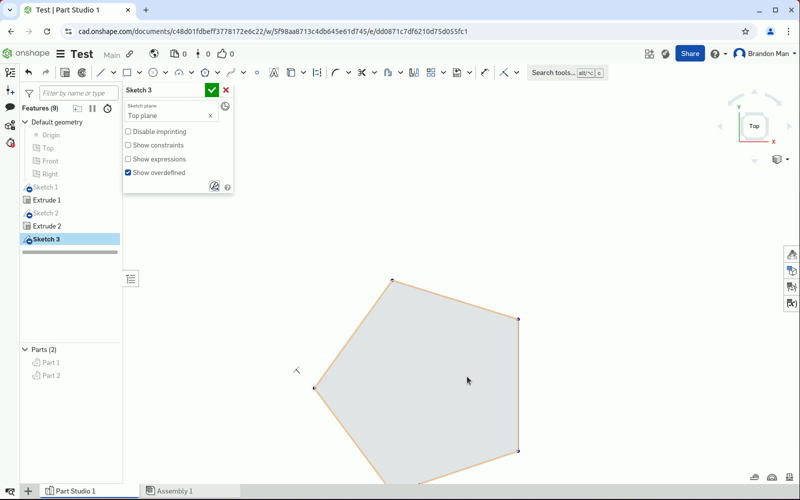
scroll(6)
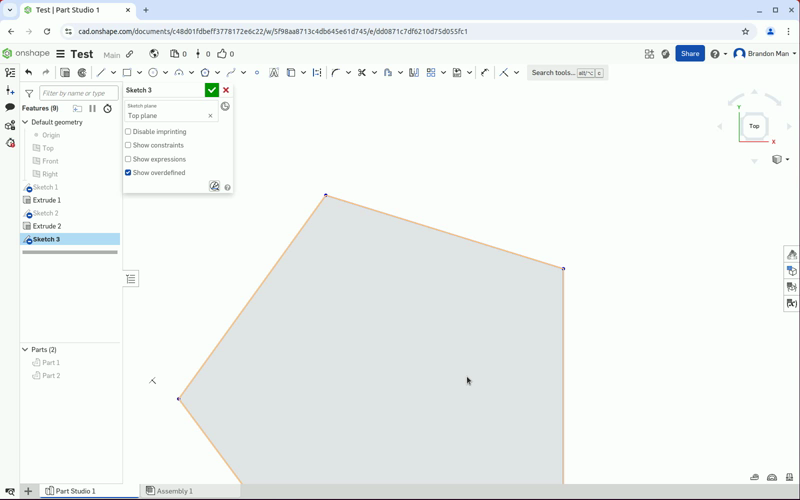
click(467, 376)
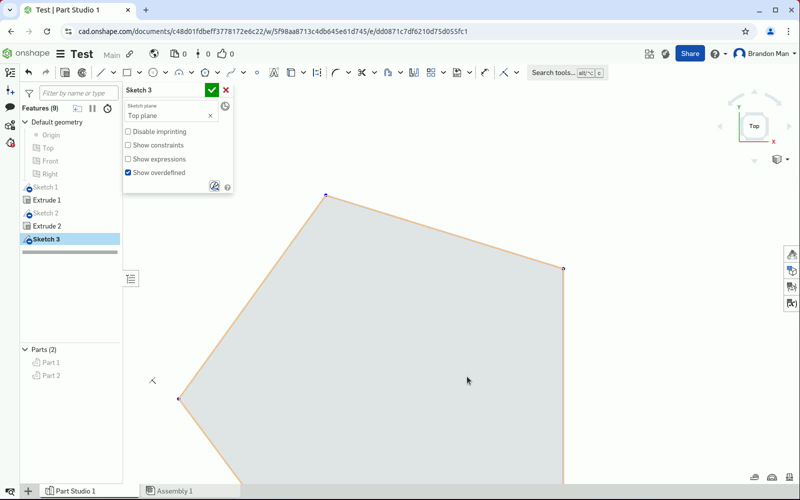
scroll(-6)
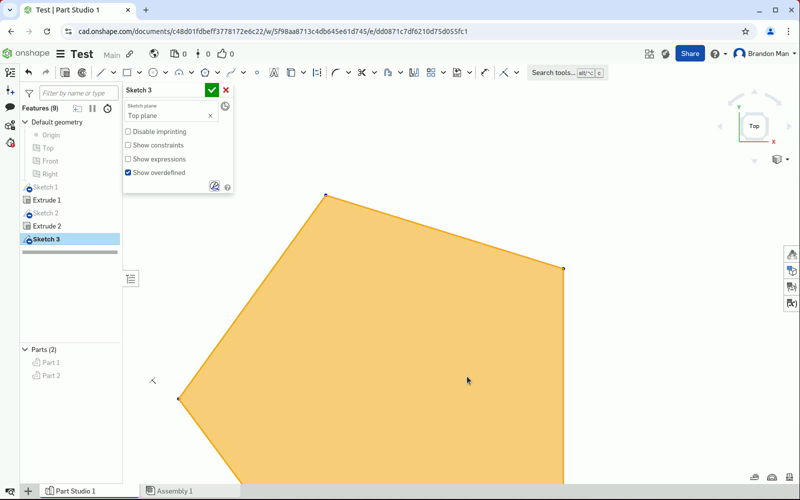
scroll(-6)
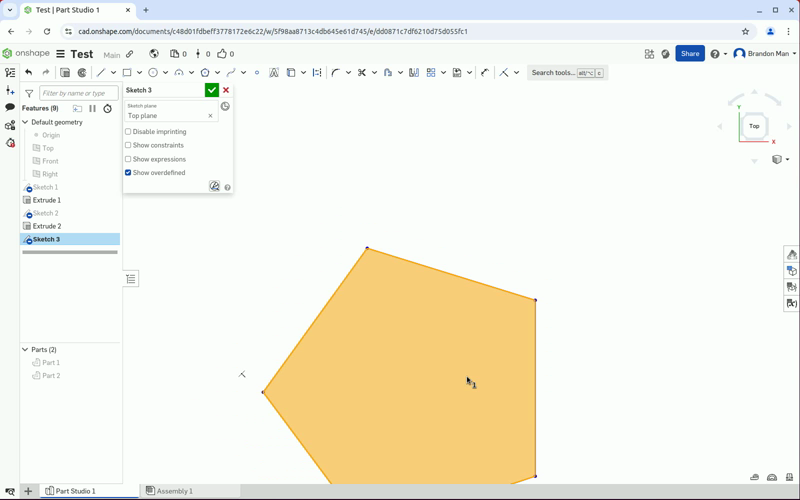
scroll(-6)
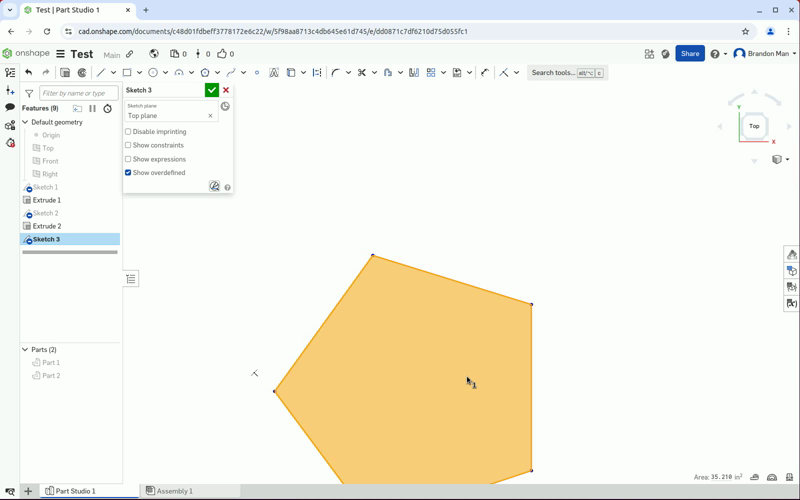
scroll(-6)
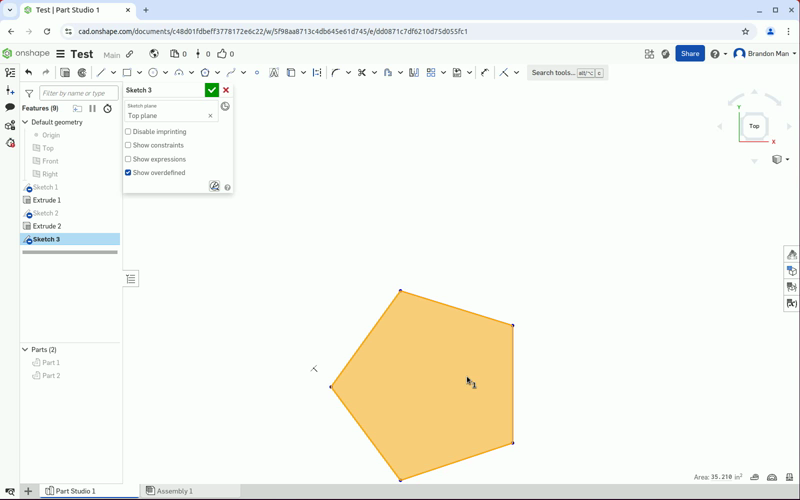
scroll(-6)
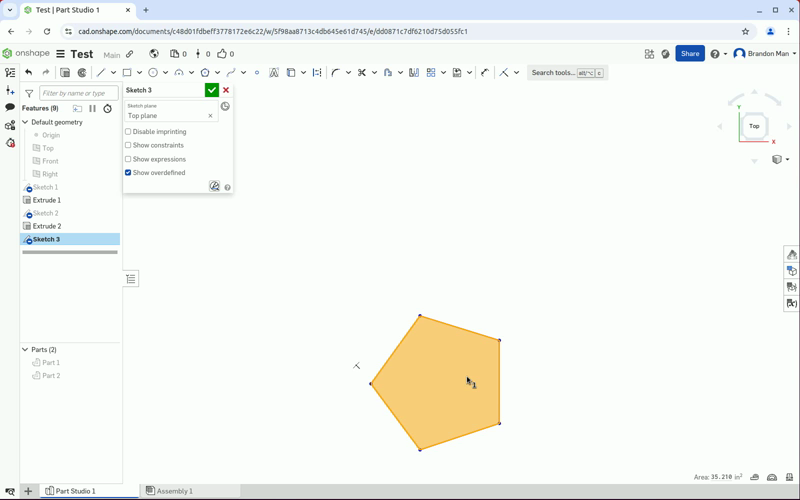
scroll(-6)
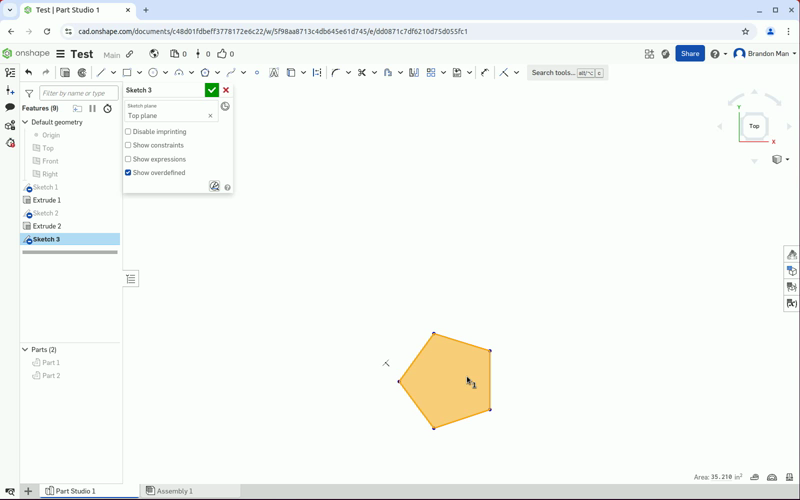
scroll(-6)
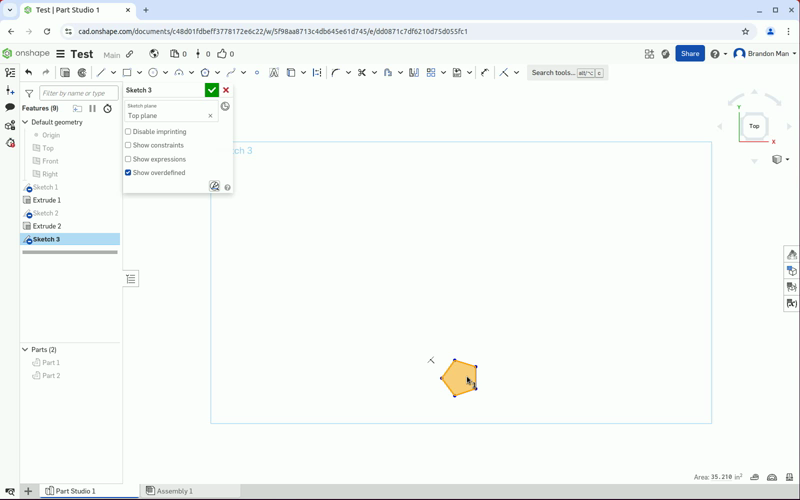
mouse_move(73, 352)
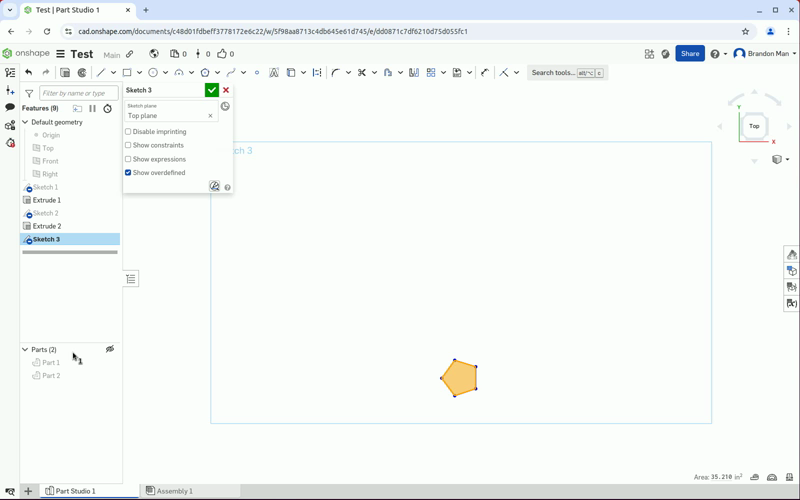
key(shift+y)
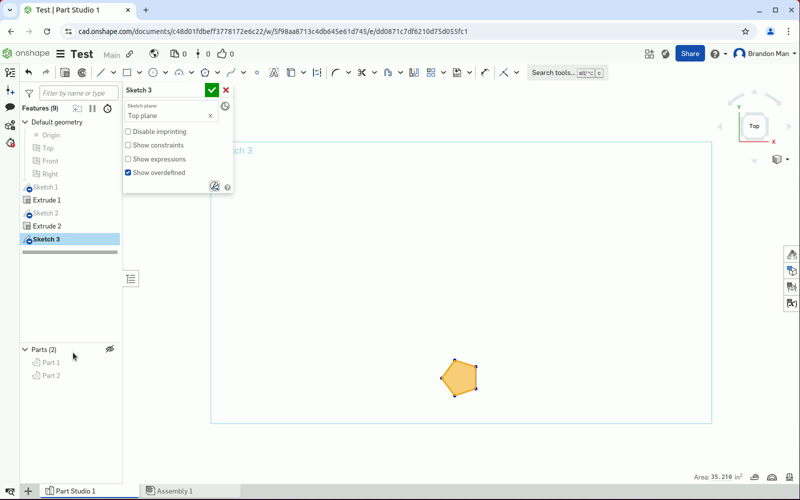
key(shift+e)
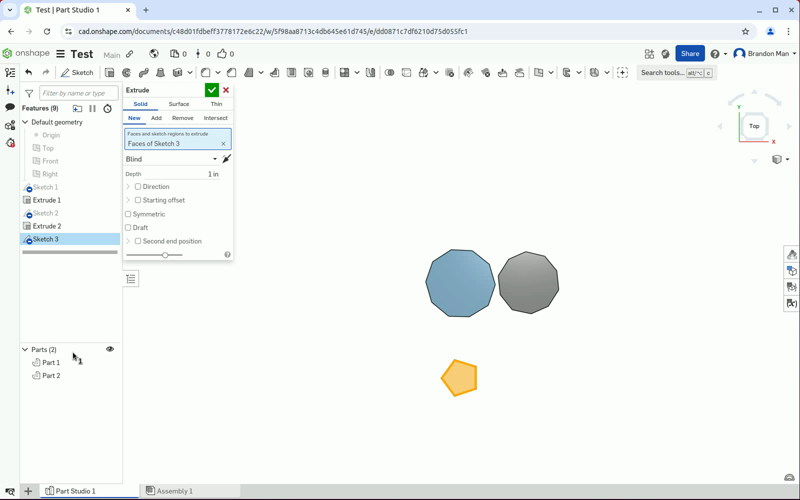
mouse_move(143, 106)
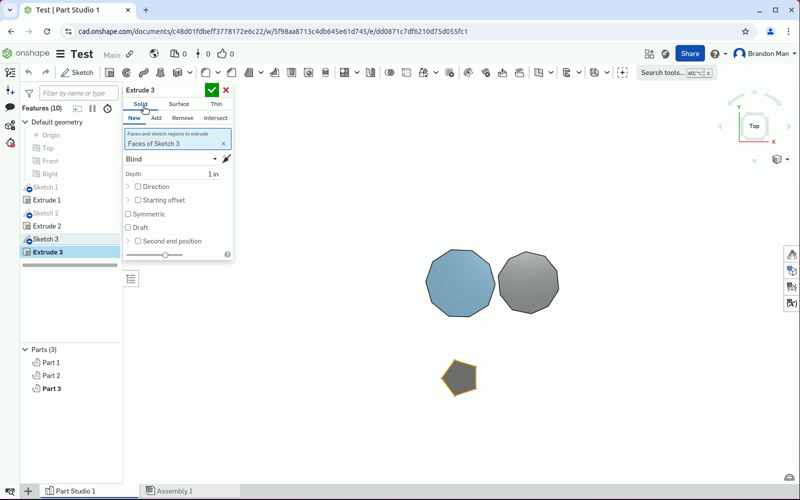
click(143, 106)
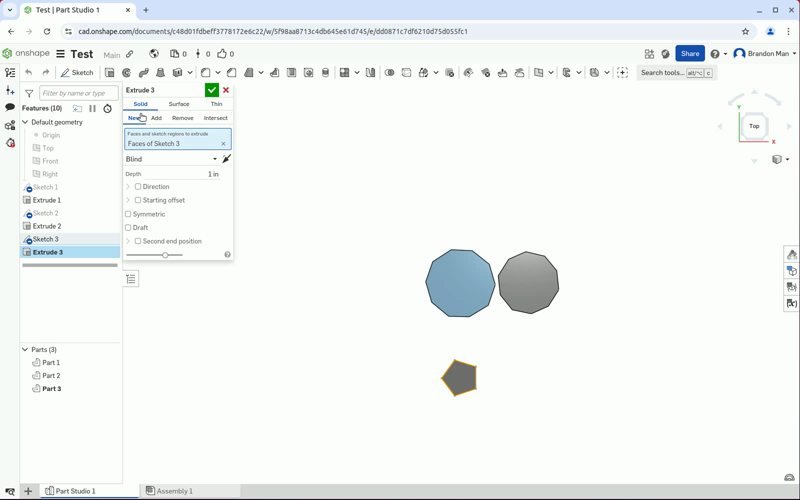
mouse_move(137, 120)
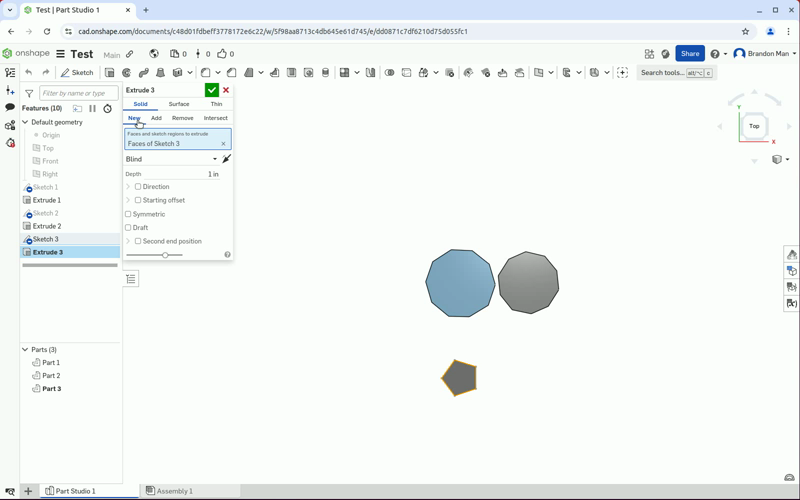
click(137, 120)
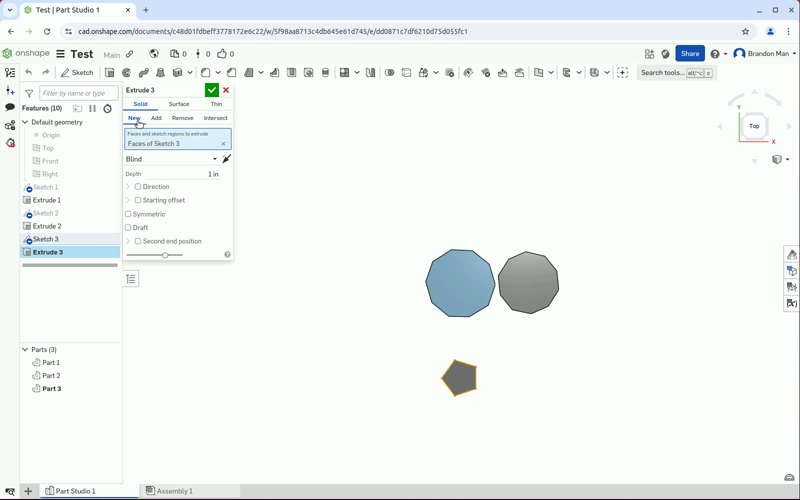
key(tab, 4)
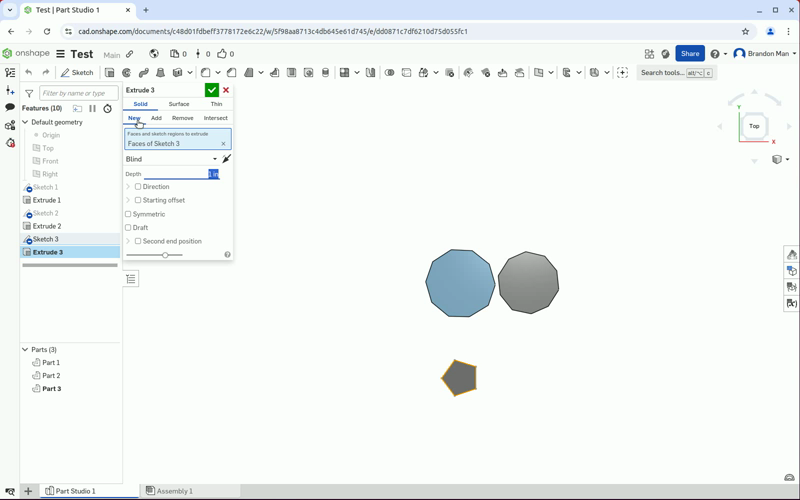
text(-0.241)
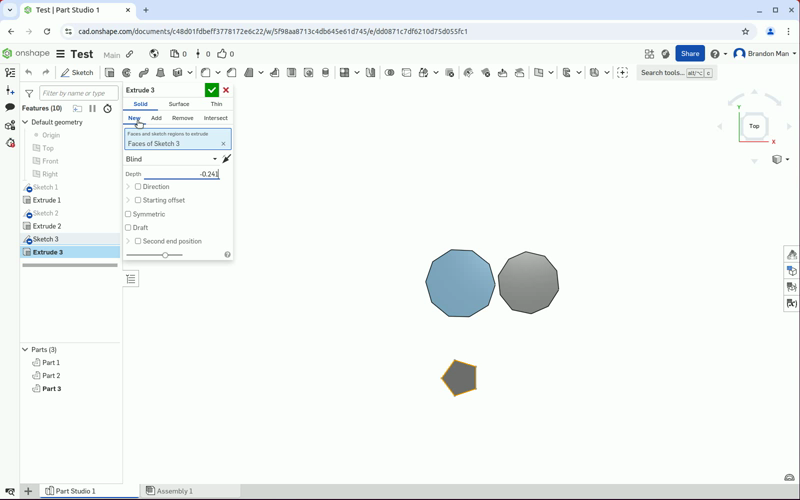
key(enter)
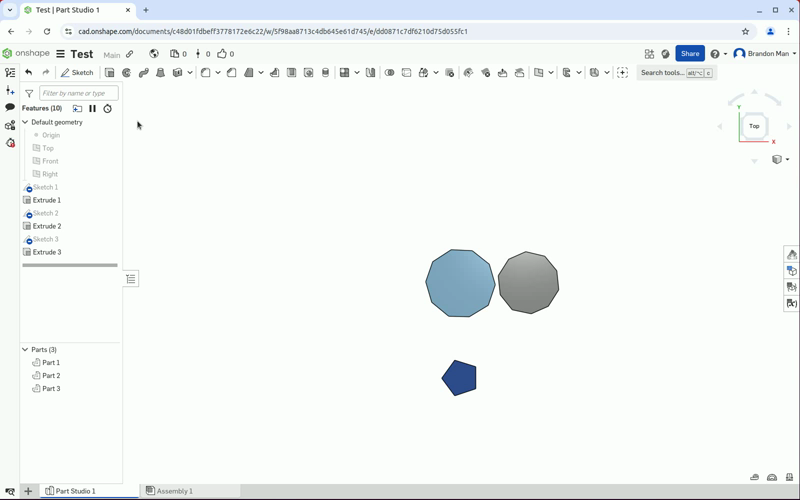
key(shift+h)
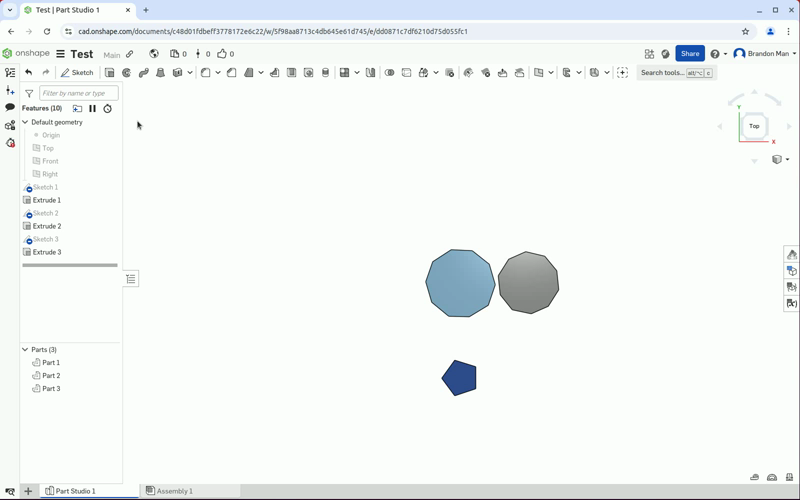
key(shift+h)
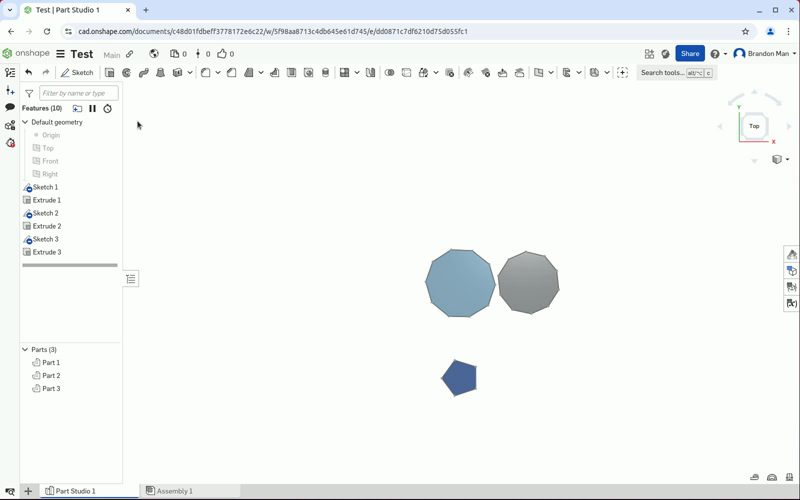
key(shift+7)
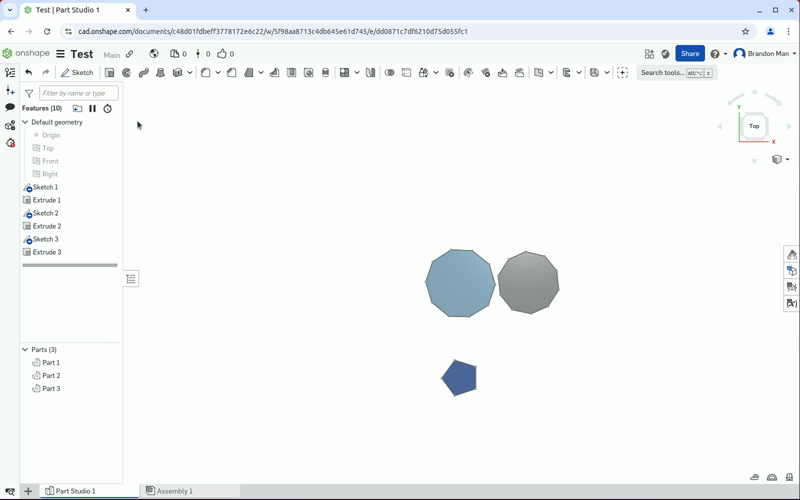
key(up, 3)
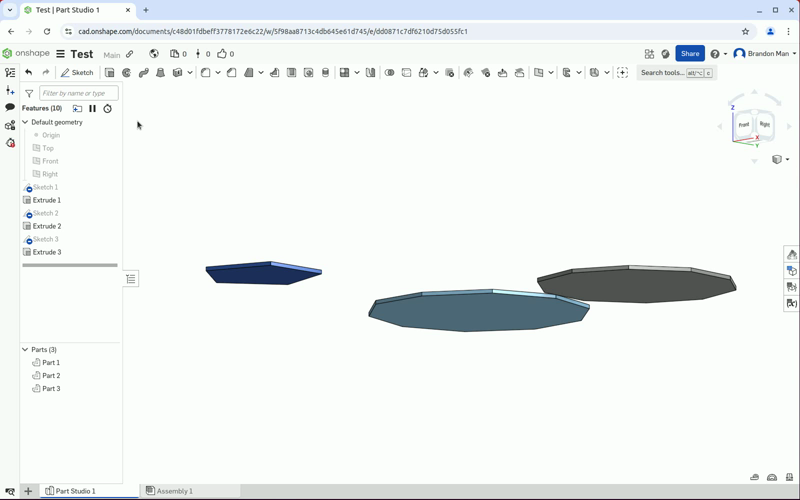
key(left, 3)
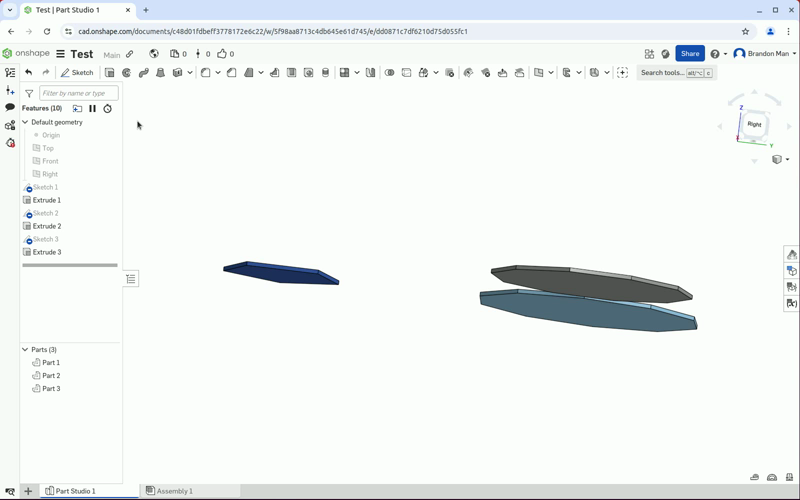
key(right, 3)
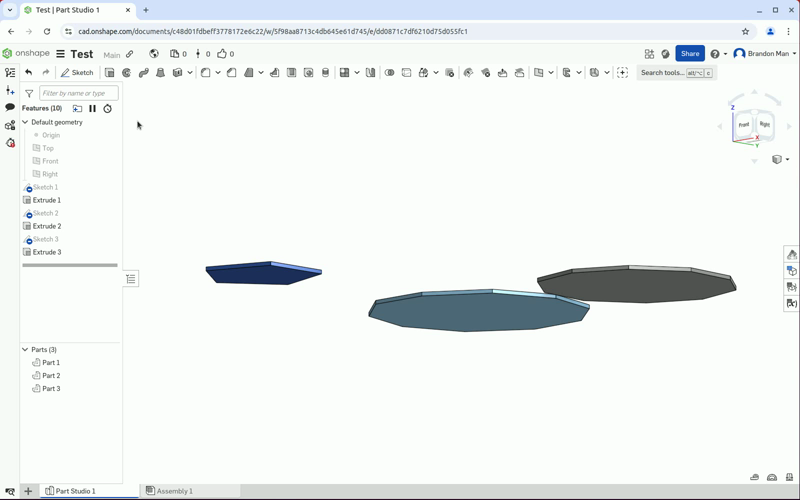
key(down, 3)
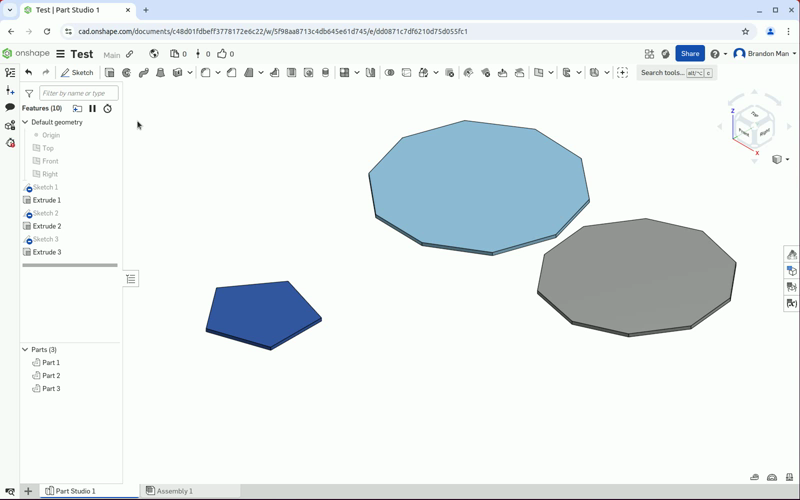
mouse_move(73, 189)
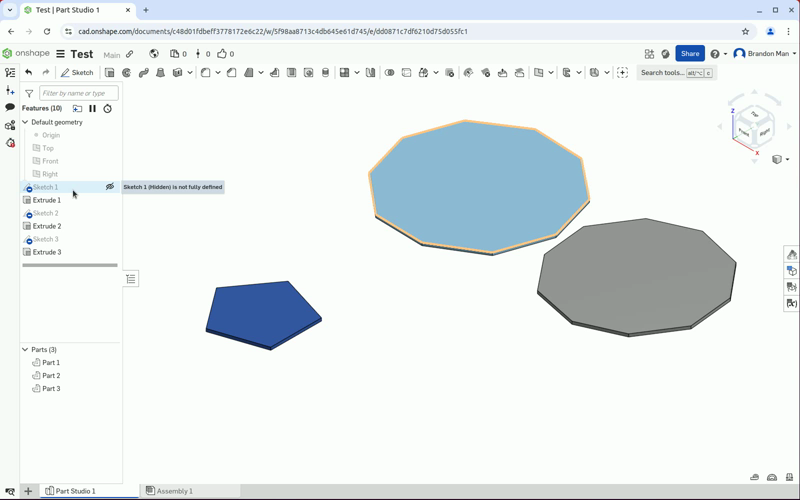
click(73, 189)